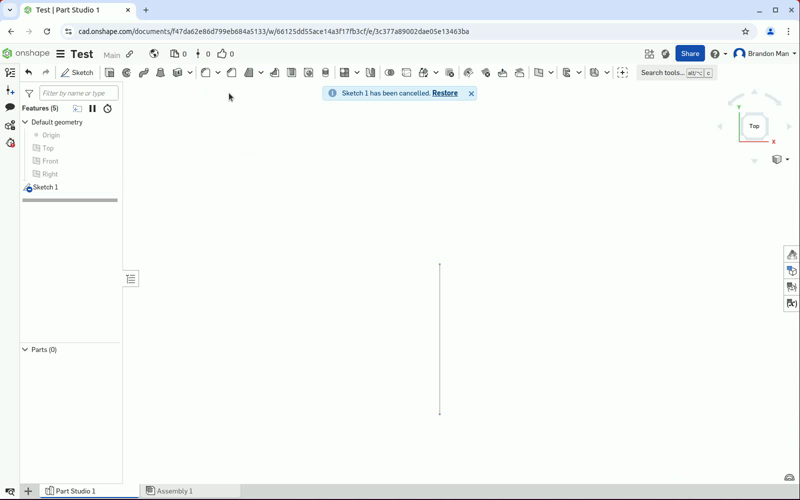
key(shift+h)
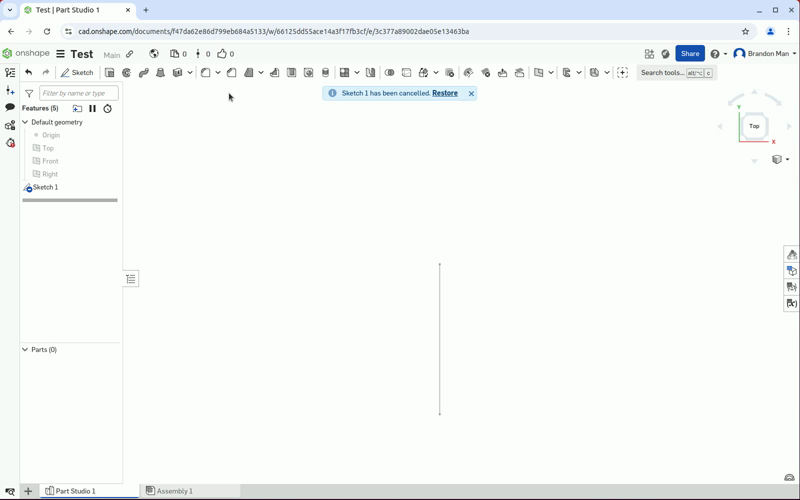
key(shift+s)
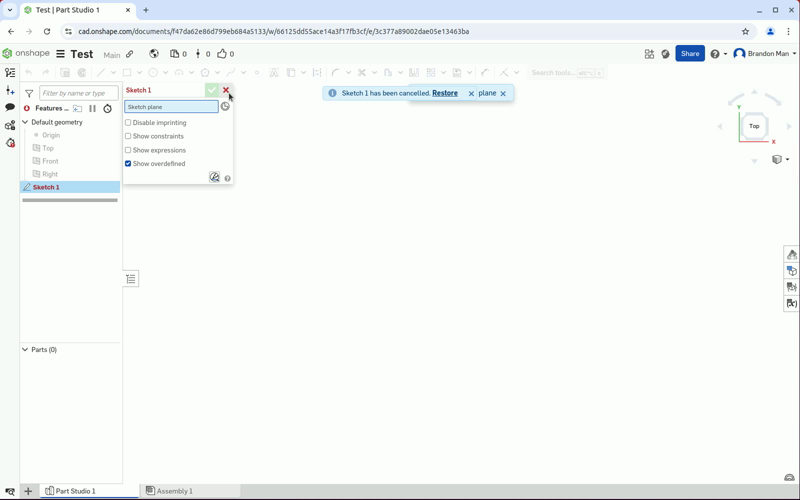
mouse_move(73, 150)
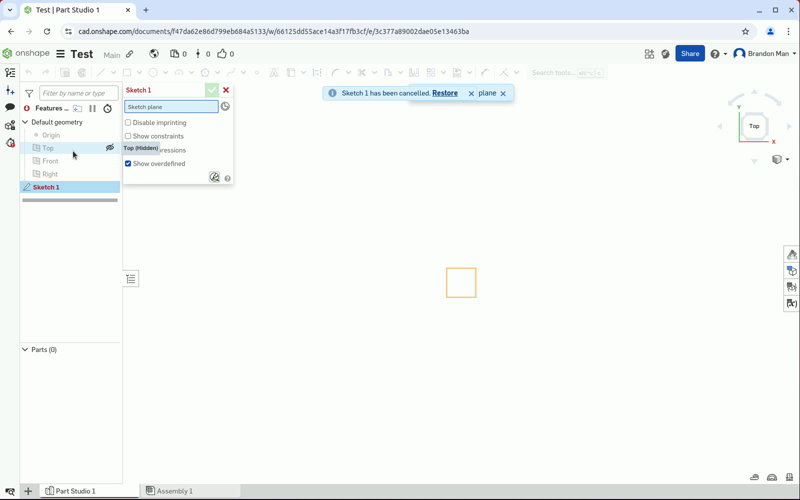
click(73, 150)
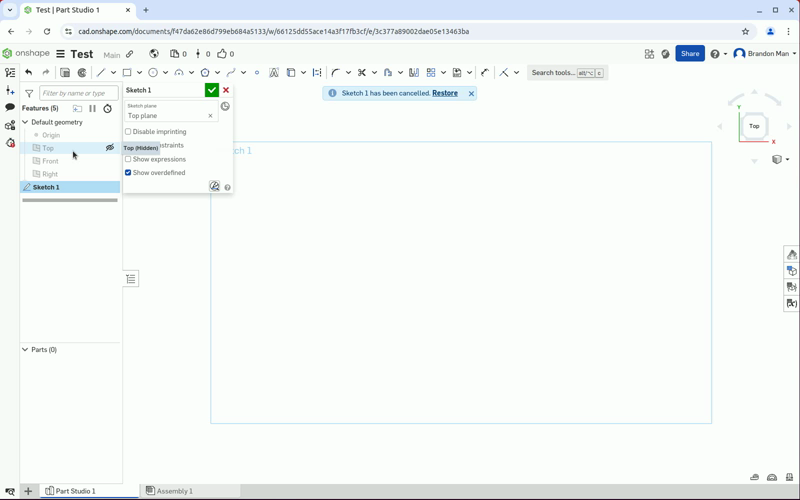
mouse_move(73, 352)
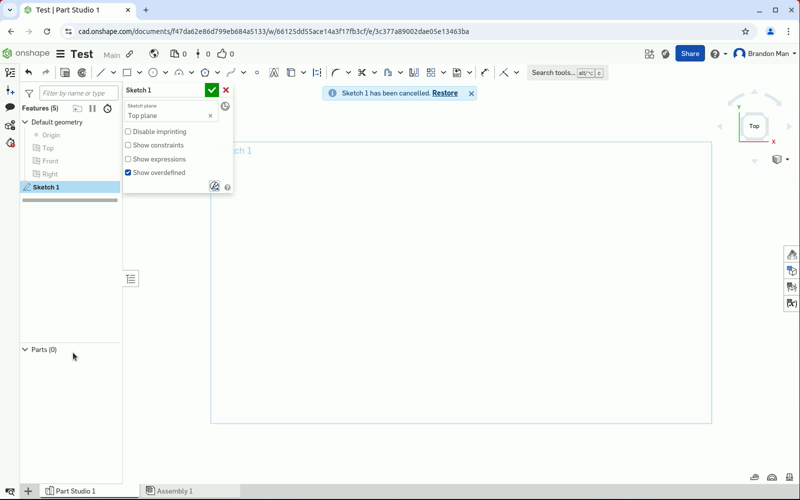
key(y)
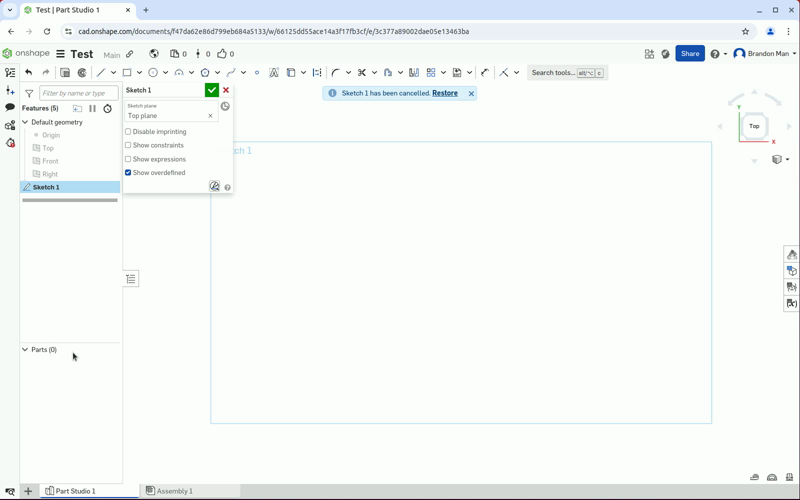
key(l)
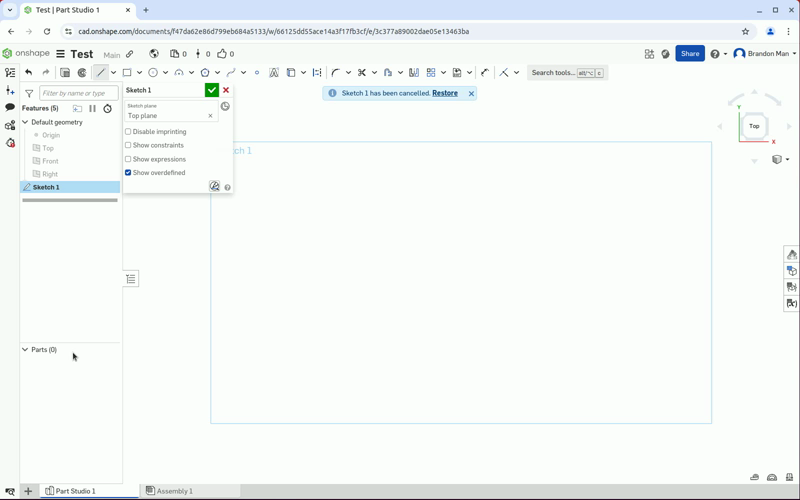
key_down(shift)
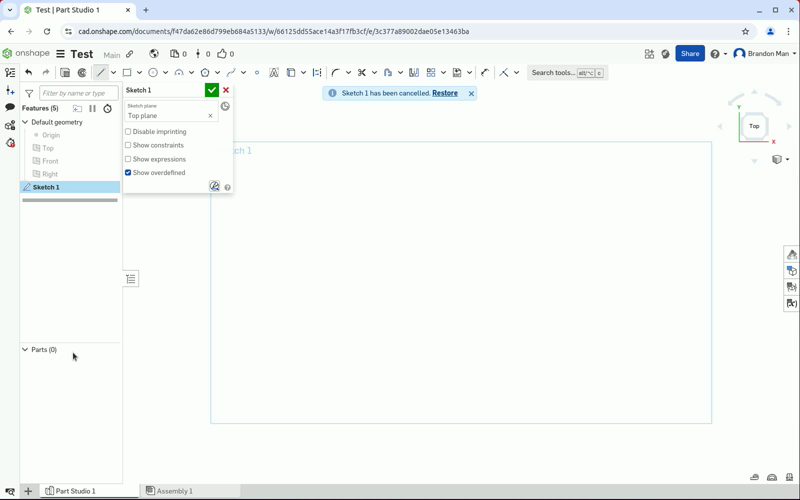
mouse_move(375, 299)
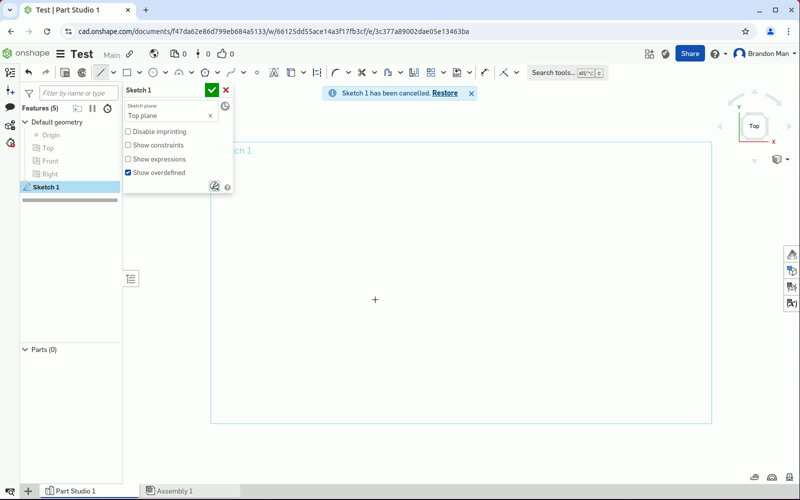
click(375, 299)
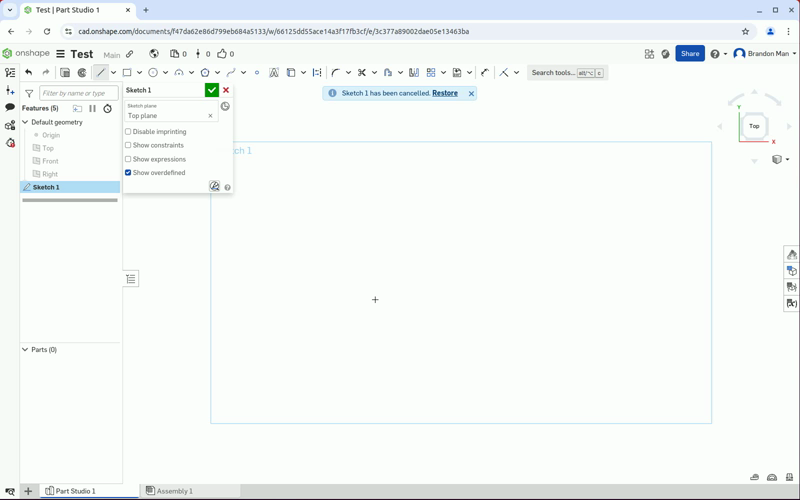
key_up(shift)
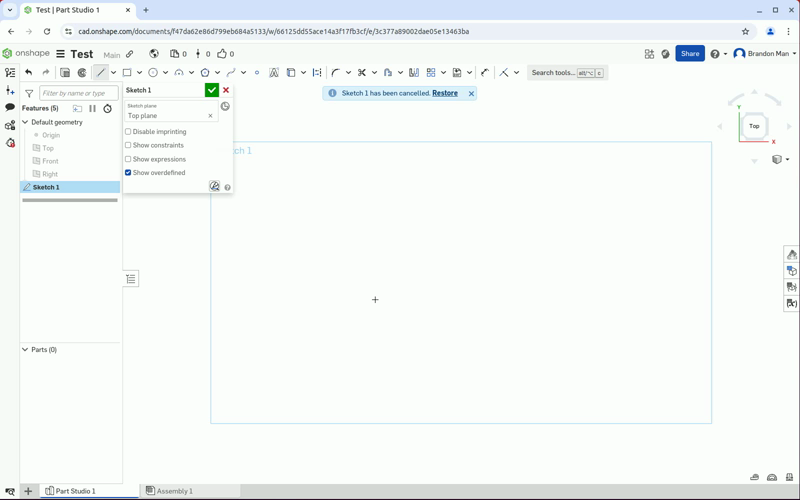
key_down(shift)
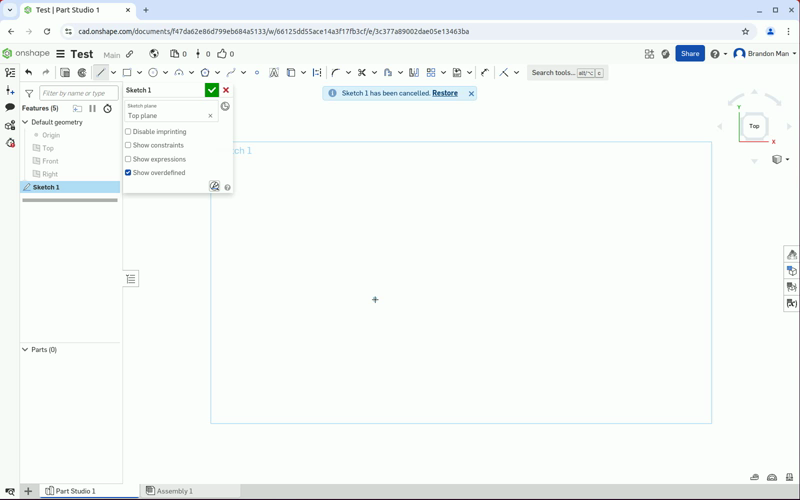
mouse_move(405, 299)
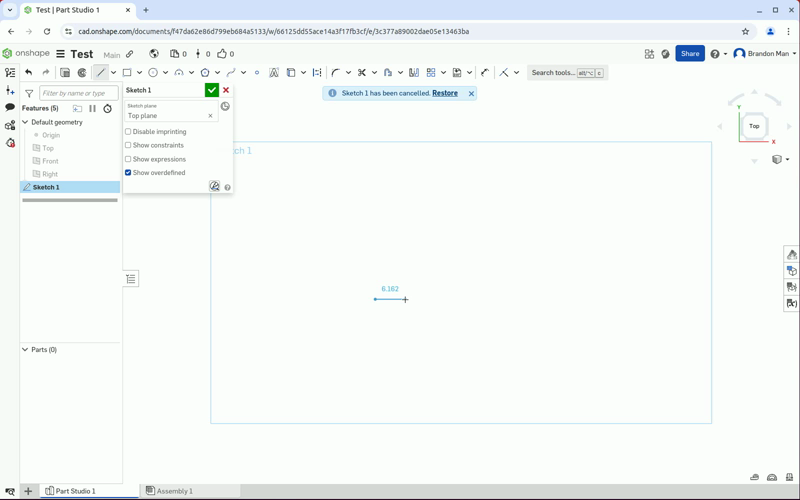
mouse_move(391, 299)
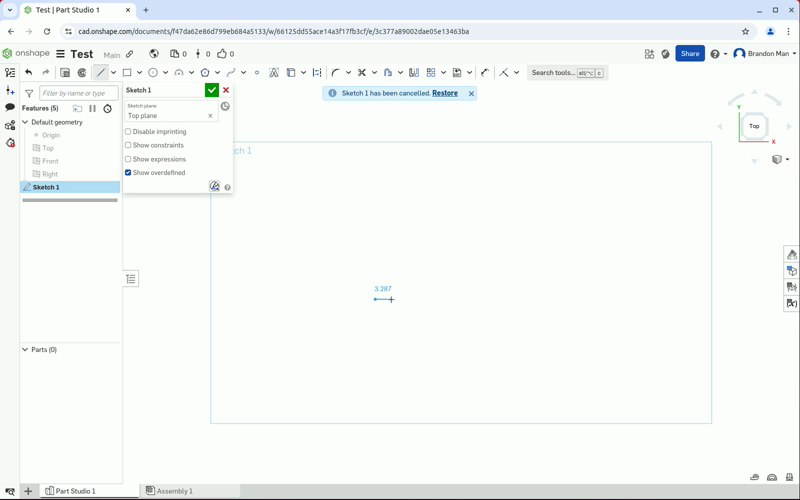
click(391, 299)
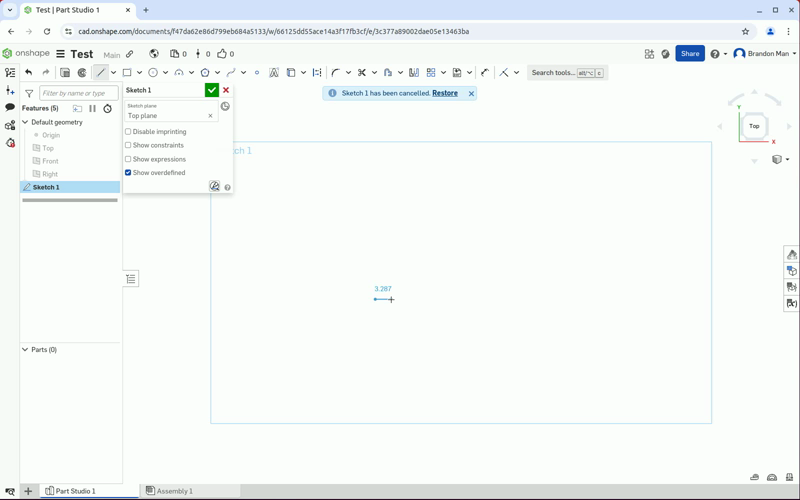
key_up(shift)
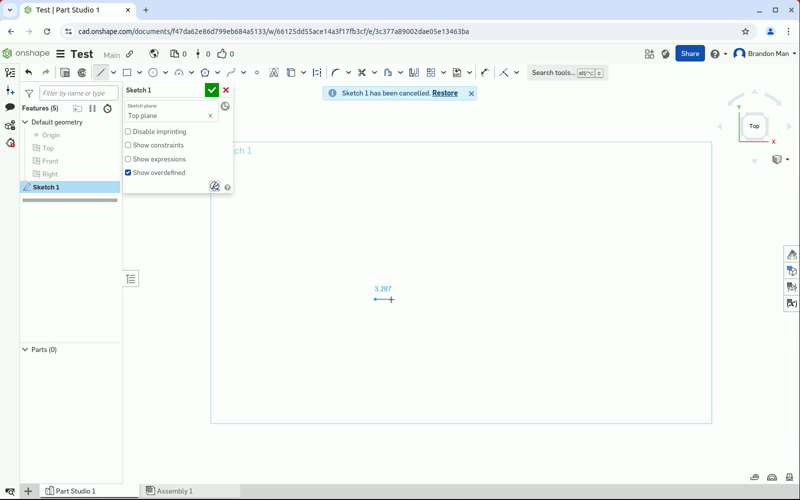
key_down(shift)
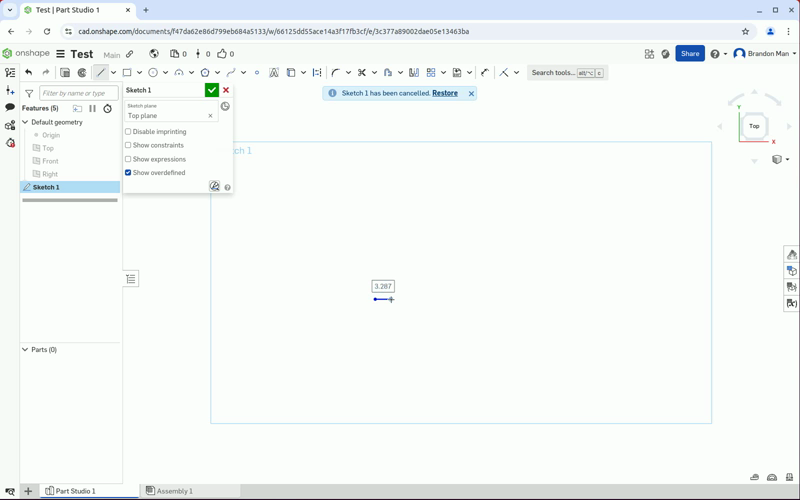
mouse_move(391, 218)
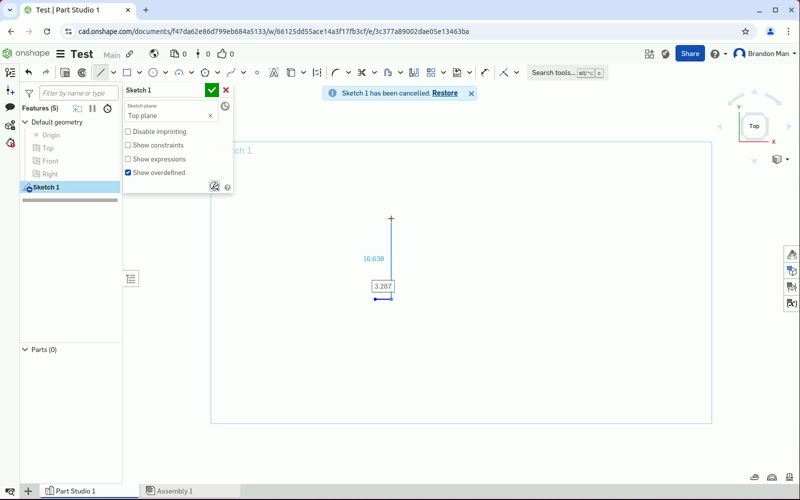
click(391, 218)
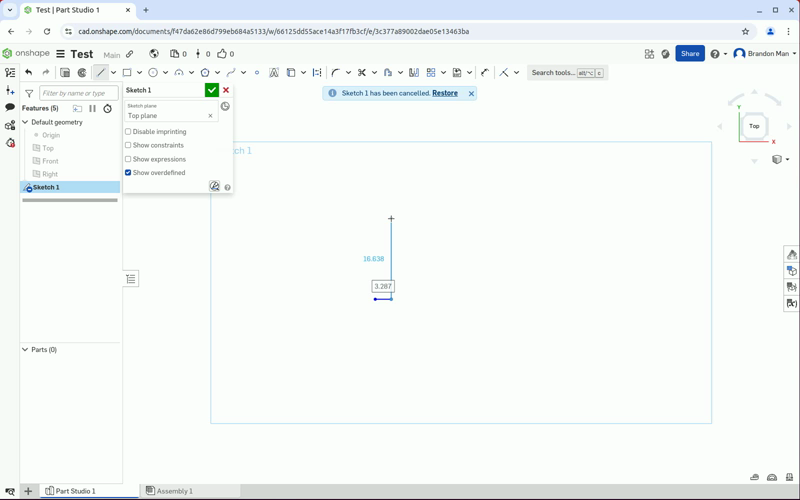
key_up(shift)
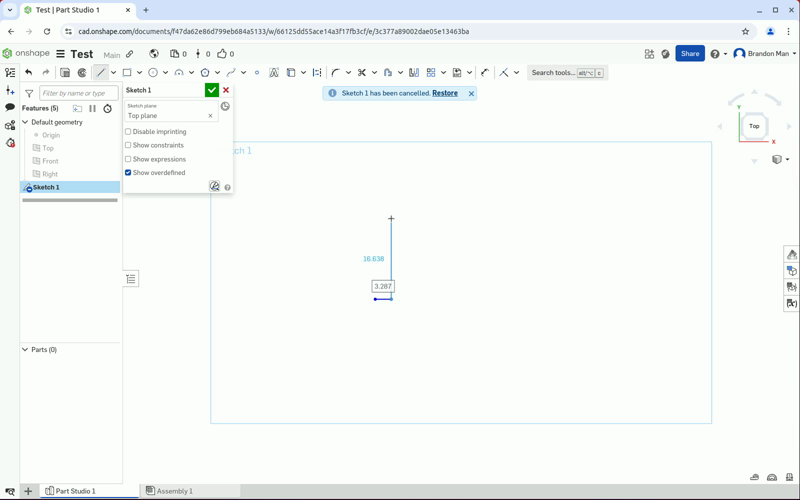
key_down(shift)
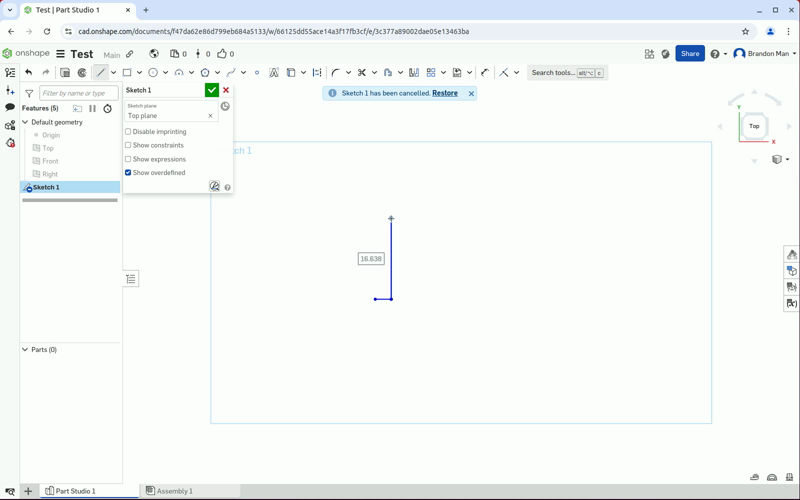
mouse_move(421, 218)
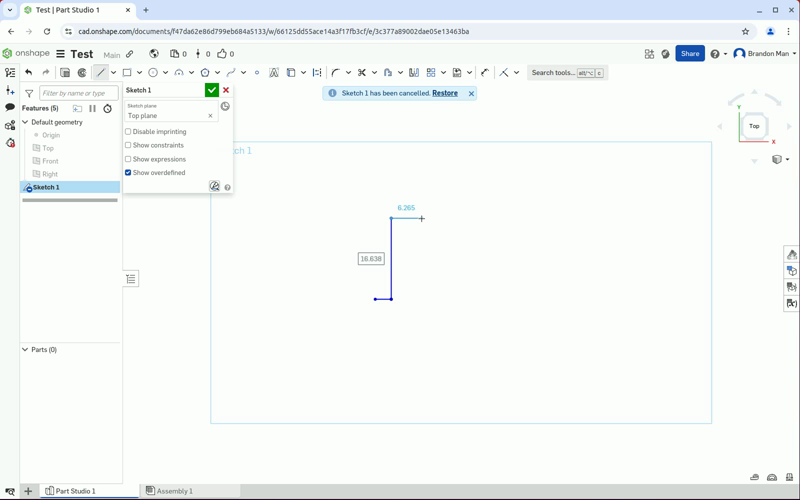
mouse_move(375, 218)
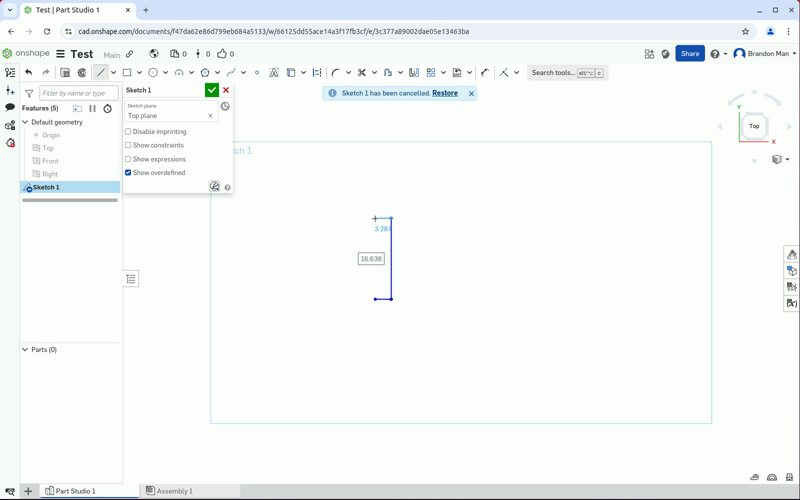
click(375, 218)
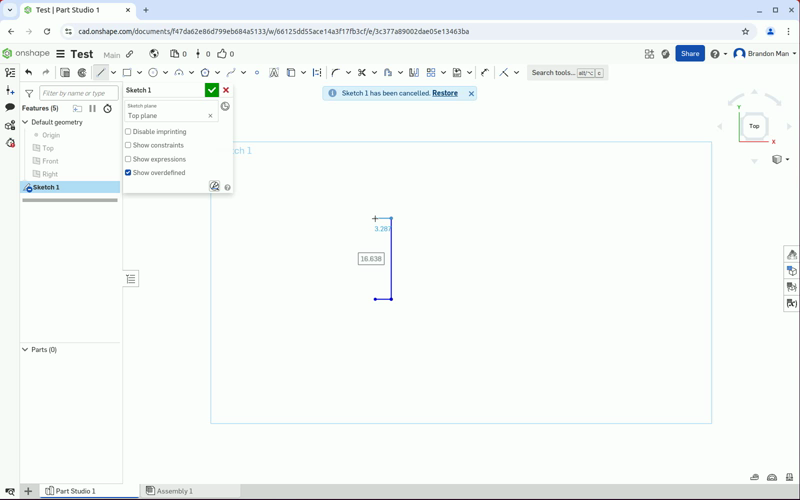
key_up(shift)
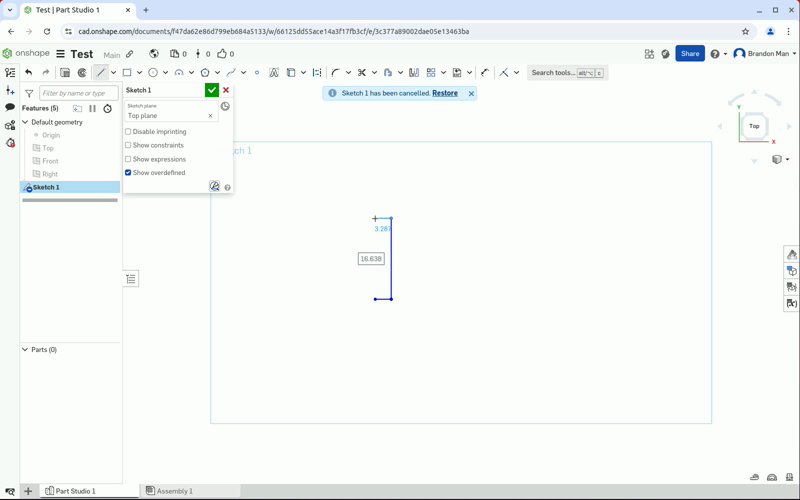
key_down(shift)
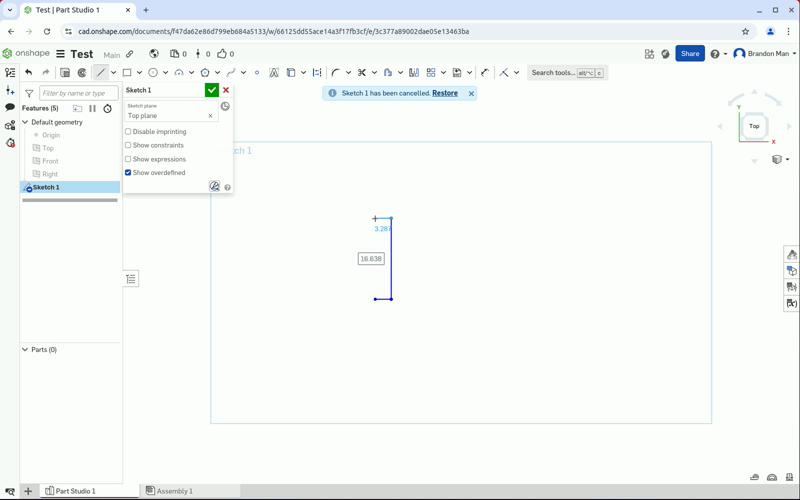
mouse_move(375, 299)
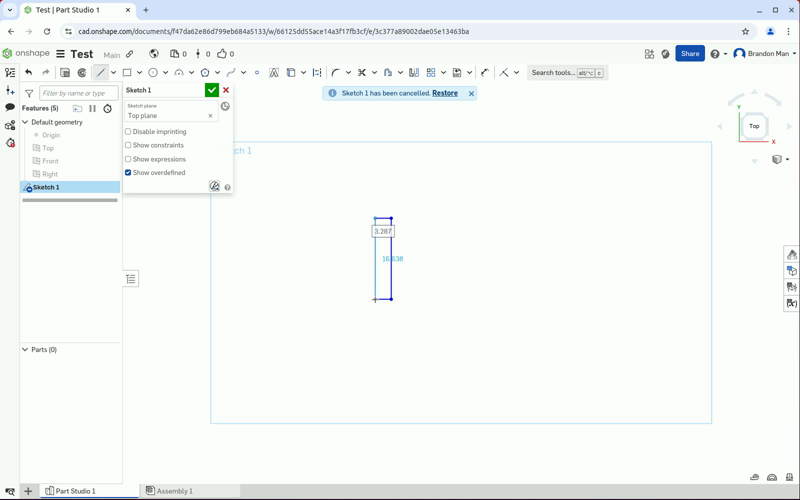
key_up(shift)
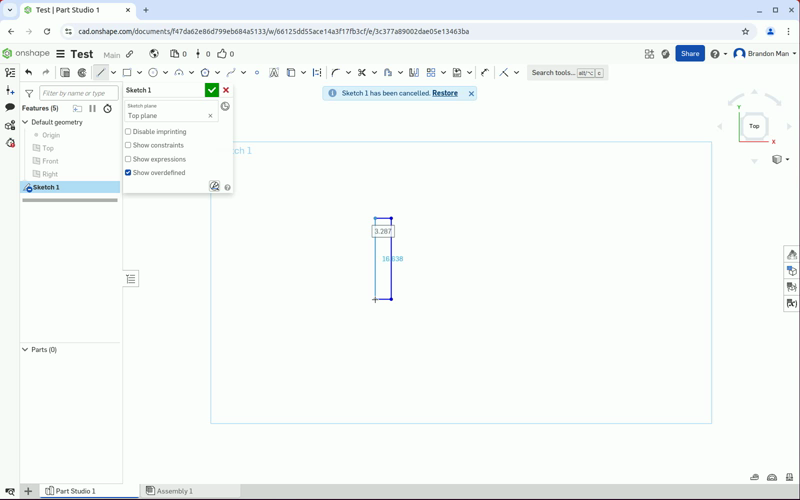
click(375, 299)
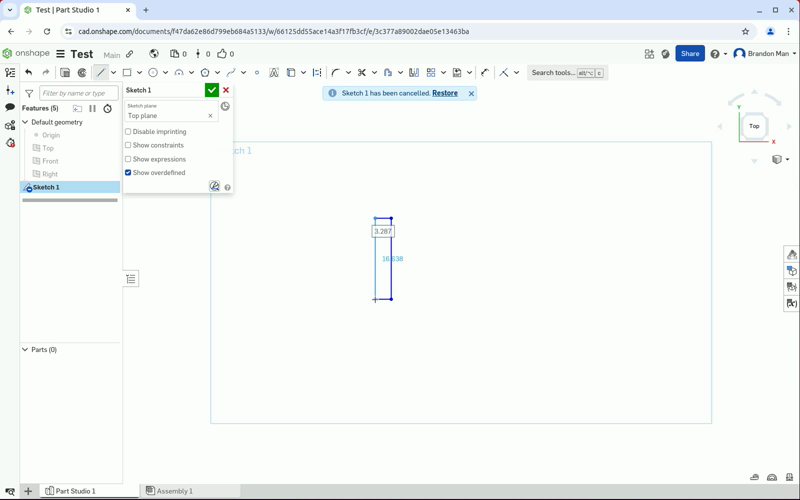
key(esc)
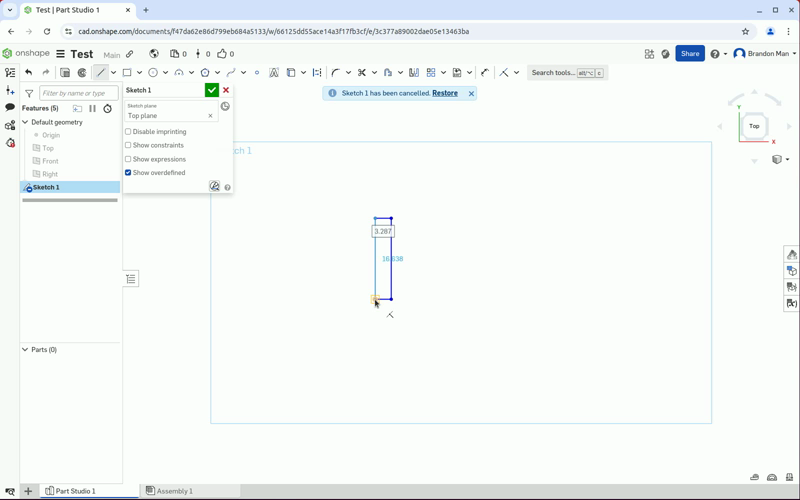
mouse_move(388, 223)
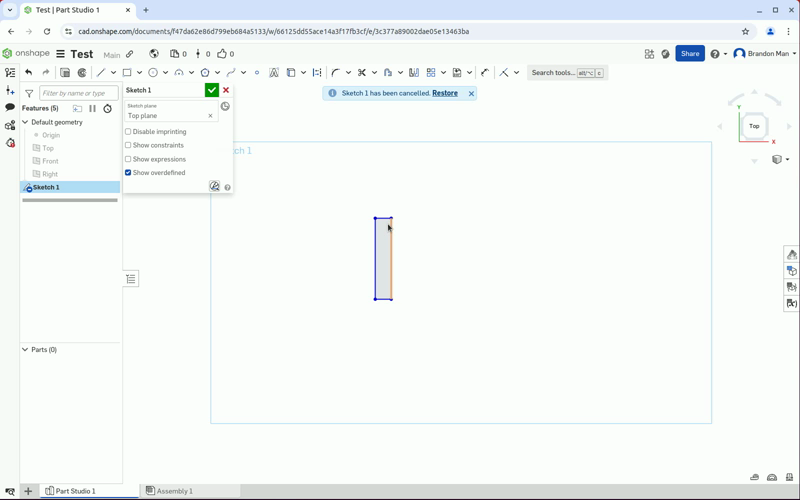
scroll(6)
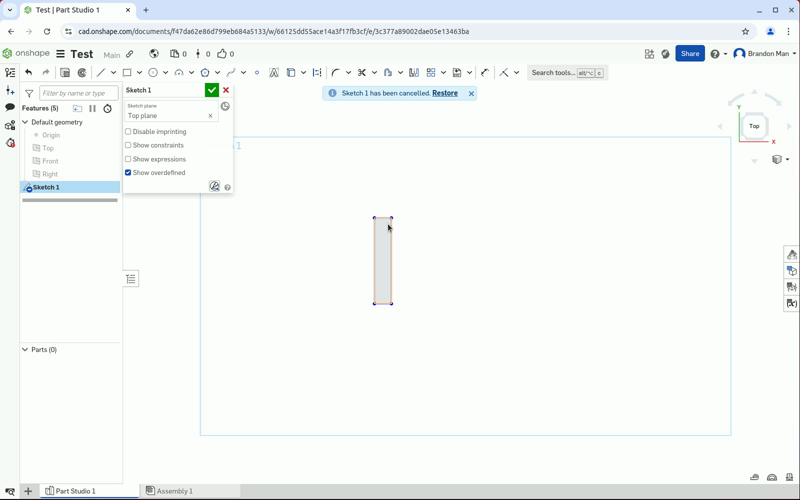
scroll(6)
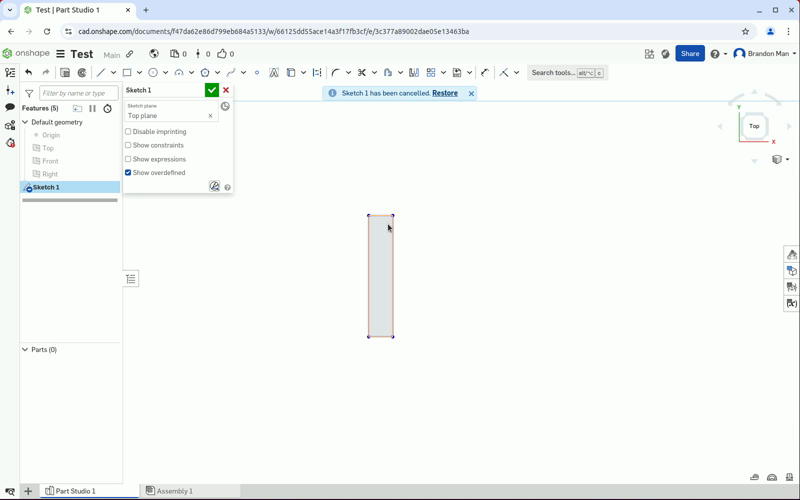
scroll(6)
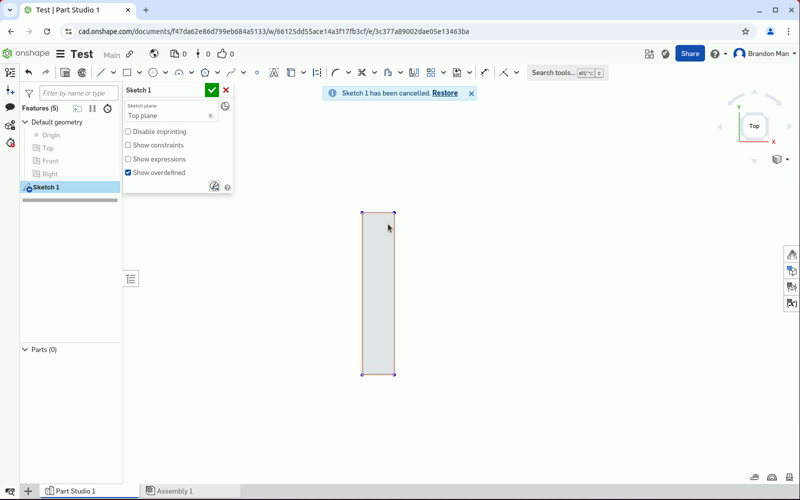
scroll(6)
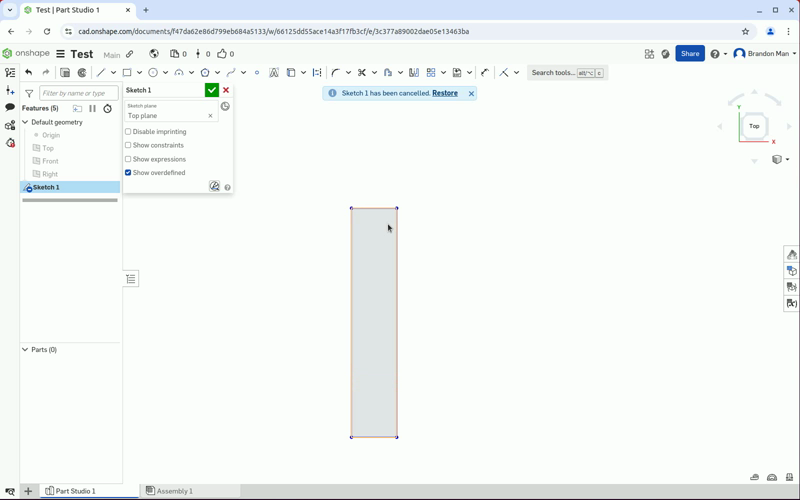
scroll(6)
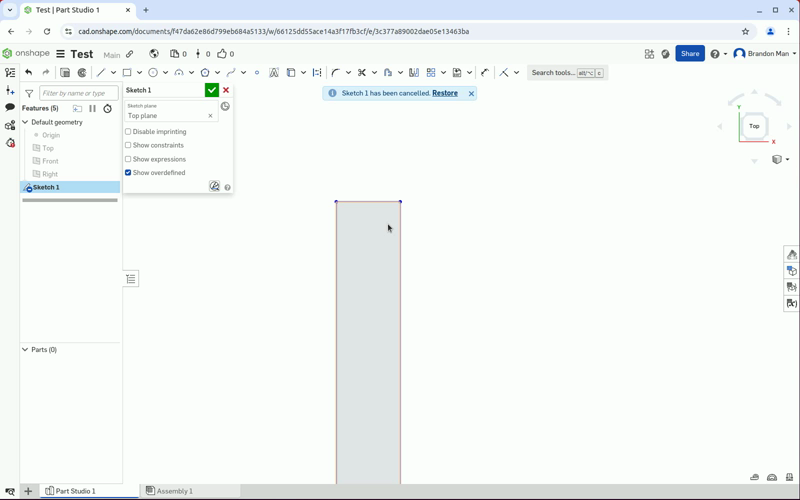
scroll(6)
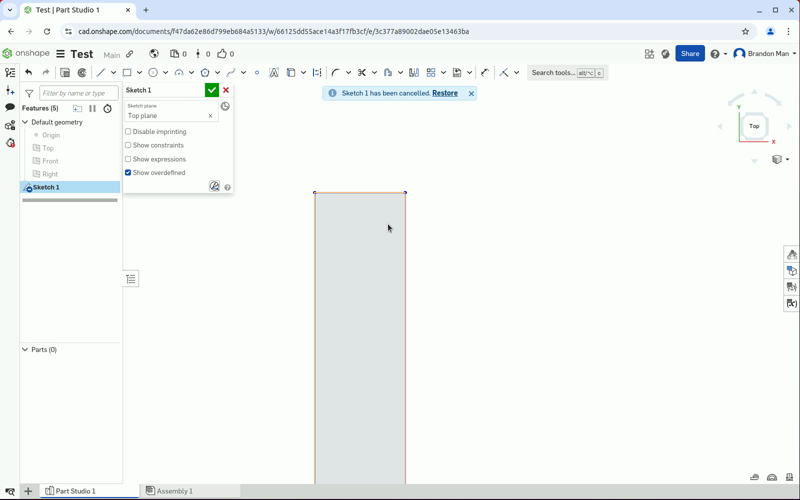
scroll(6)
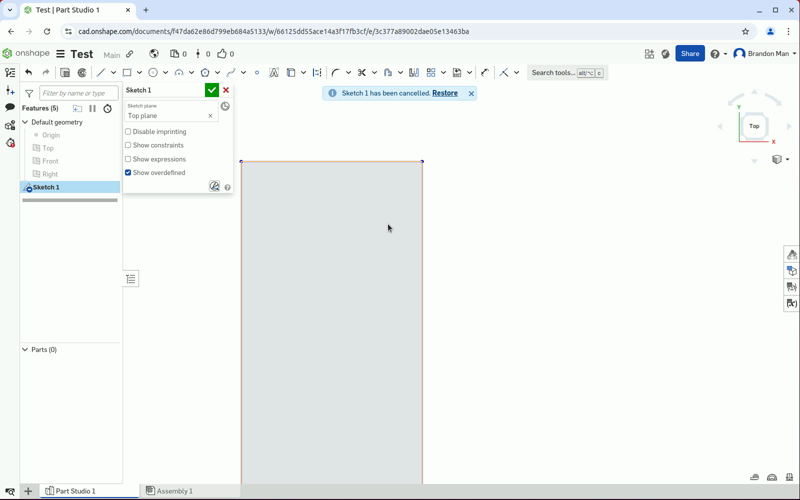
click(388, 223)
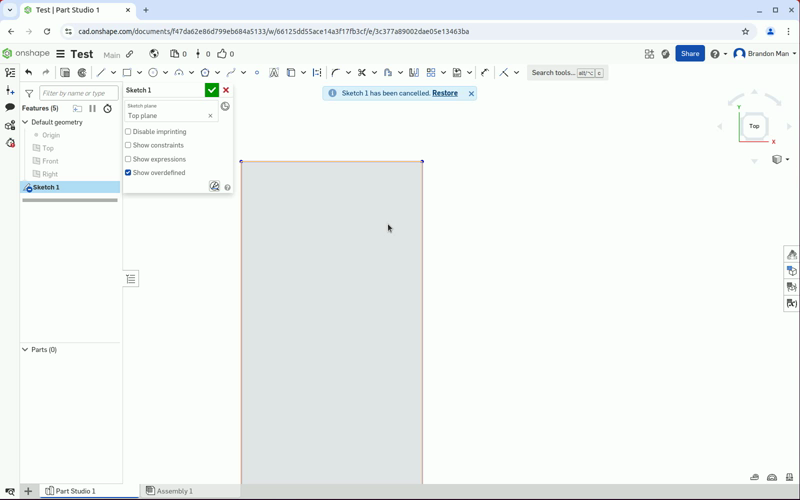
scroll(-6)
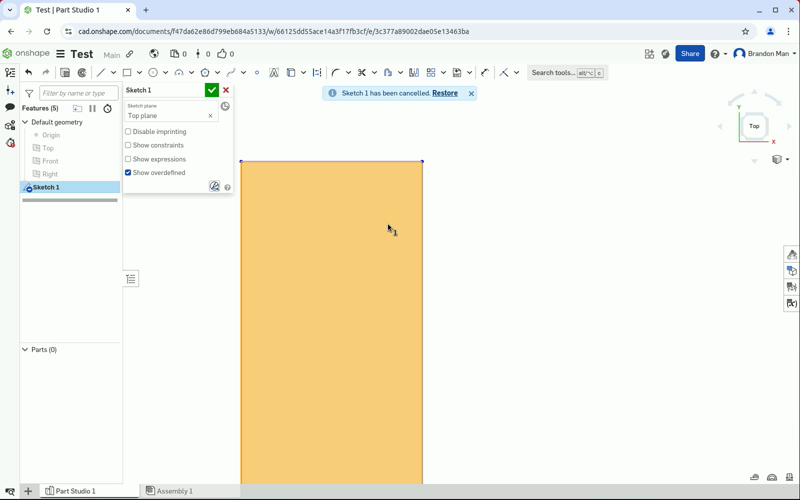
scroll(-6)
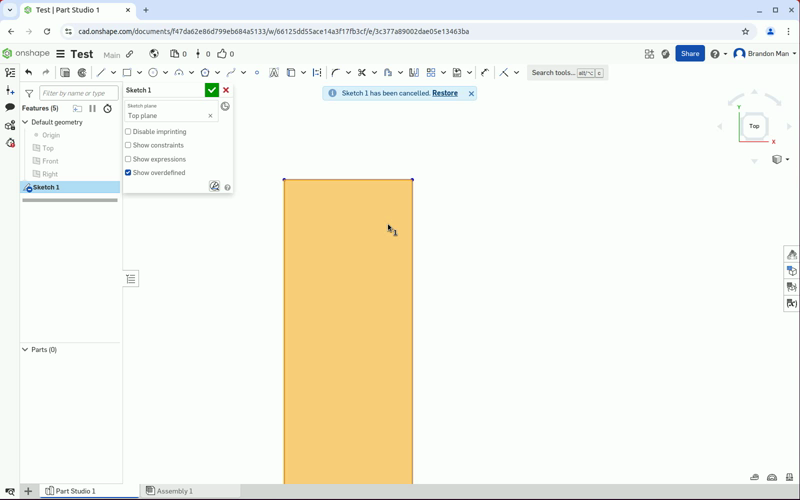
scroll(-6)
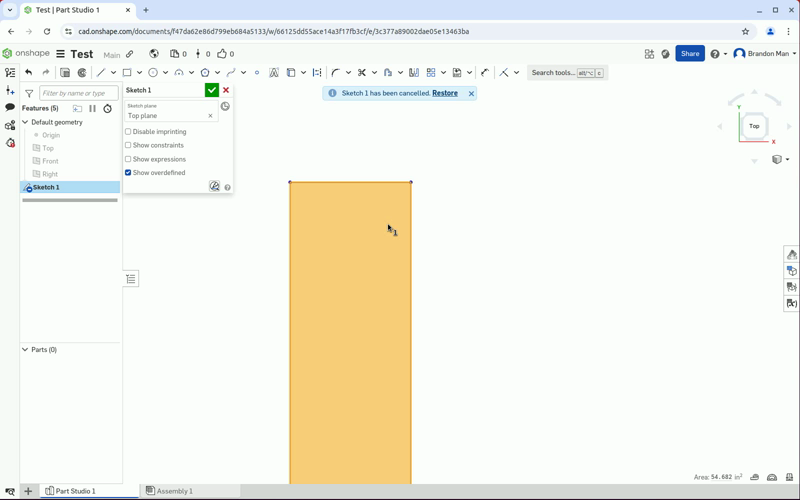
scroll(-6)
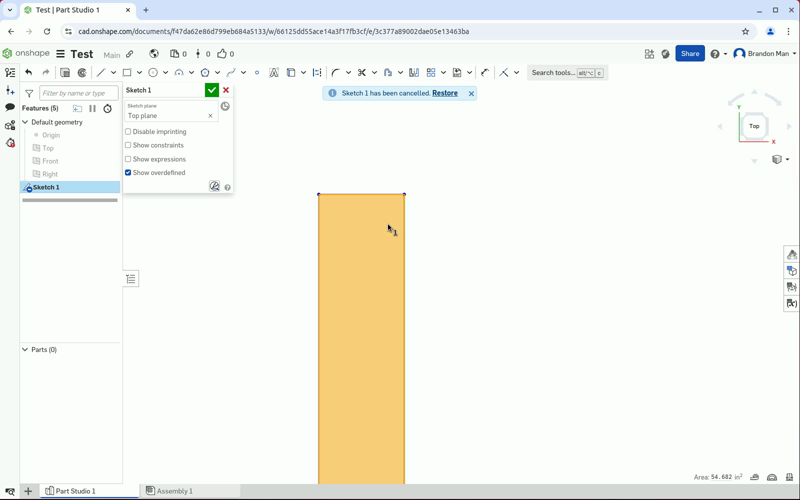
scroll(-6)
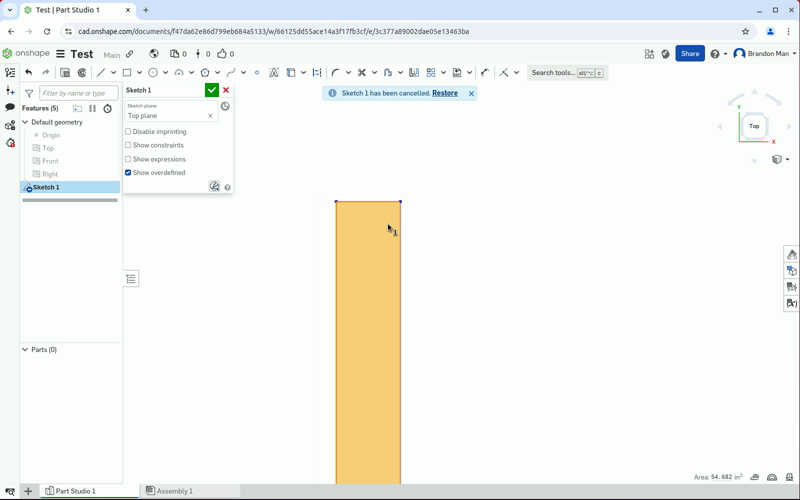
scroll(-6)
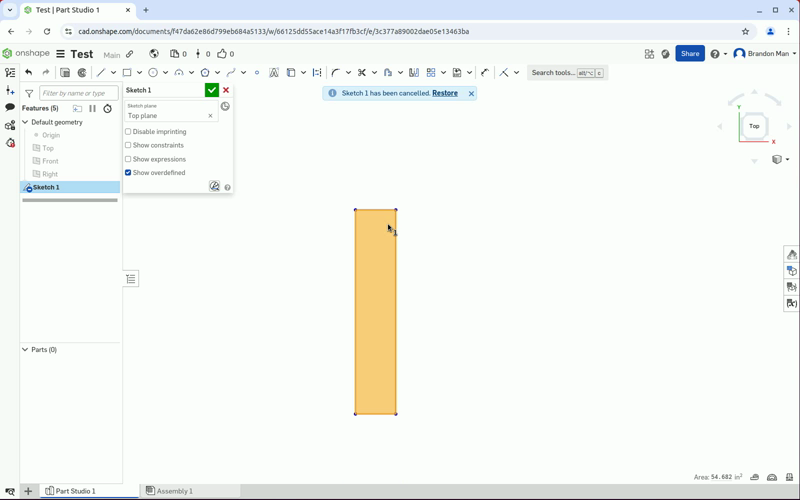
scroll(-6)
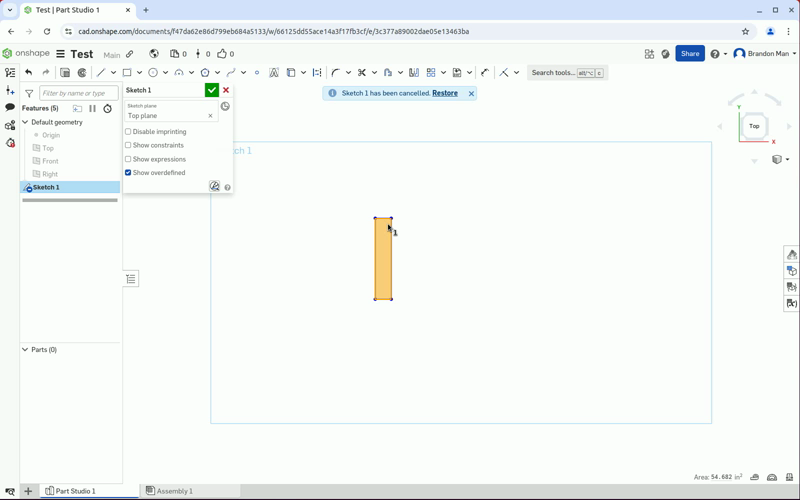
mouse_move(73, 352)
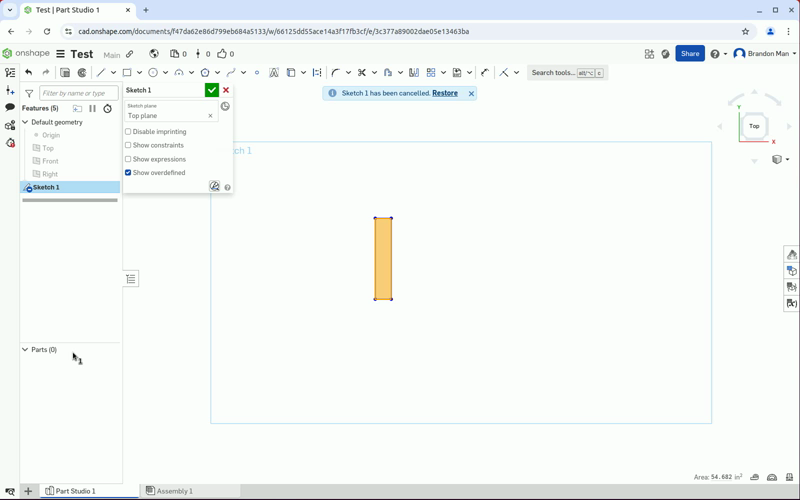
key(shift+y)
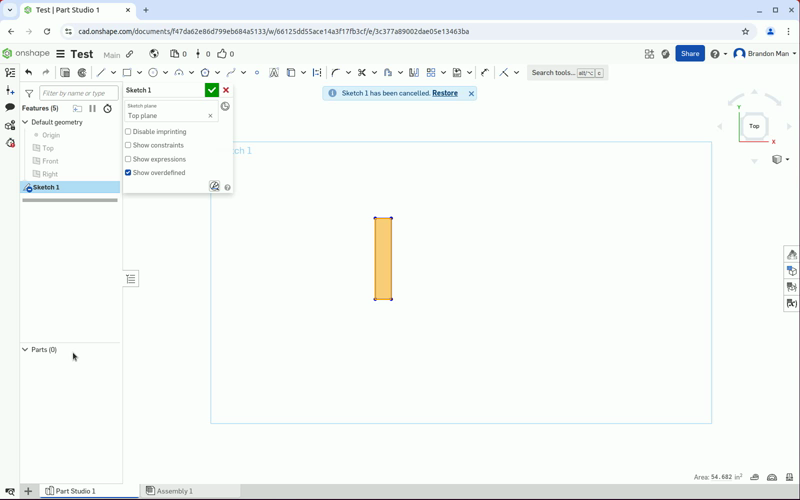
key(shift+e)
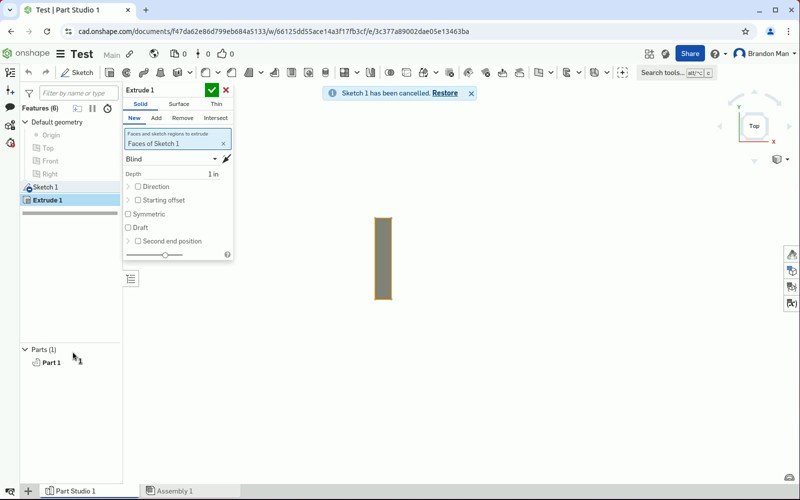
mouse_move(143, 106)
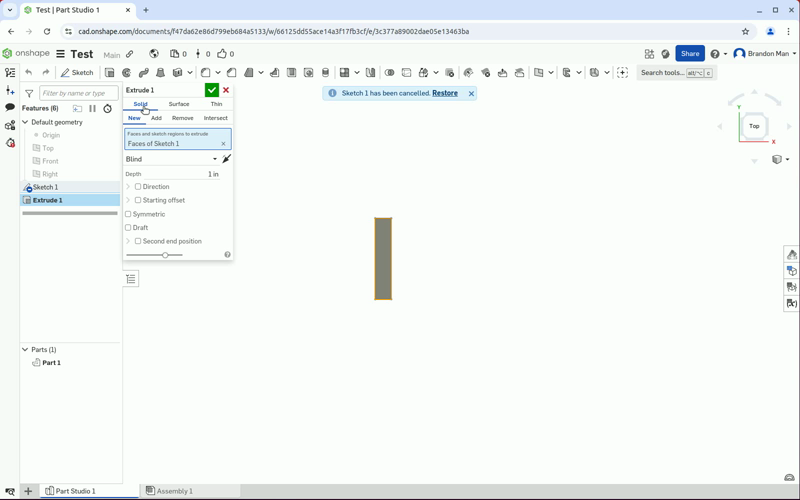
click(143, 106)
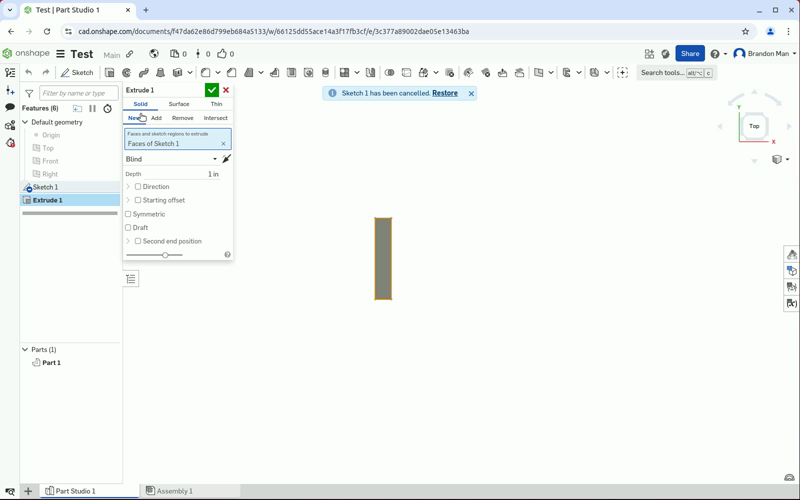
mouse_move(137, 120)
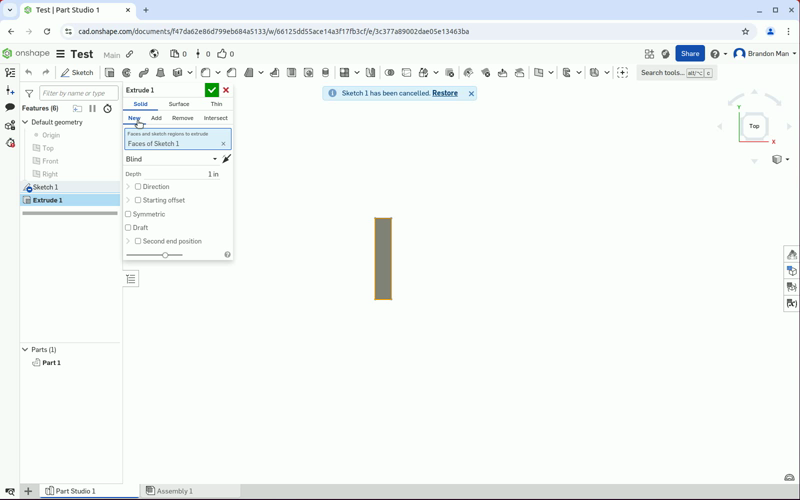
click(137, 120)
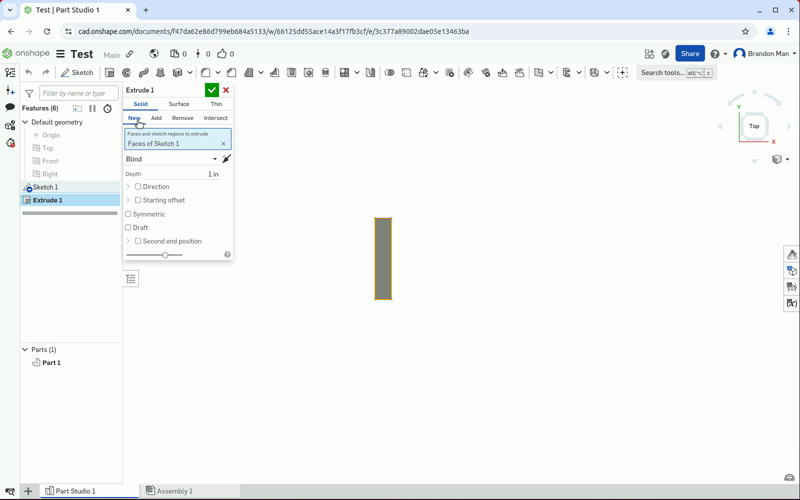
key(tab, 4)
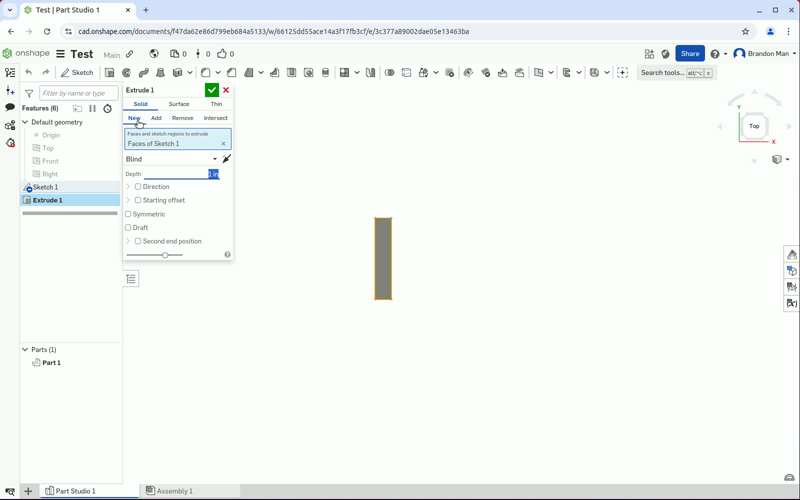
text(2.648)
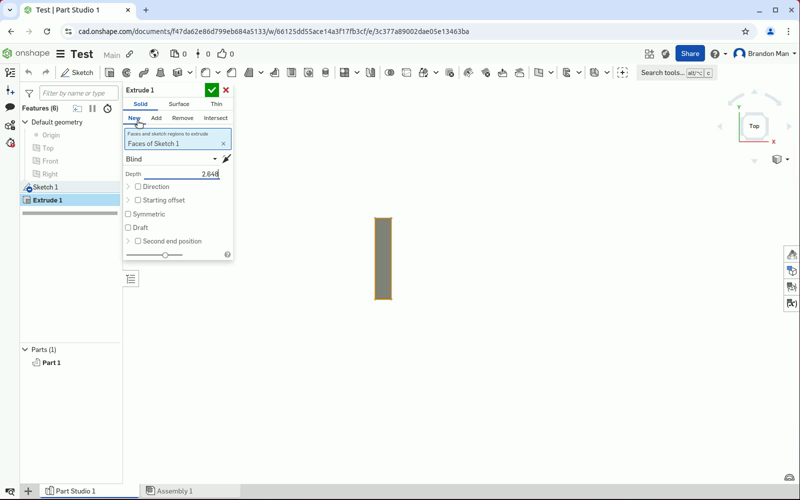
key(enter)
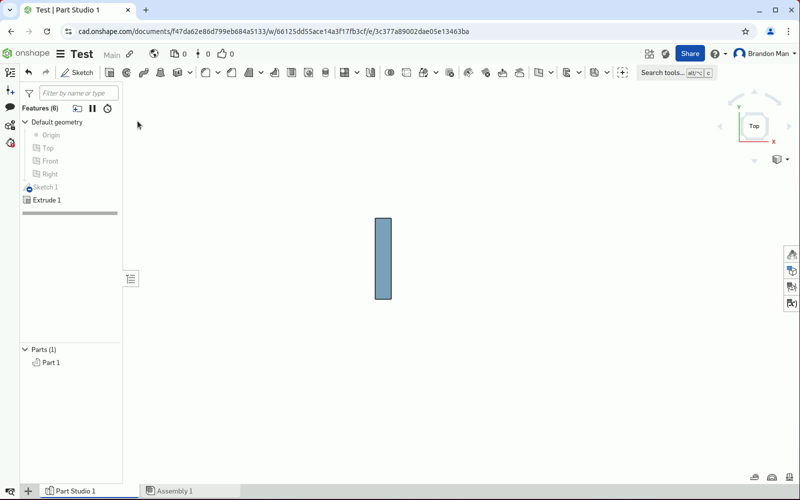
key(shift+h)
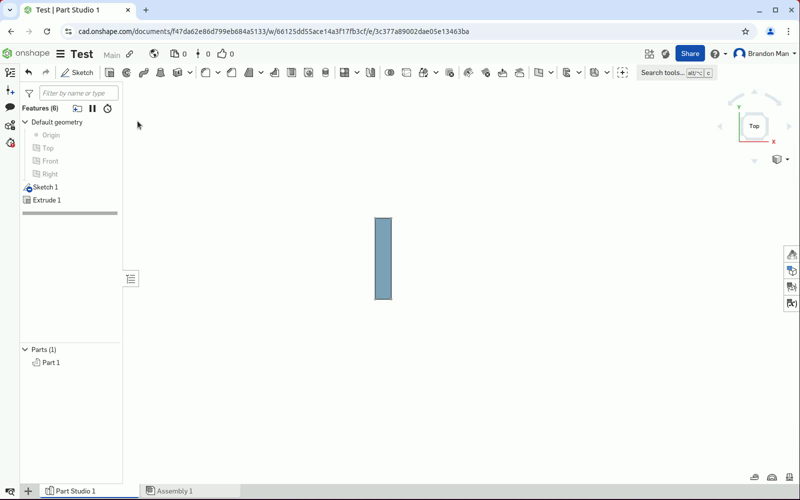
key(shift+h)
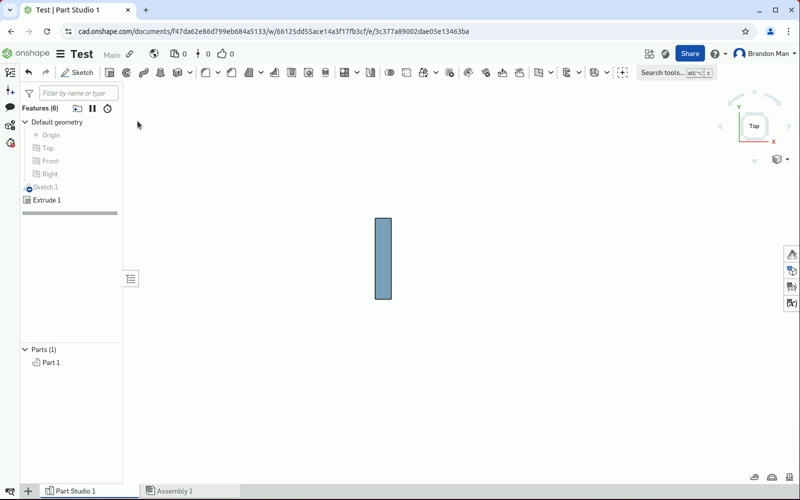
mouse_move(73, 189)
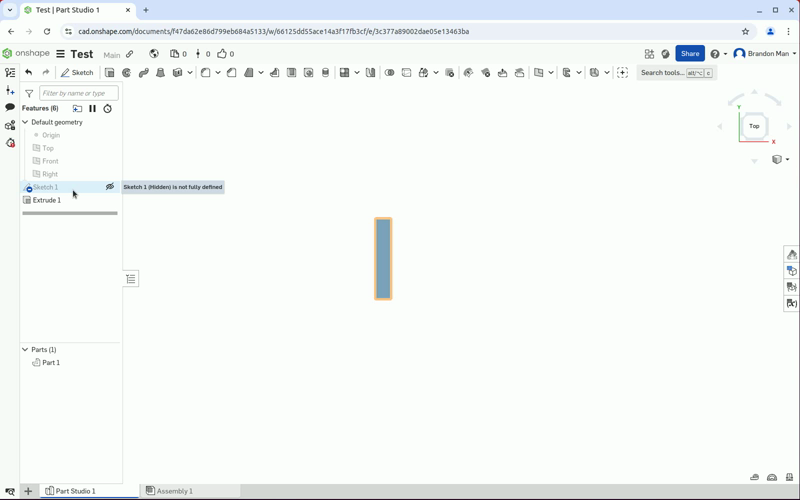
click(73, 189)
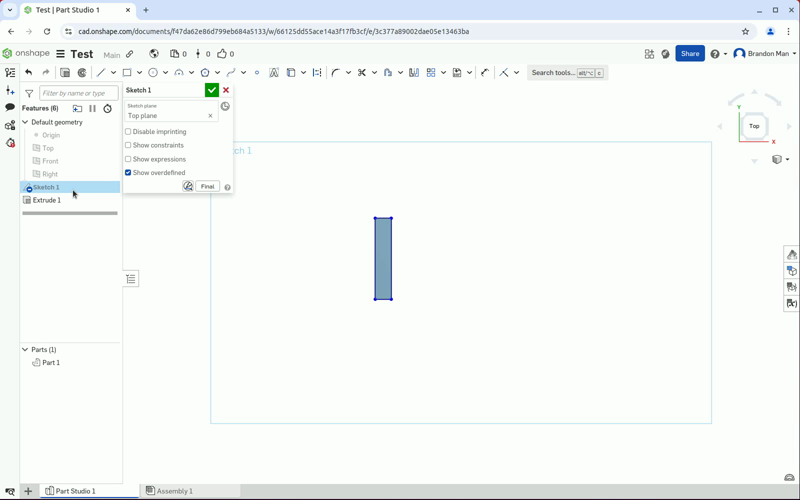
mouse_move(229, 92)
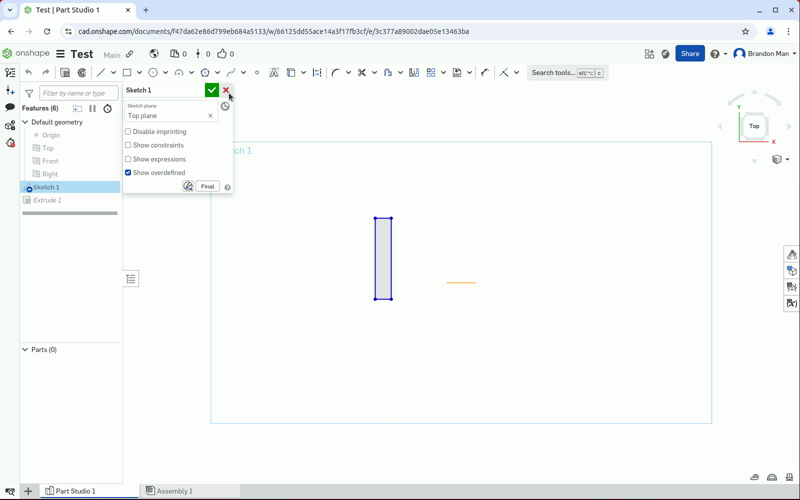
click(229, 92)
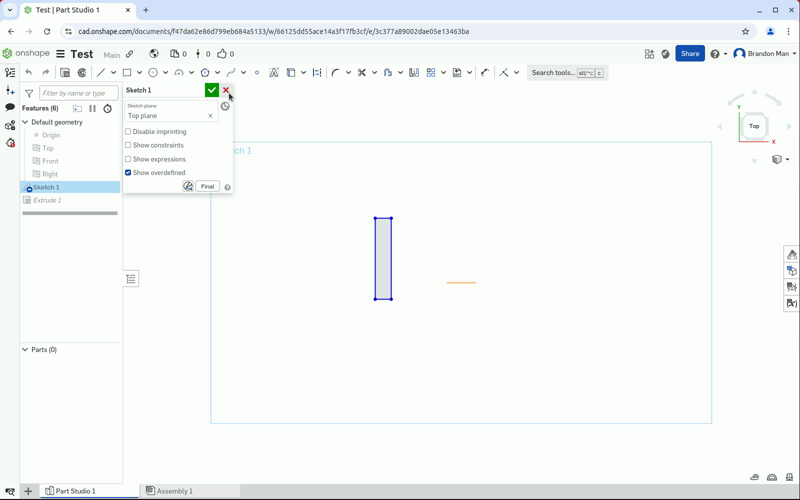
key(shift+s)
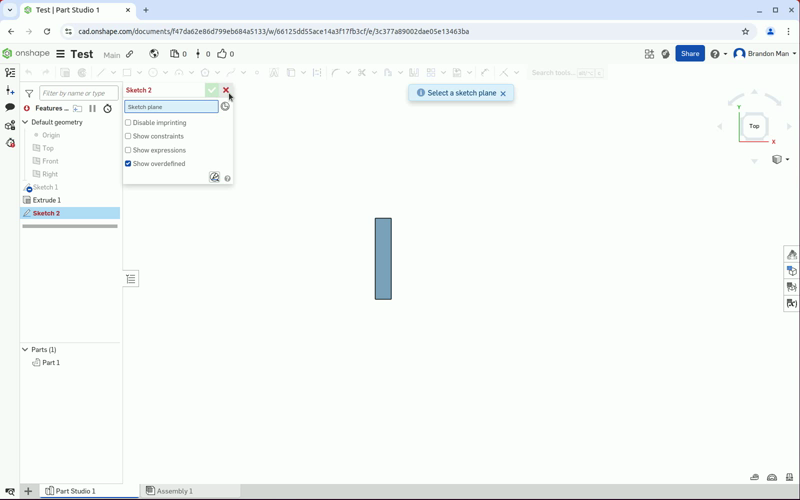
mouse_move(73, 150)
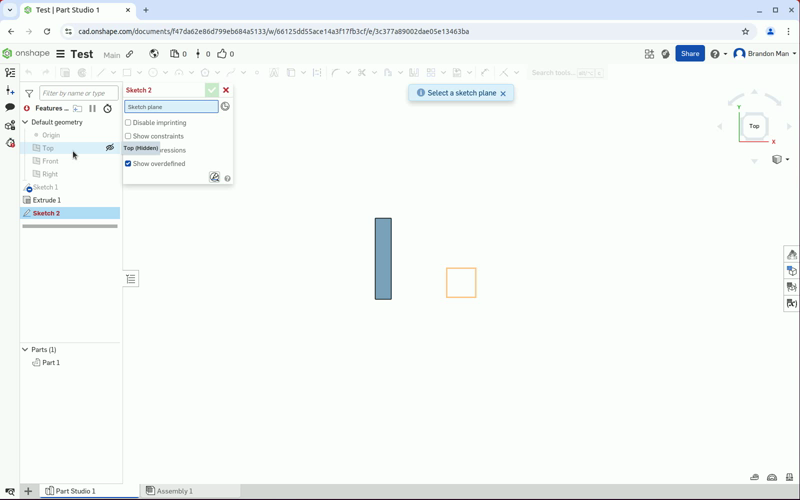
click(73, 150)
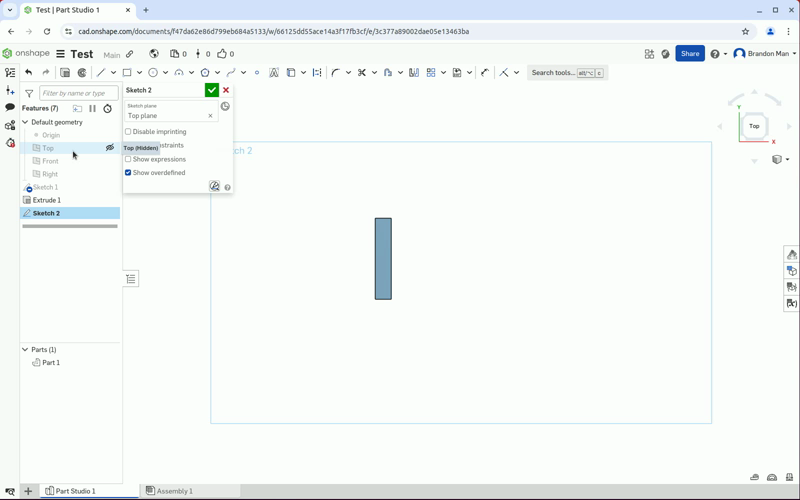
mouse_move(73, 352)
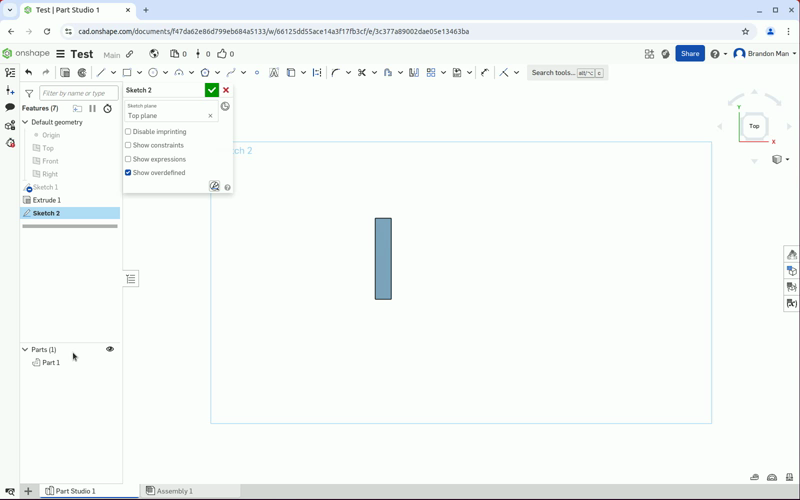
key(y)
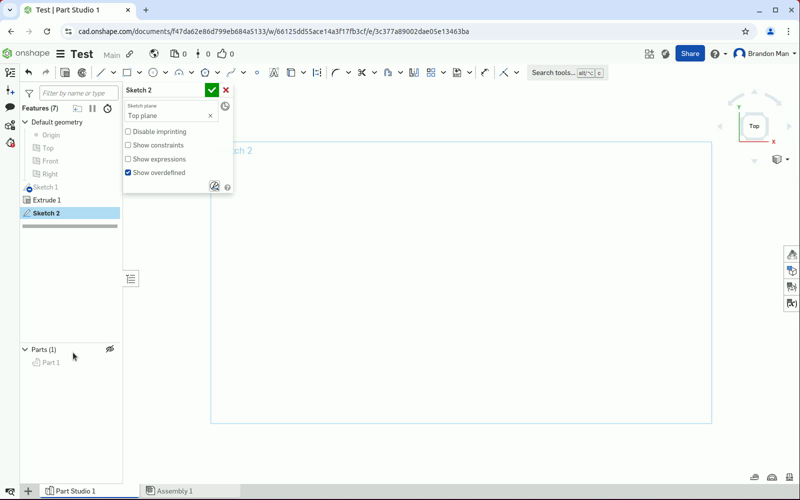
key(l)
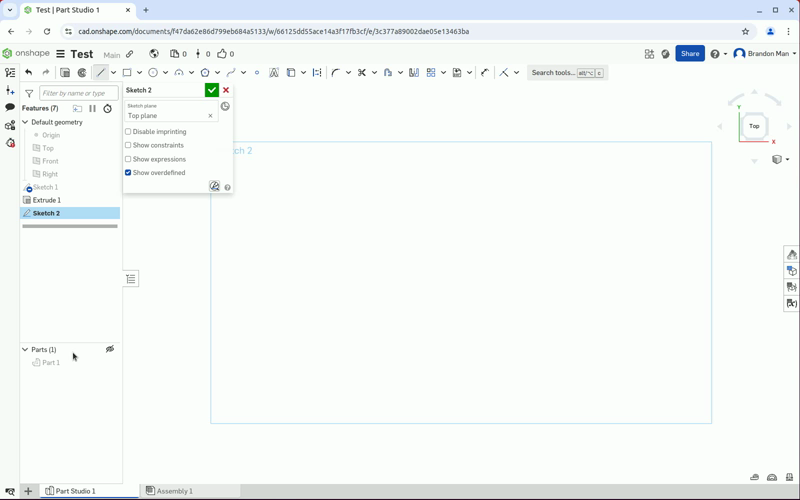
key_down(shift)
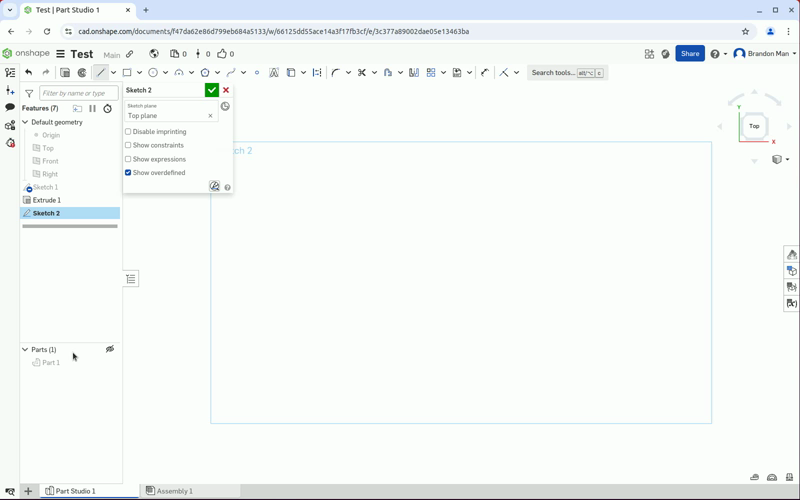
mouse_move(456, 299)
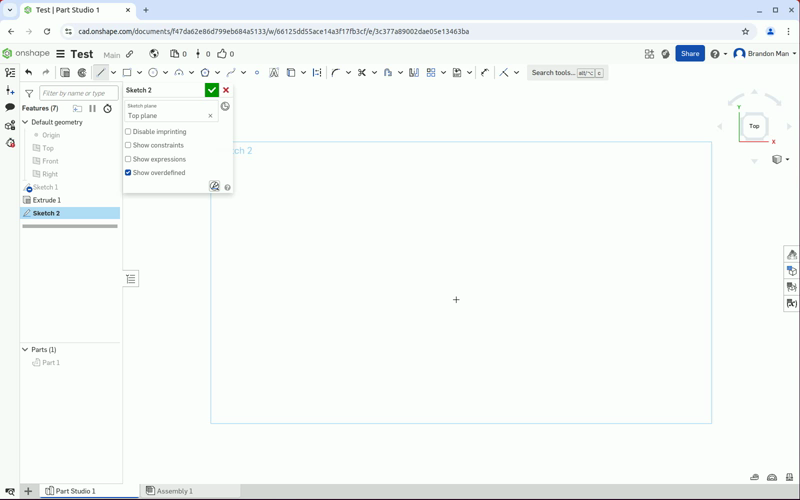
click(456, 299)
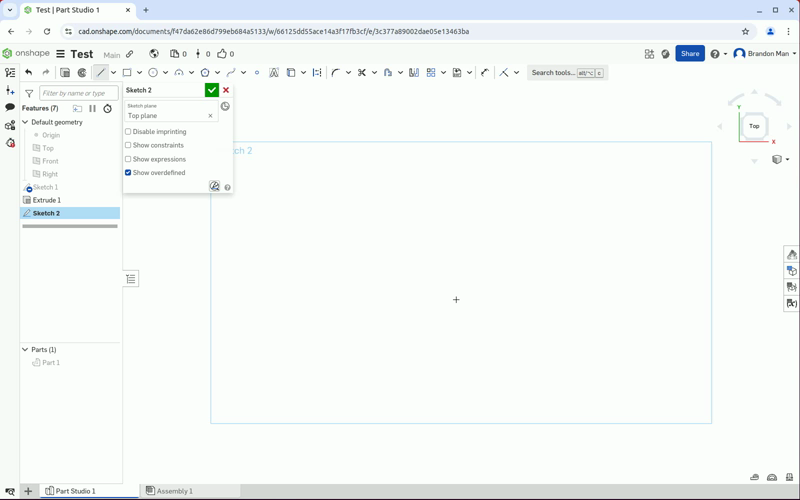
key_up(shift)
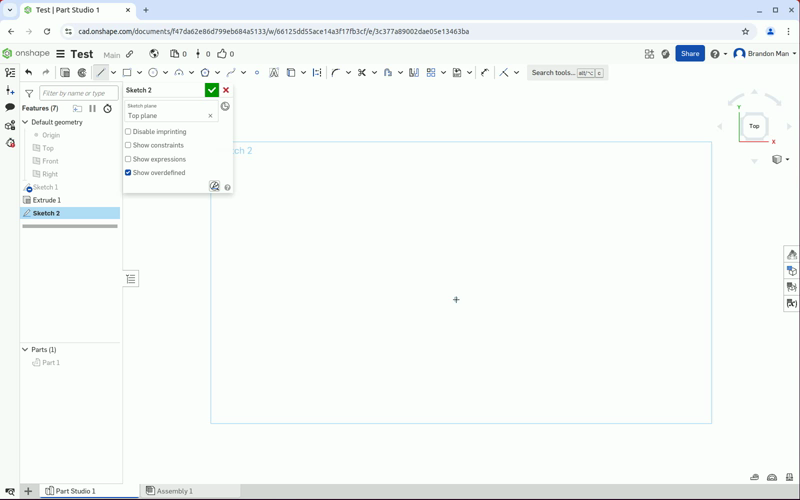
key_down(shift)
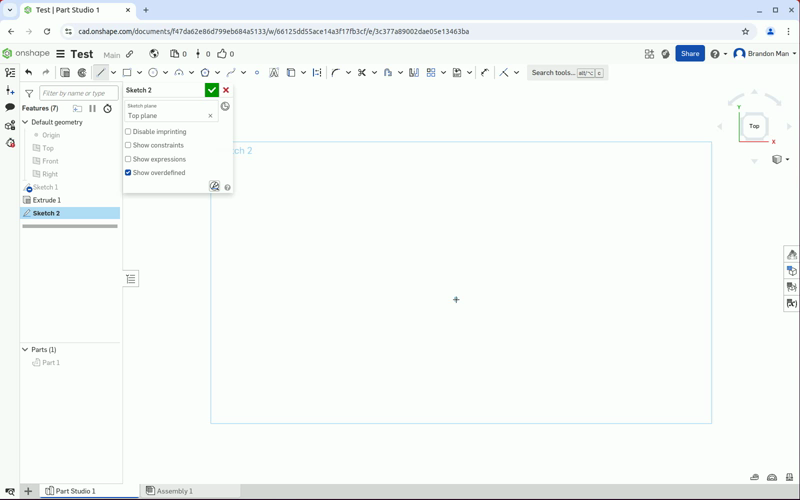
mouse_move(486, 299)
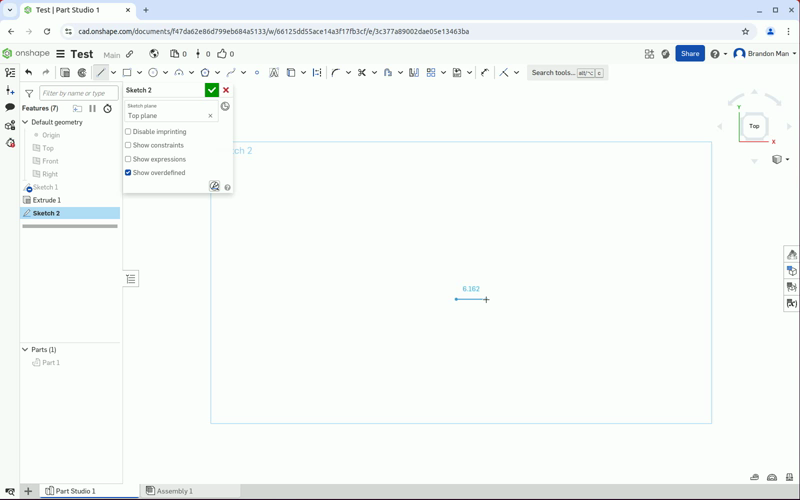
mouse_move(472, 299)
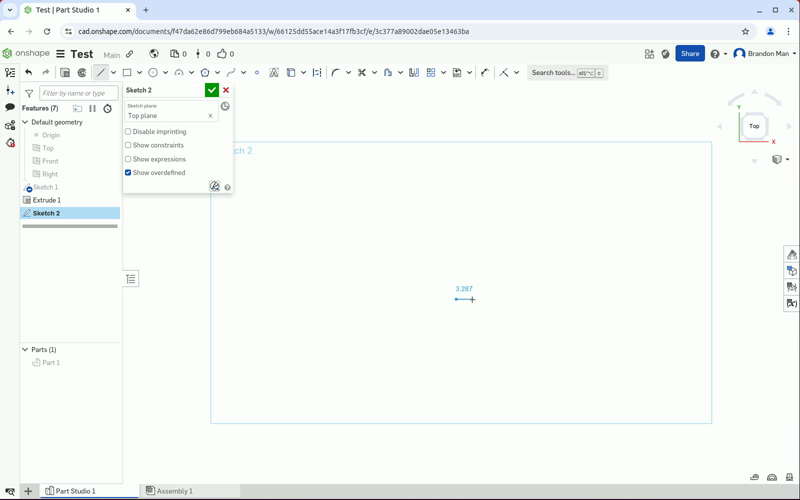
click(472, 299)
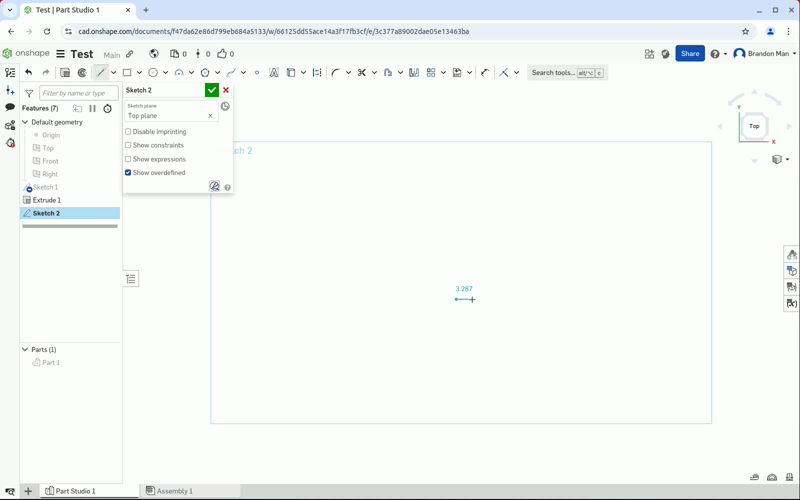
key_up(shift)
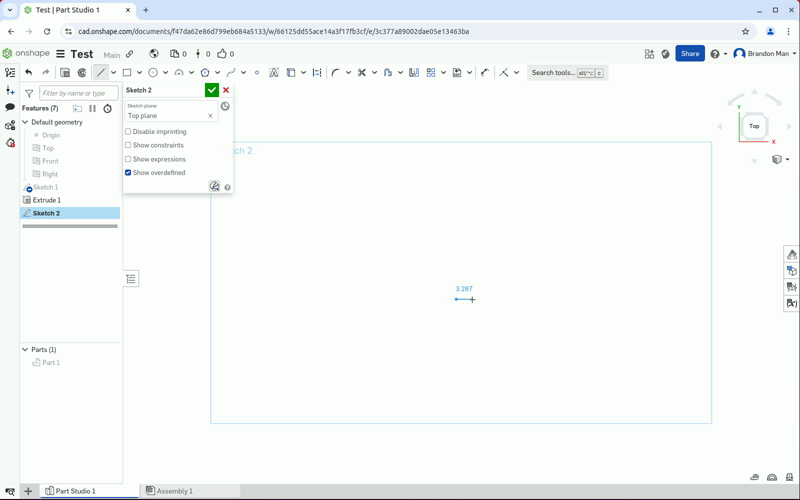
key_down(shift)
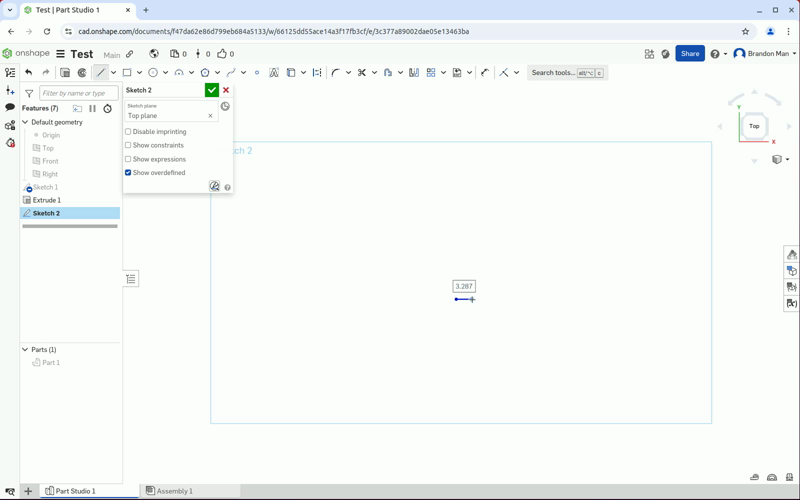
mouse_move(472, 218)
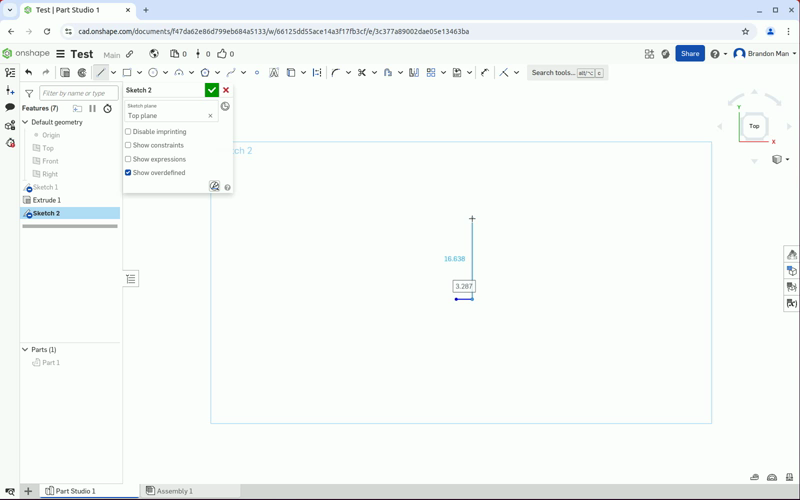
click(472, 218)
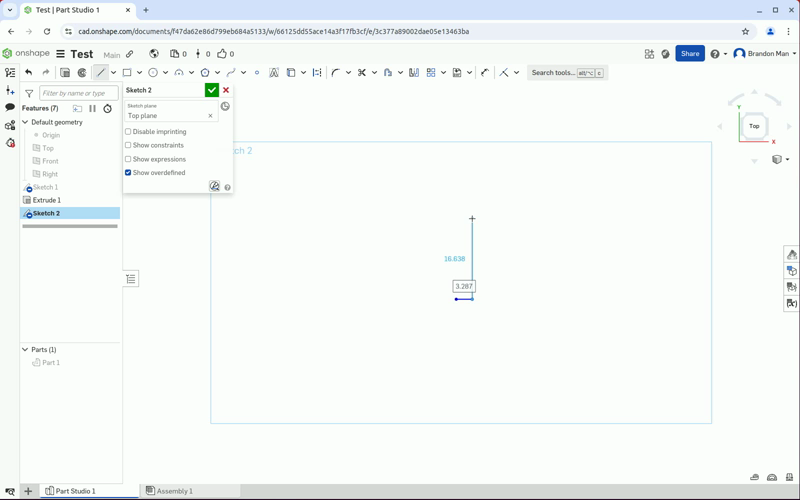
key_up(shift)
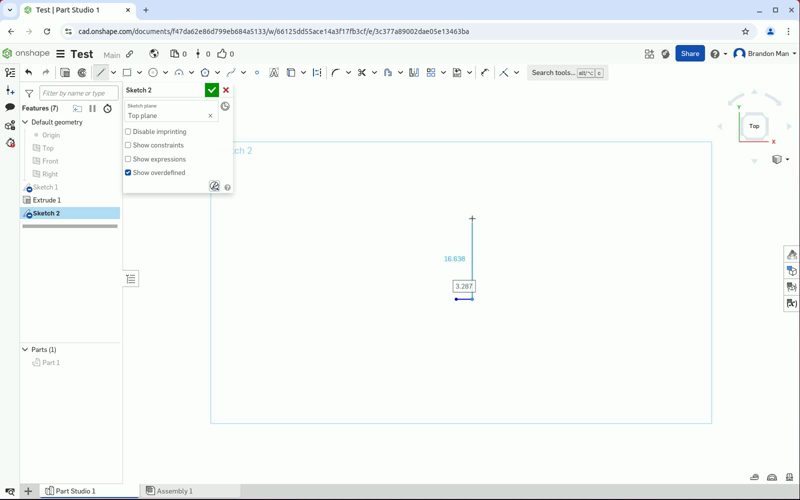
key_down(shift)
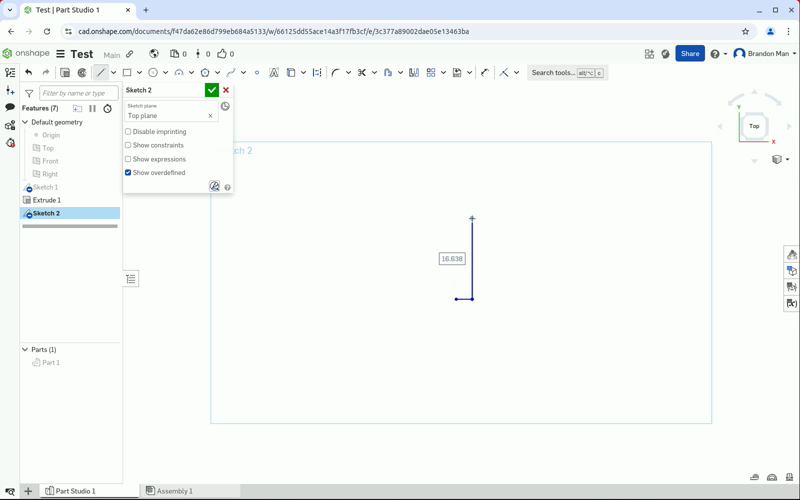
mouse_move(502, 218)
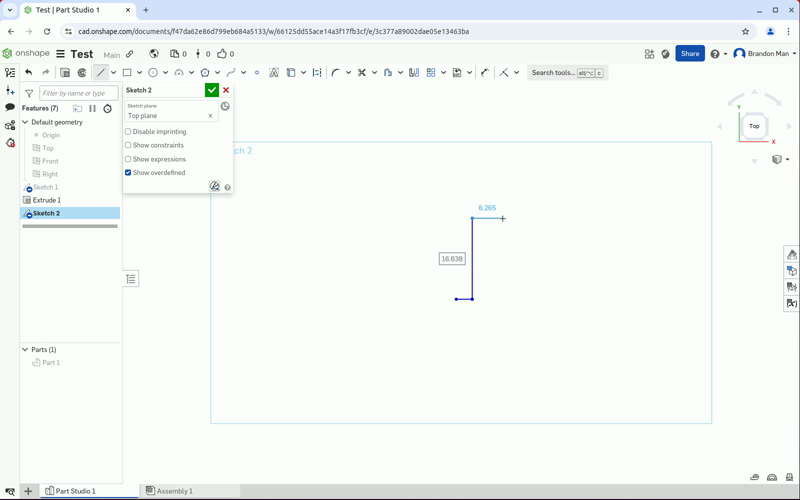
mouse_move(456, 218)
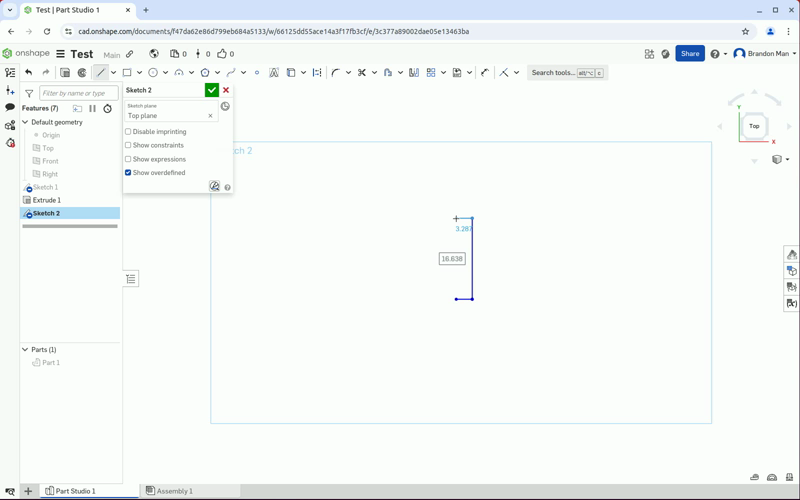
click(456, 218)
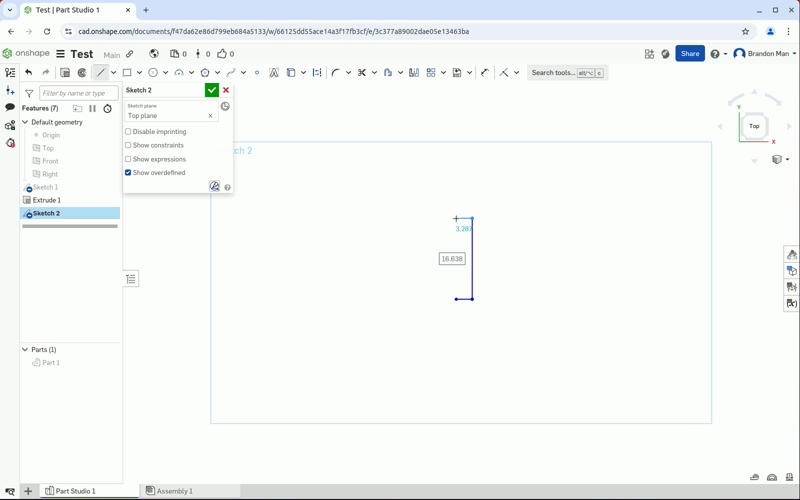
key_up(shift)
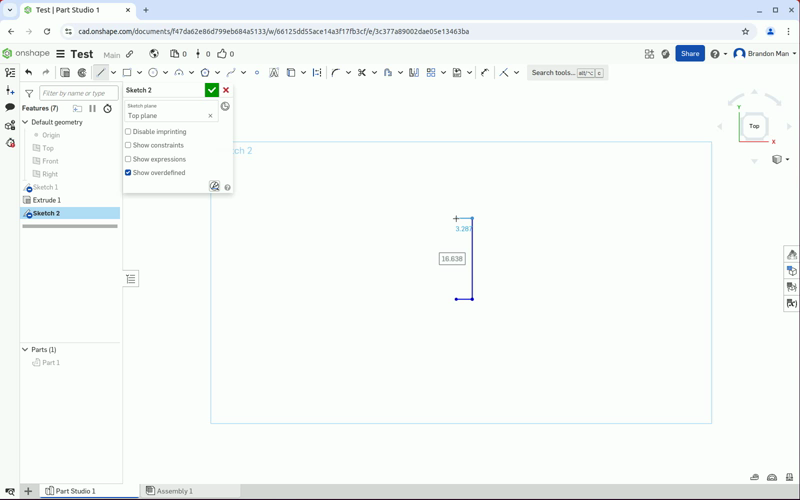
key_down(shift)
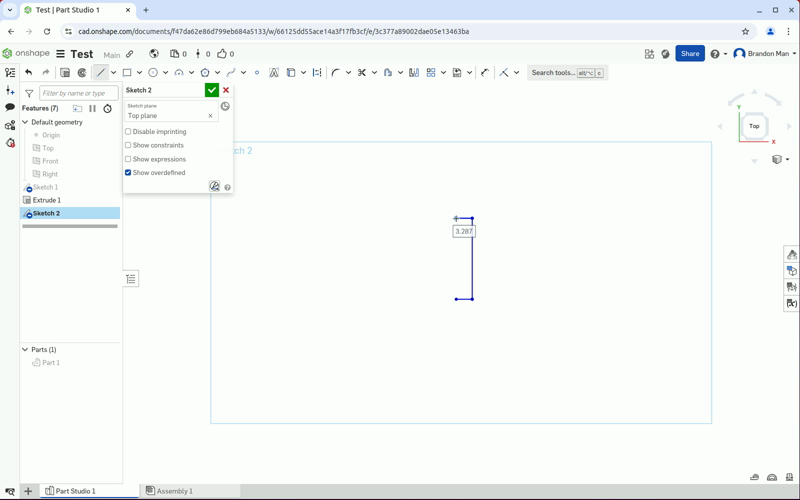
mouse_move(456, 299)
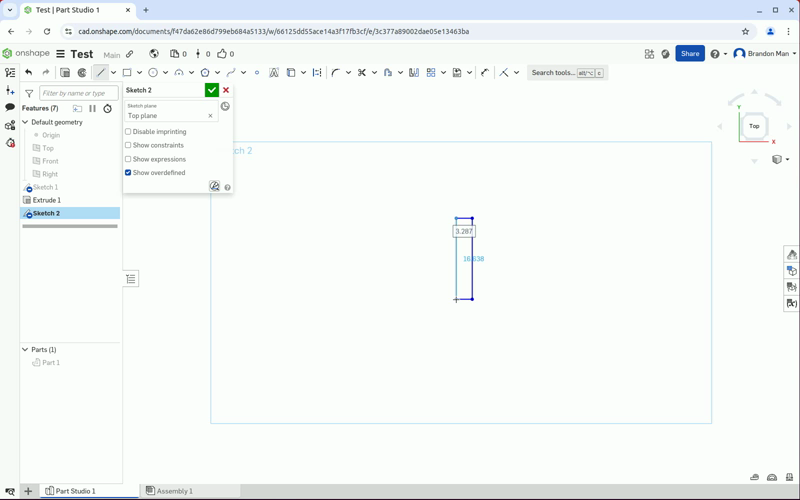
key_up(shift)
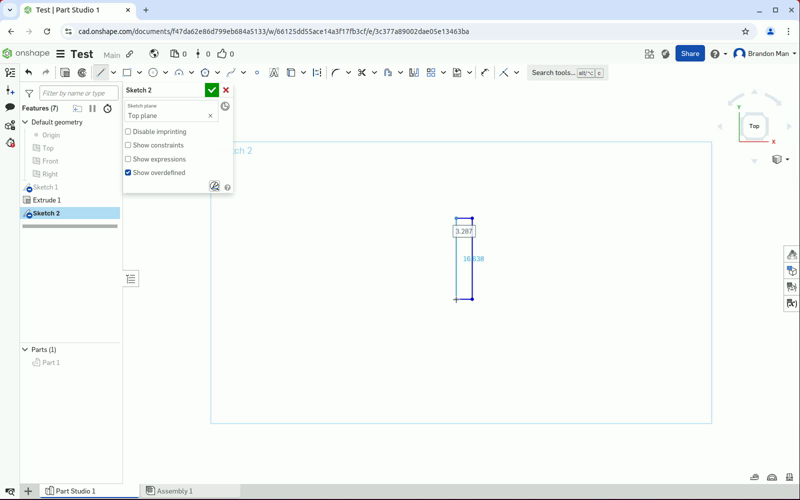
click(456, 299)
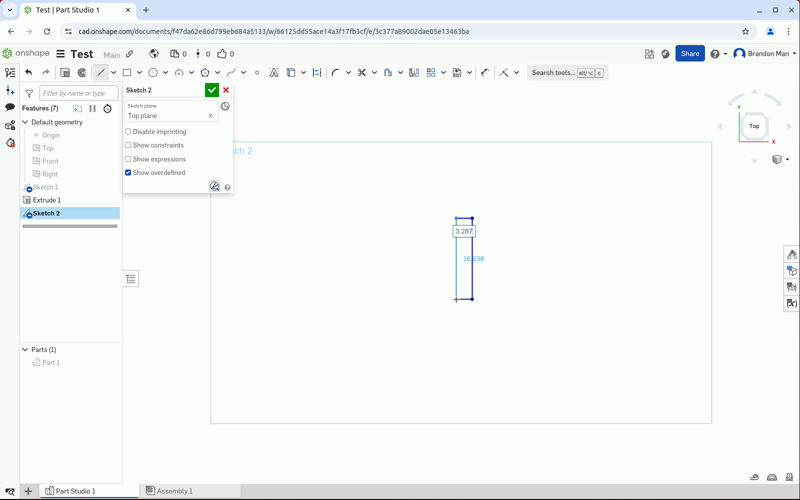
key(esc)
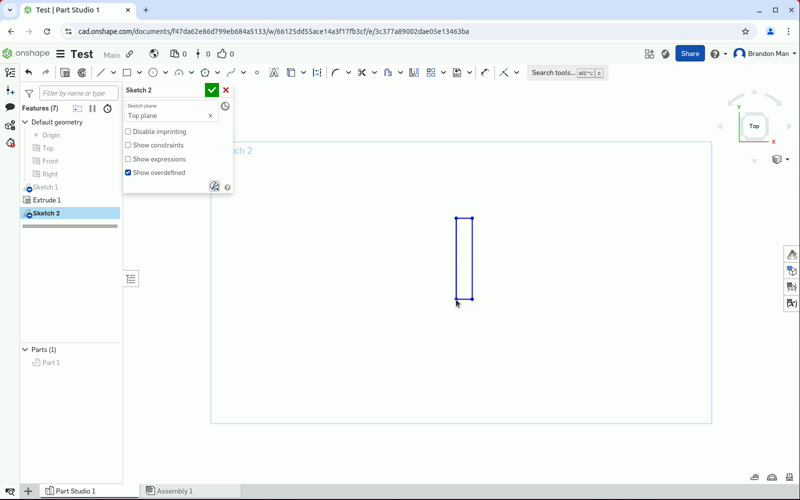
mouse_move(460, 283)
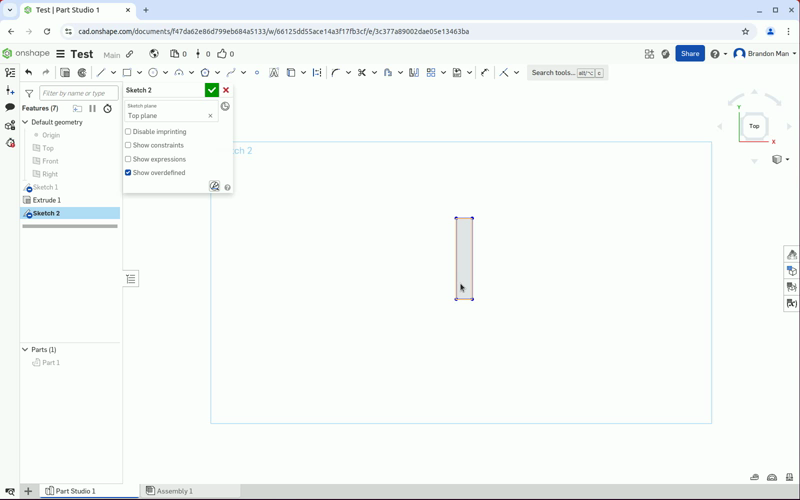
scroll(6)
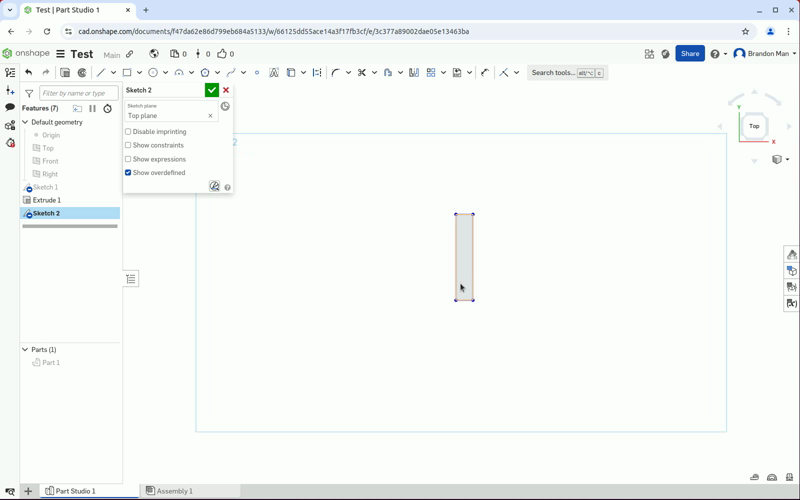
scroll(6)
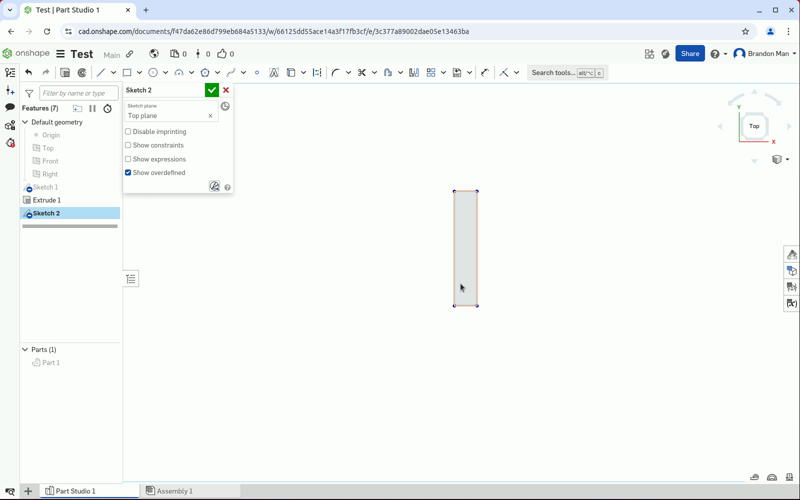
scroll(6)
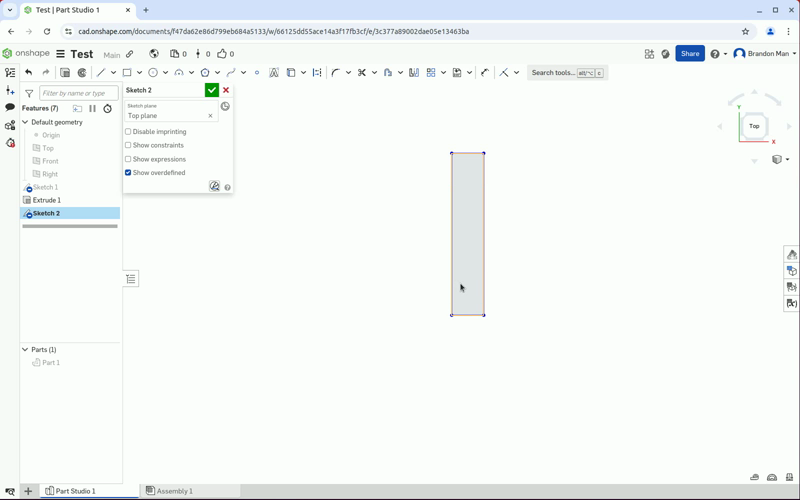
scroll(6)
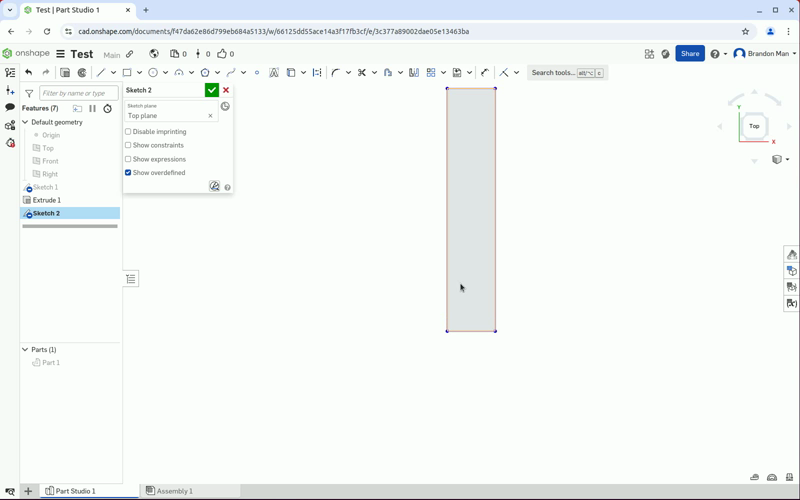
scroll(6)
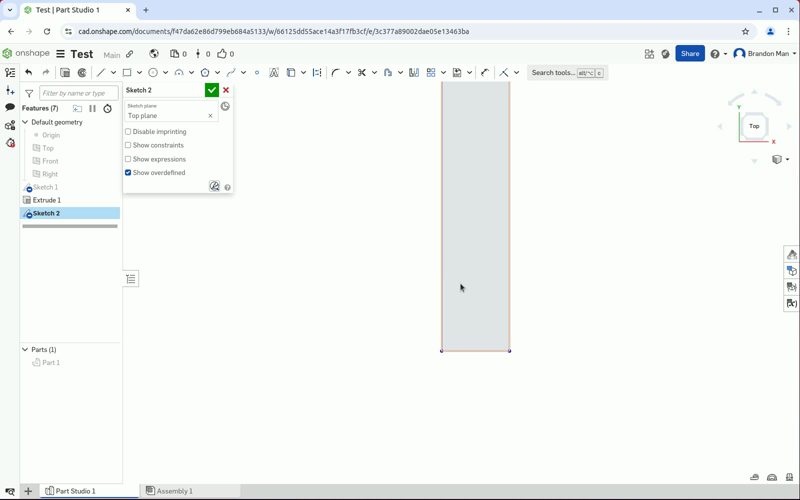
scroll(6)
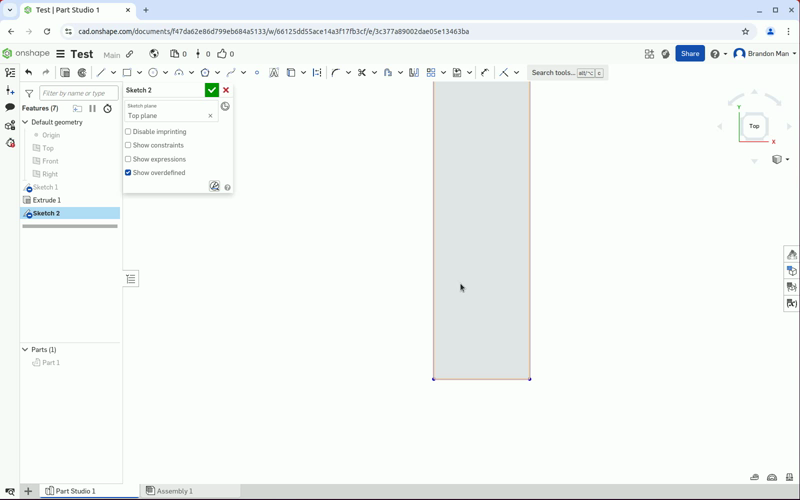
scroll(6)
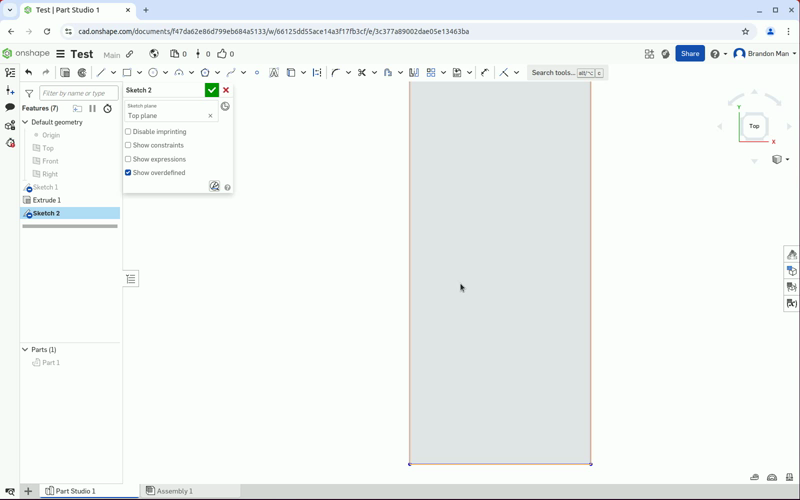
click(460, 283)
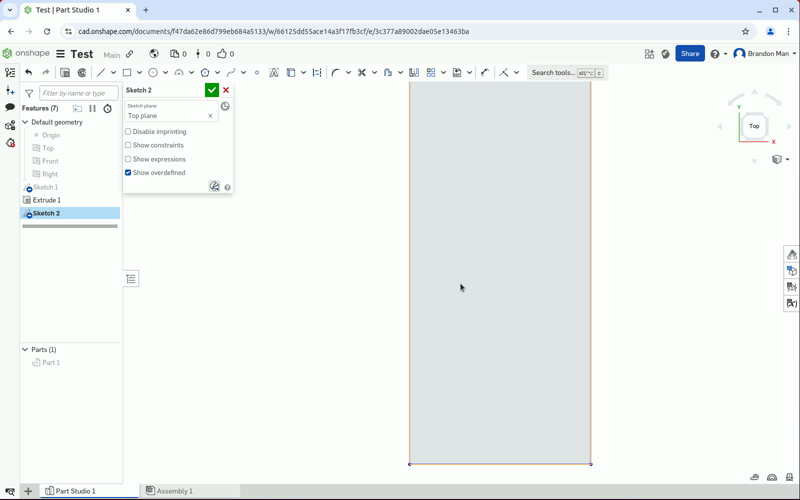
scroll(-6)
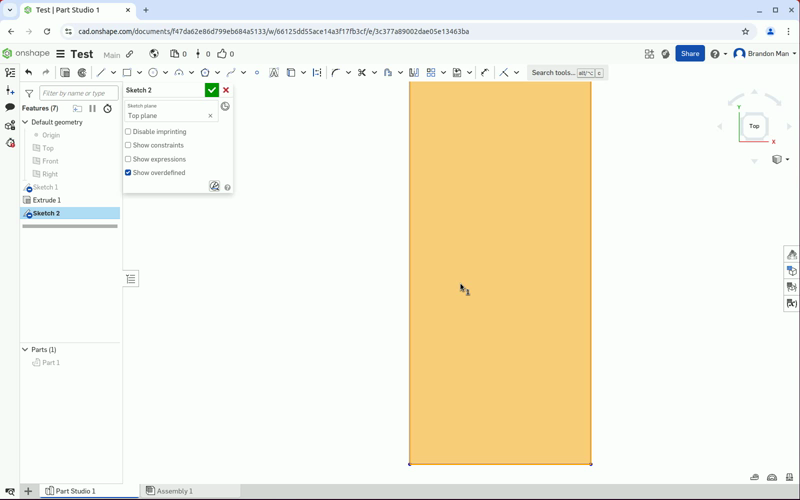
scroll(-6)
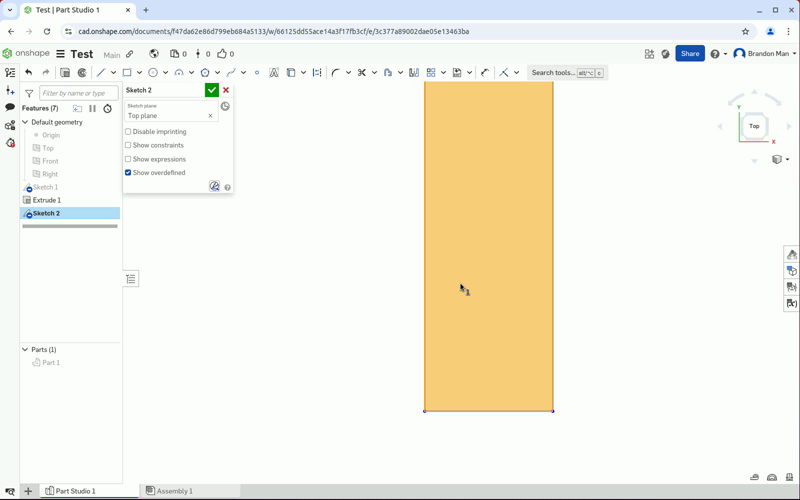
scroll(-6)
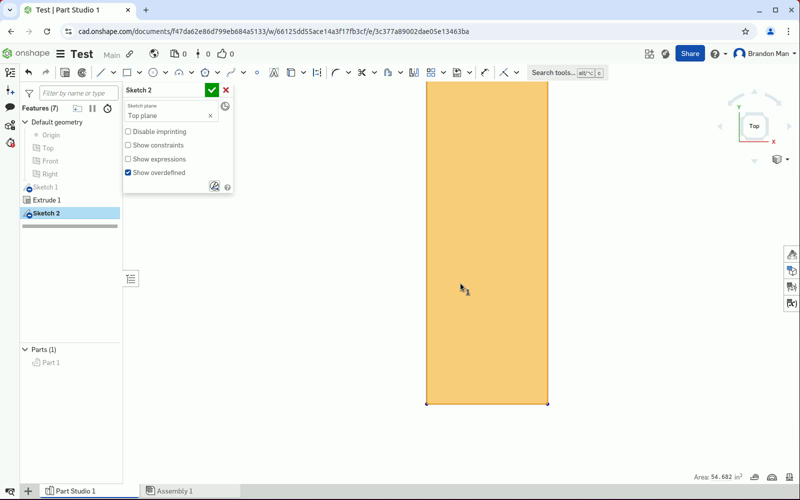
scroll(-6)
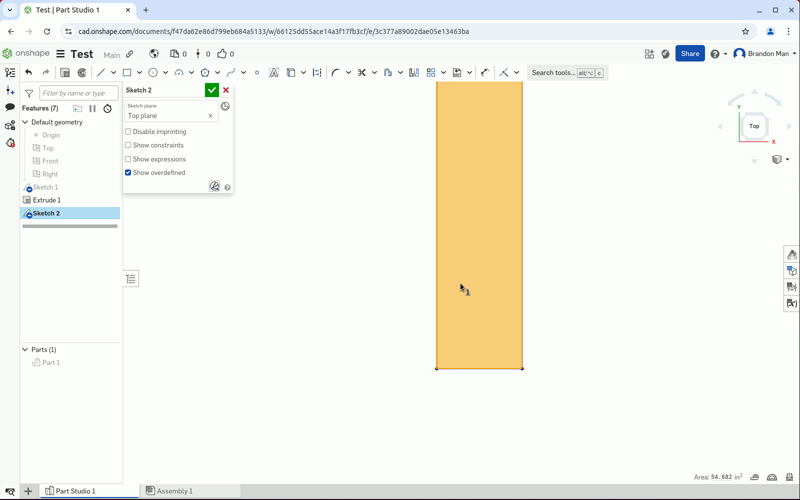
scroll(-6)
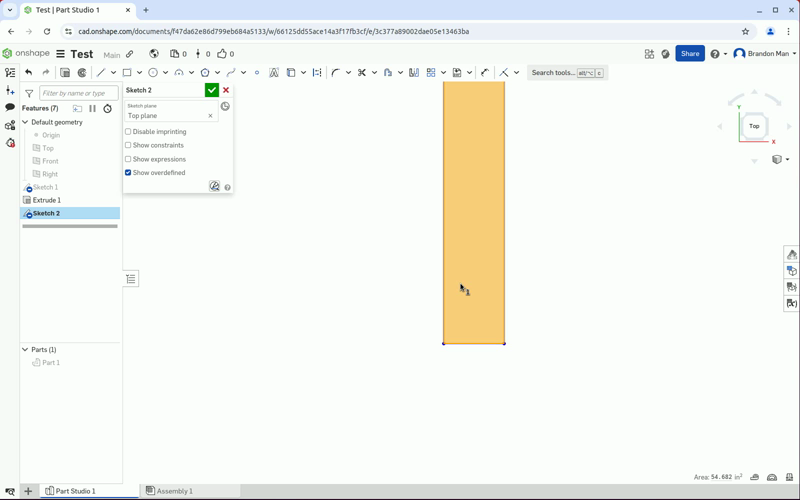
scroll(-6)
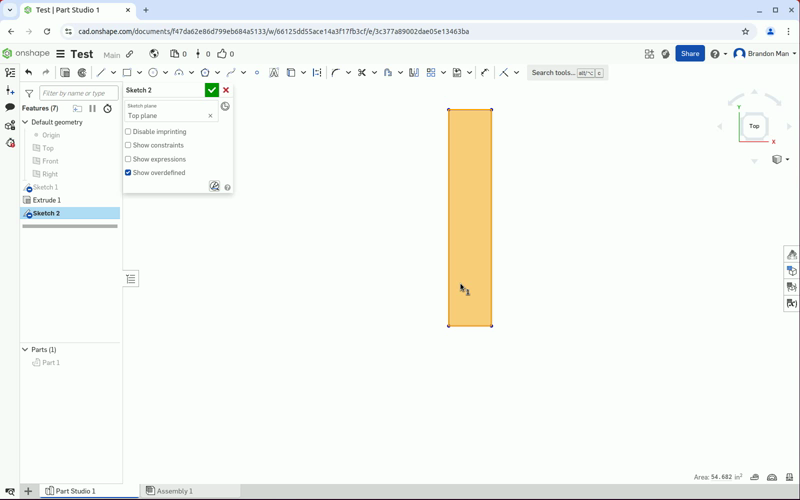
scroll(-6)
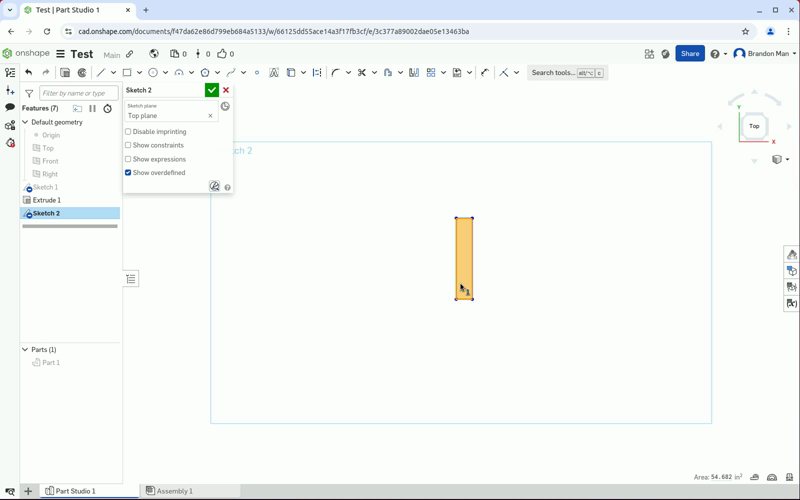
mouse_move(73, 352)
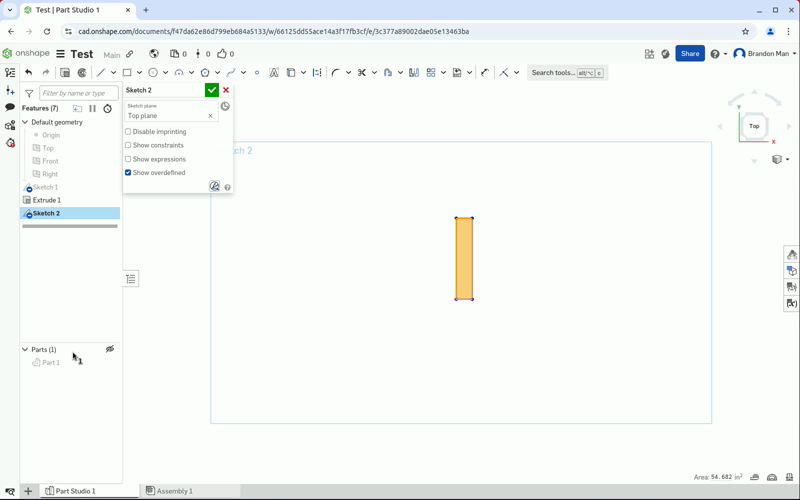
key(shift+y)
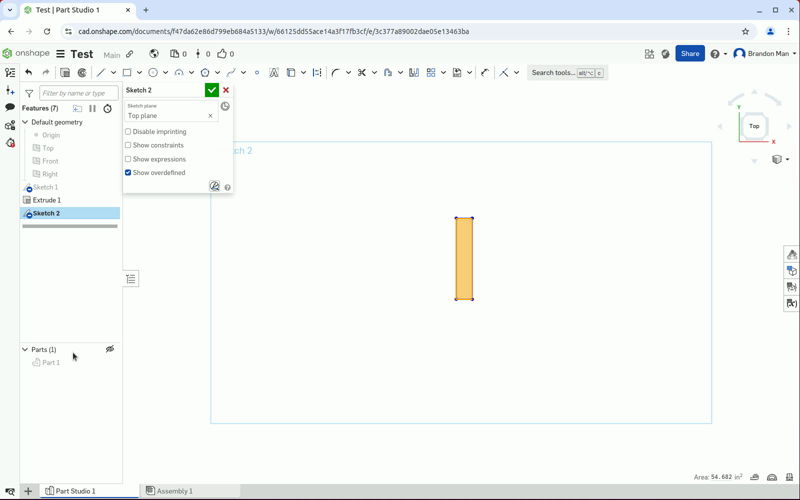
key(shift+e)
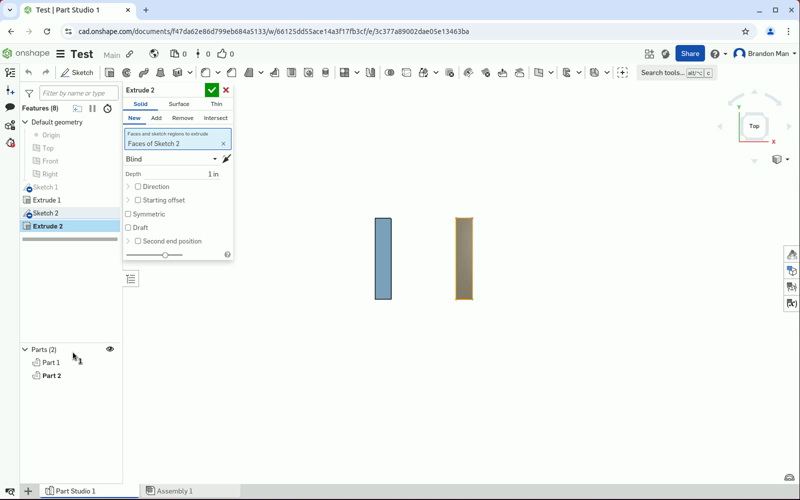
mouse_move(143, 106)
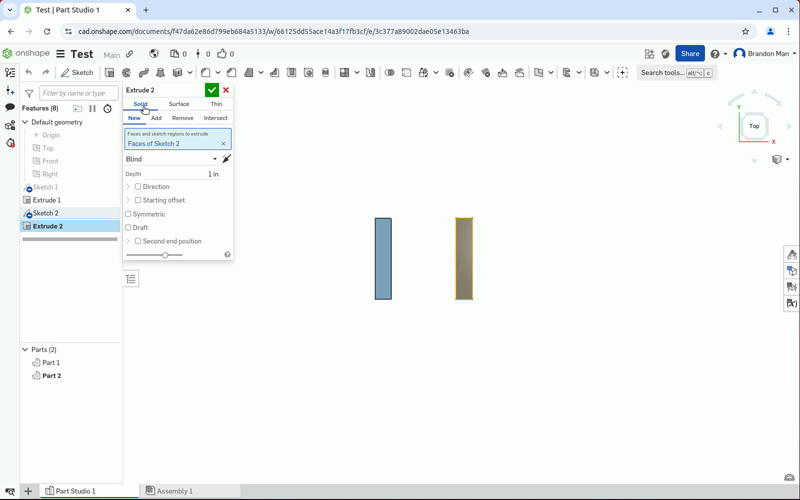
click(143, 106)
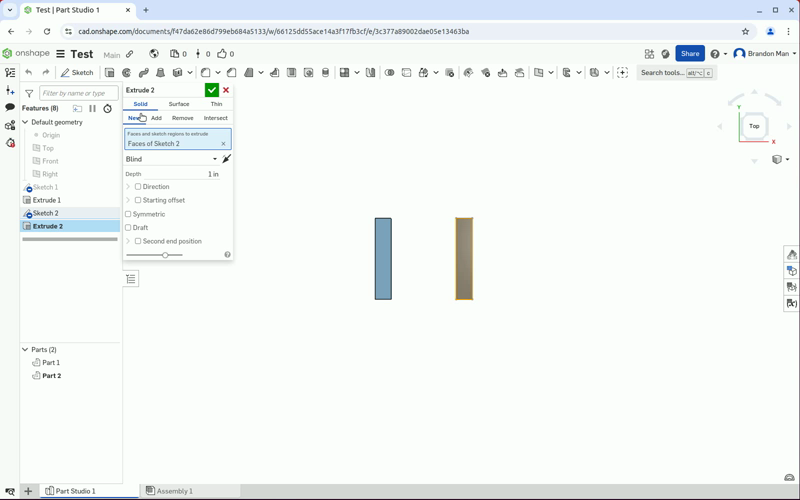
mouse_move(137, 120)
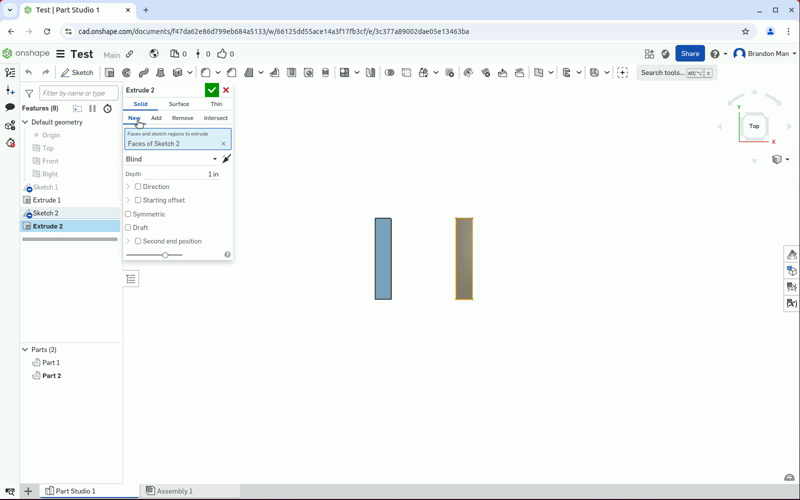
click(137, 120)
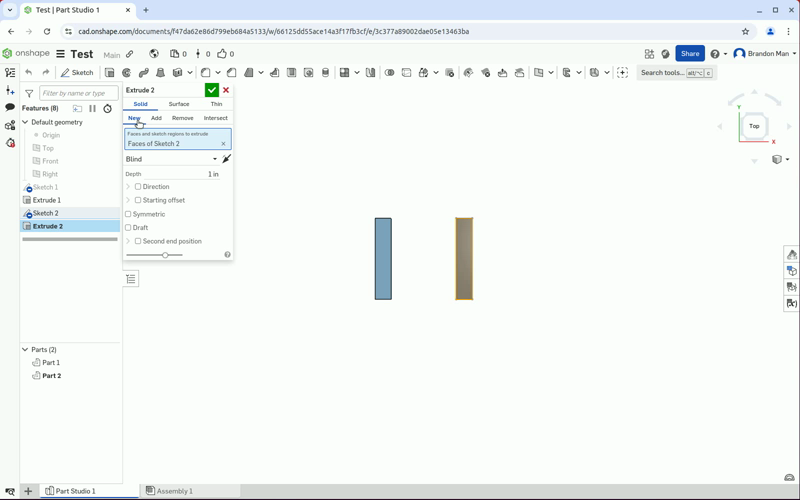
key(tab, 4)
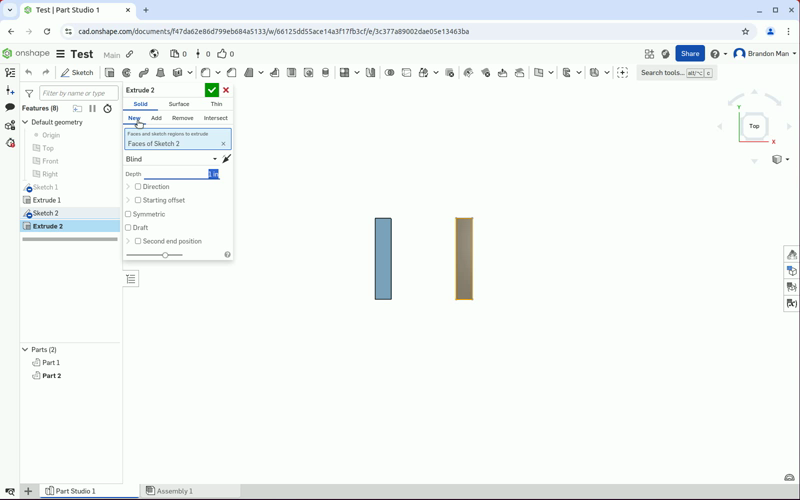
text(2.648)
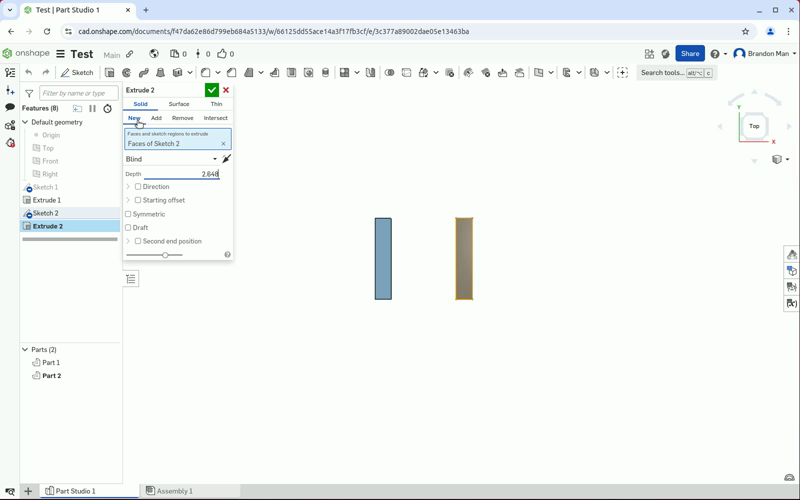
key(enter)
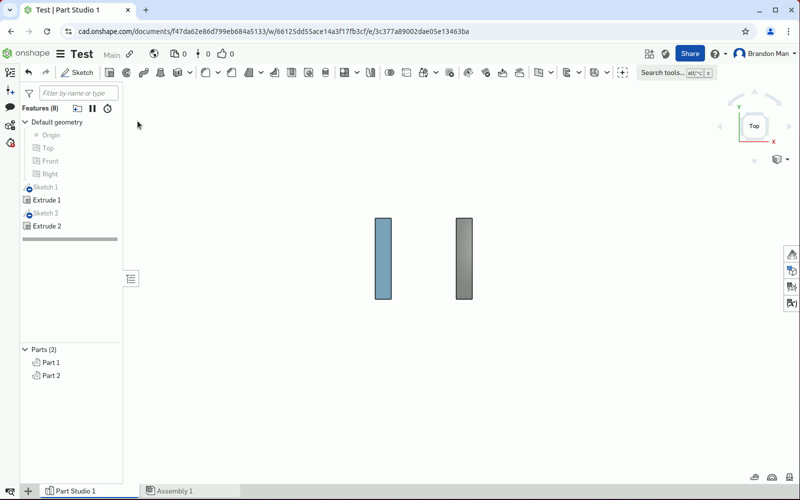
key(shift+h)
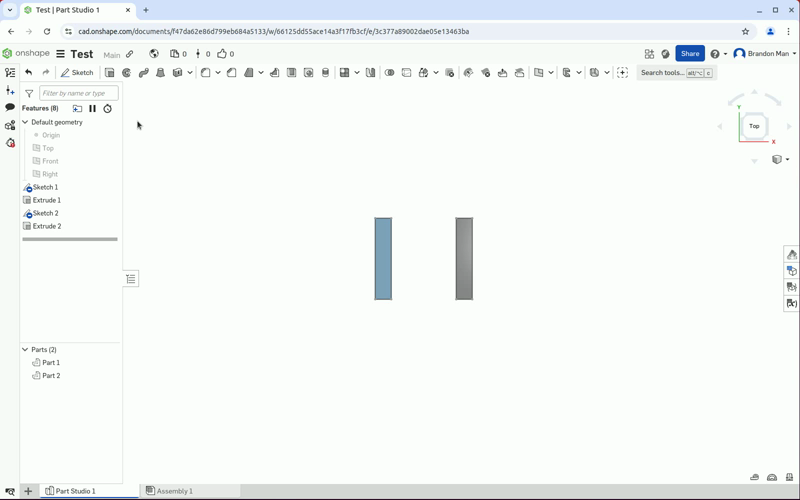
key(shift+h)
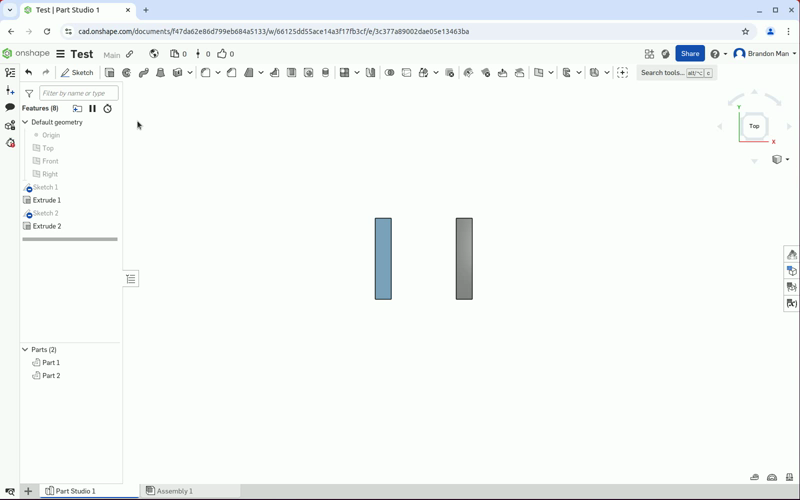
mouse_move(73, 189)
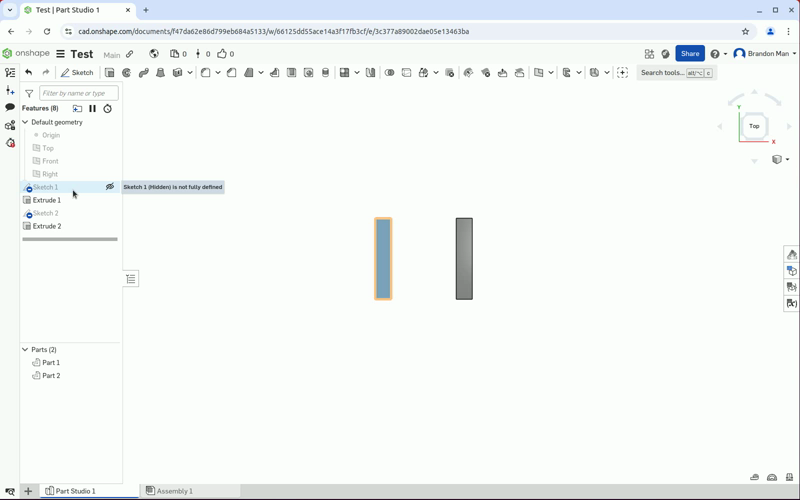
click(73, 189)
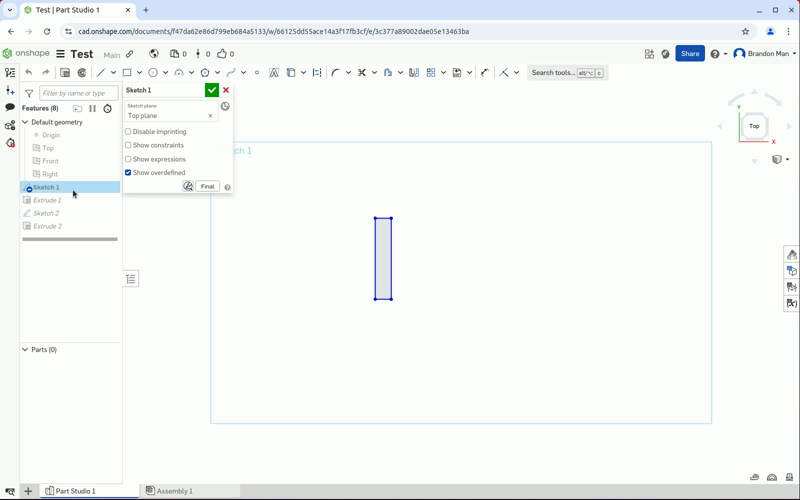
mouse_move(229, 92)
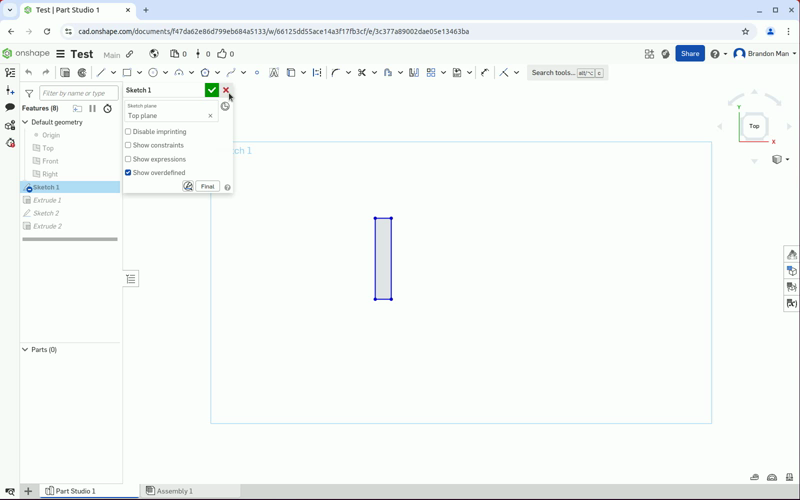
click(229, 92)
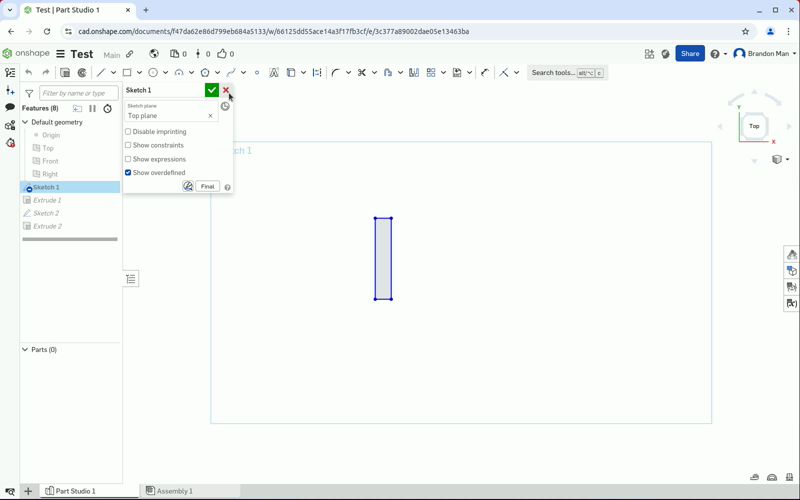
key(shift+s)
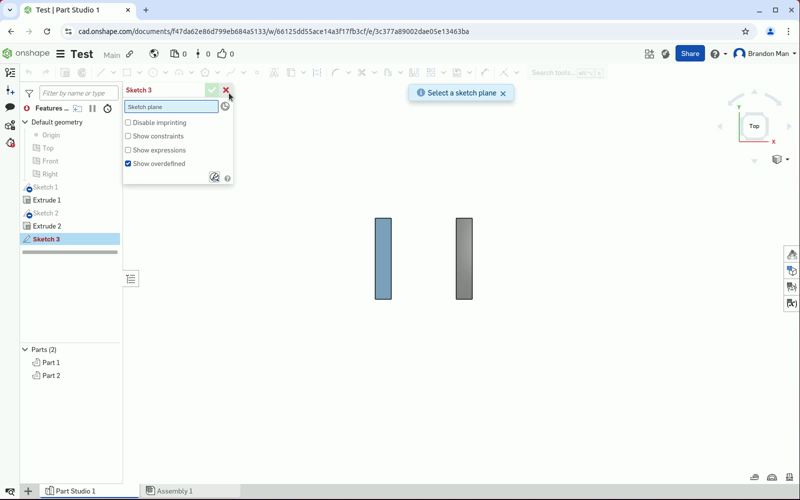
mouse_move(73, 150)
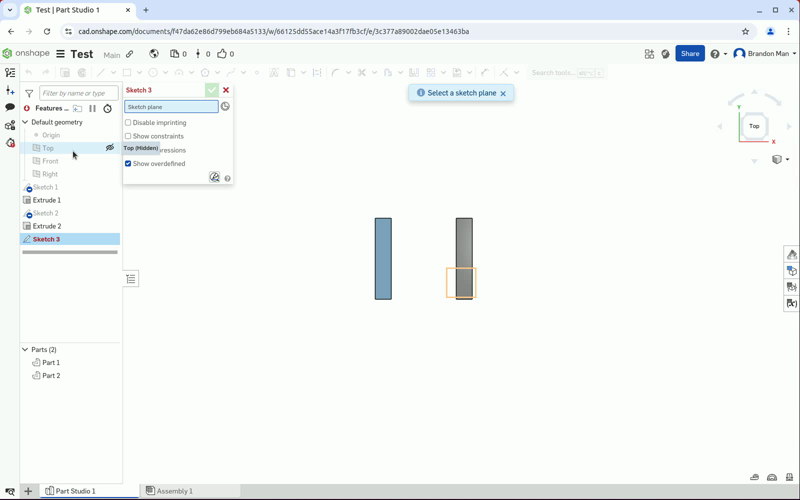
click(73, 150)
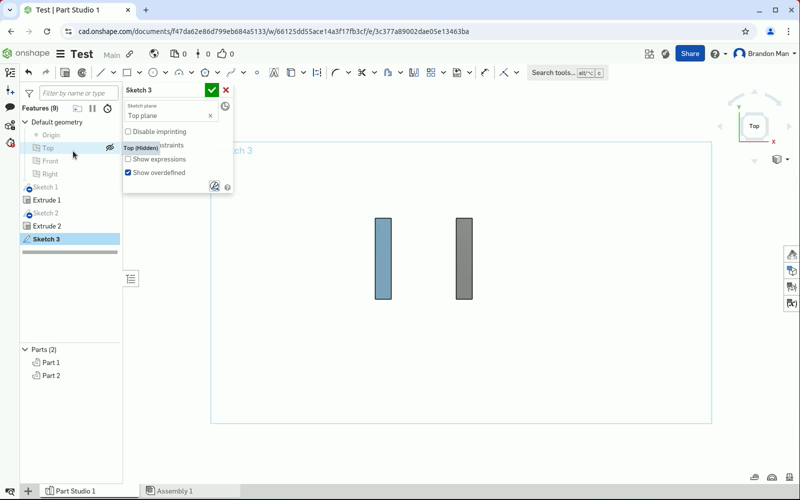
mouse_move(73, 352)
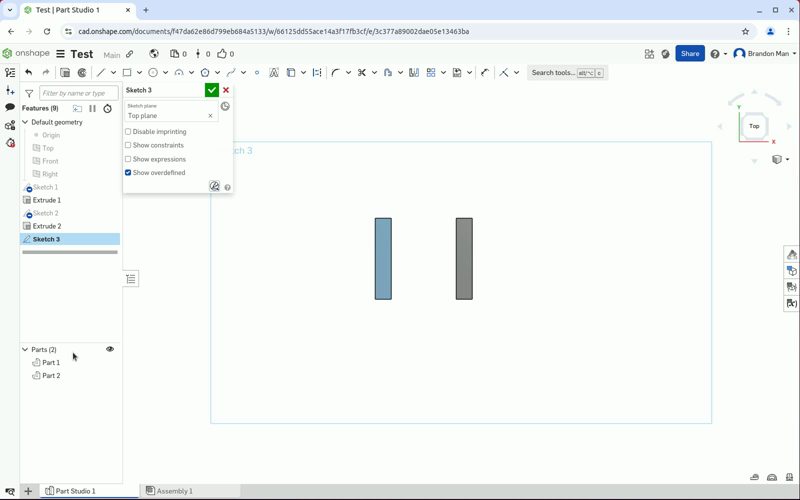
key(y)
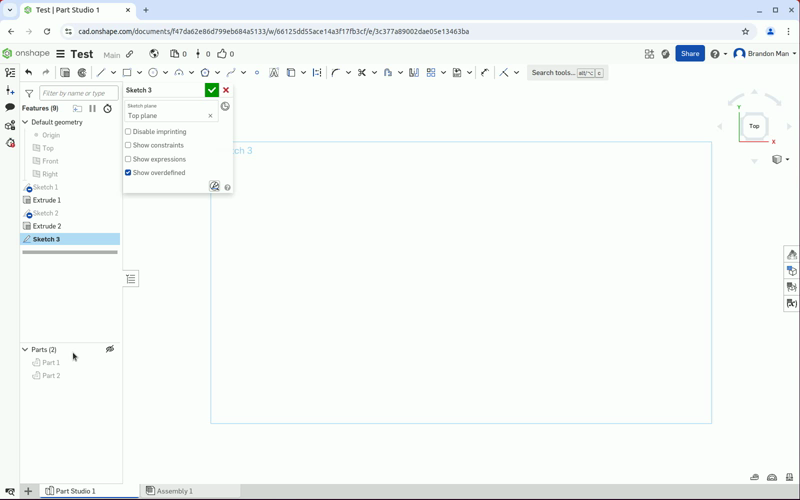
key(l)
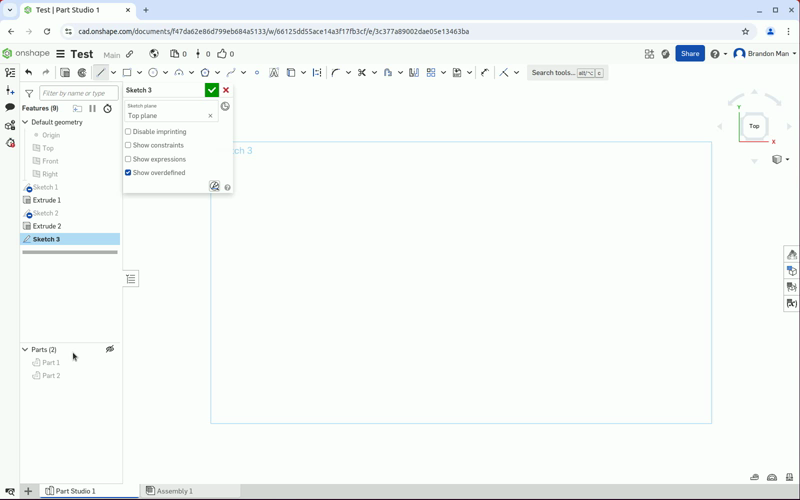
key_down(shift)
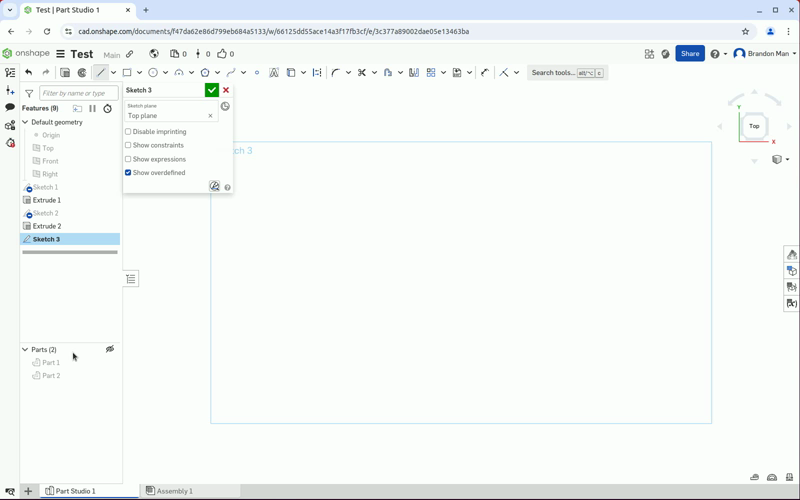
mouse_move(375, 218)
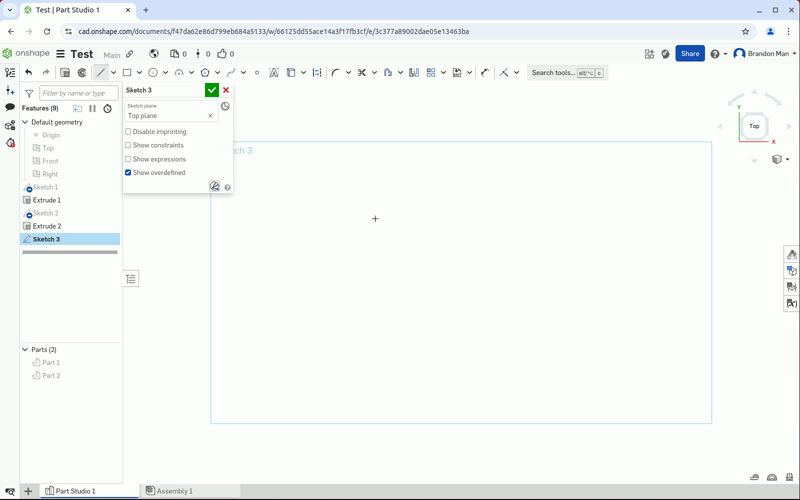
click(375, 218)
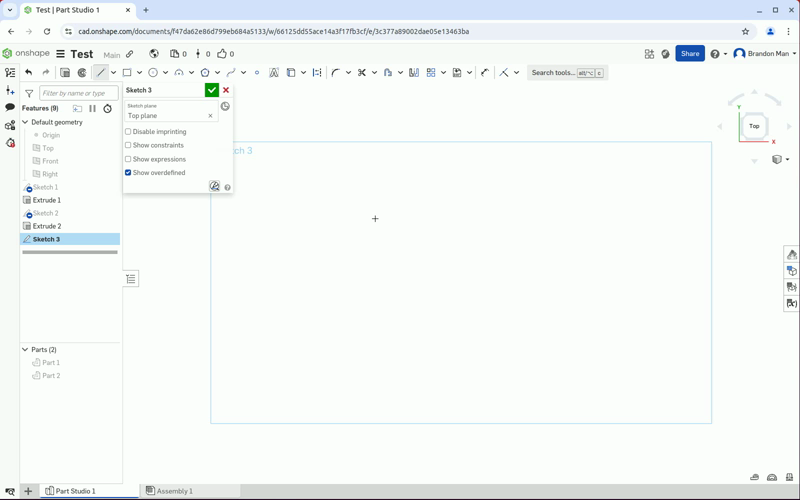
key_up(shift)
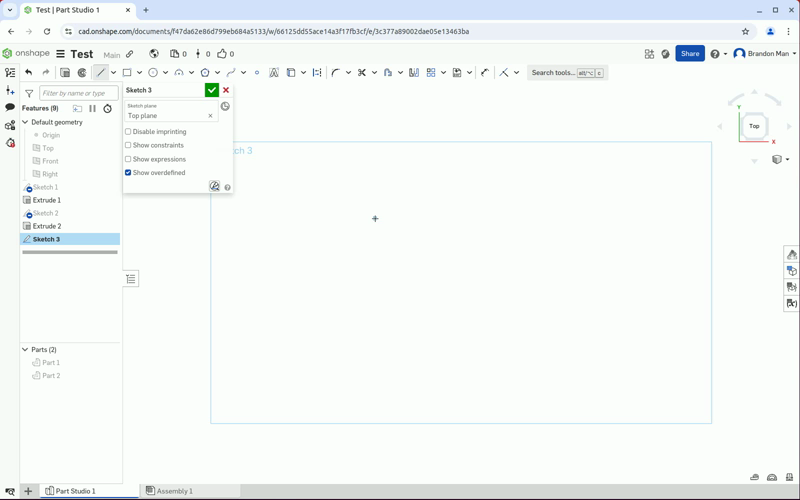
key_down(shift)
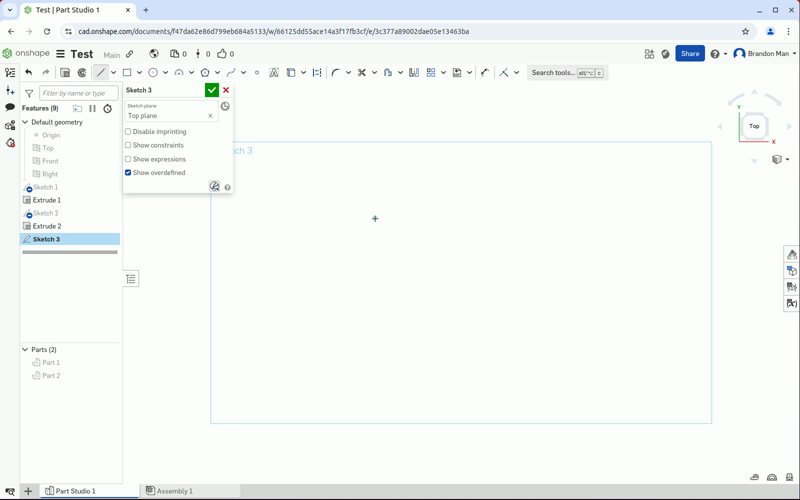
mouse_move(405, 218)
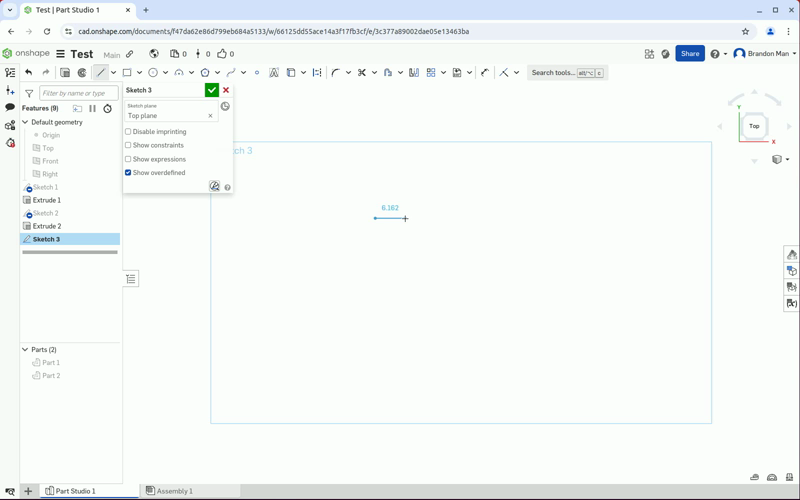
mouse_move(391, 218)
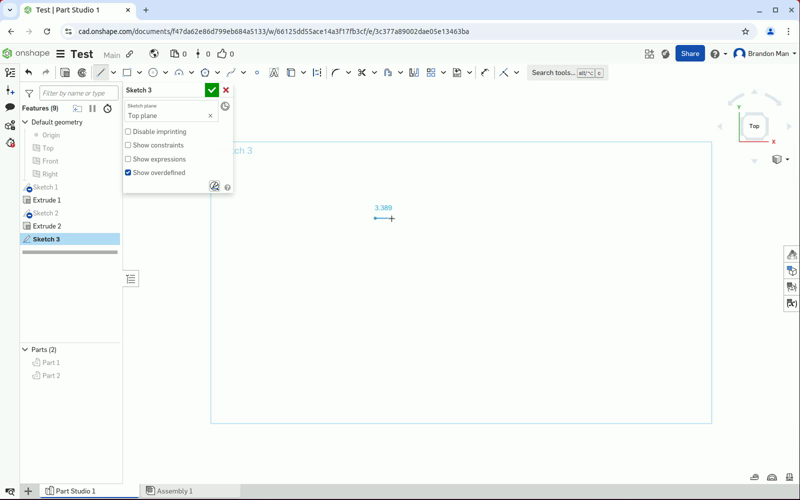
click(391, 218)
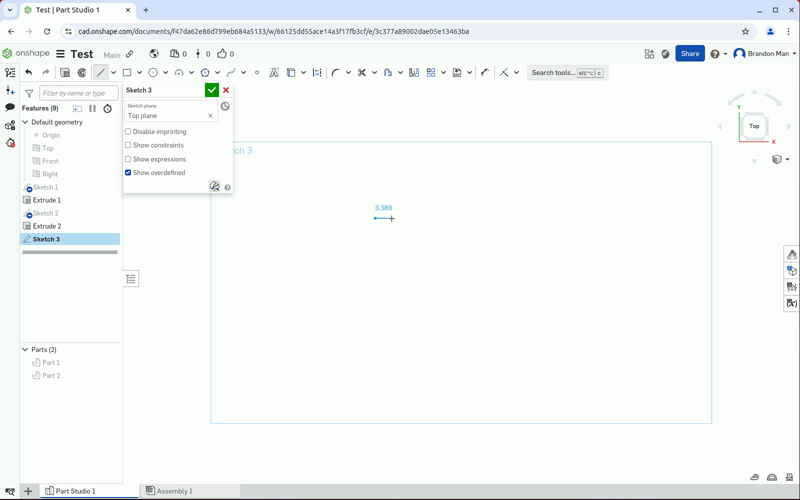
key_up(shift)
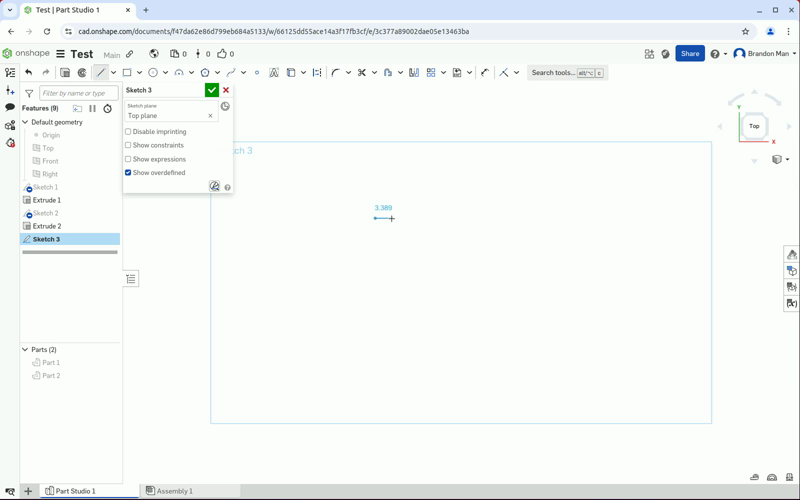
key_down(shift)
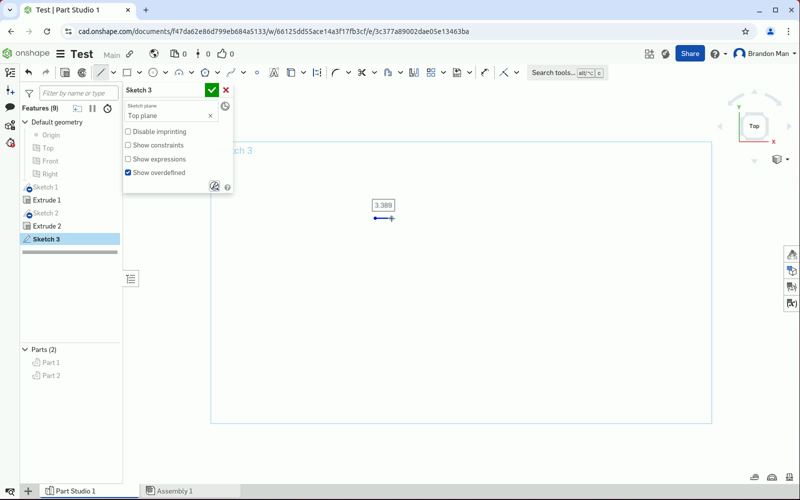
mouse_move(456, 218)
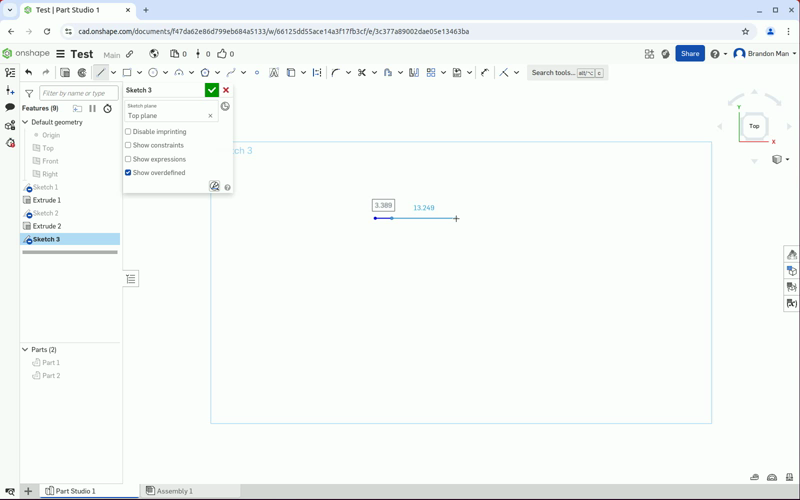
click(456, 218)
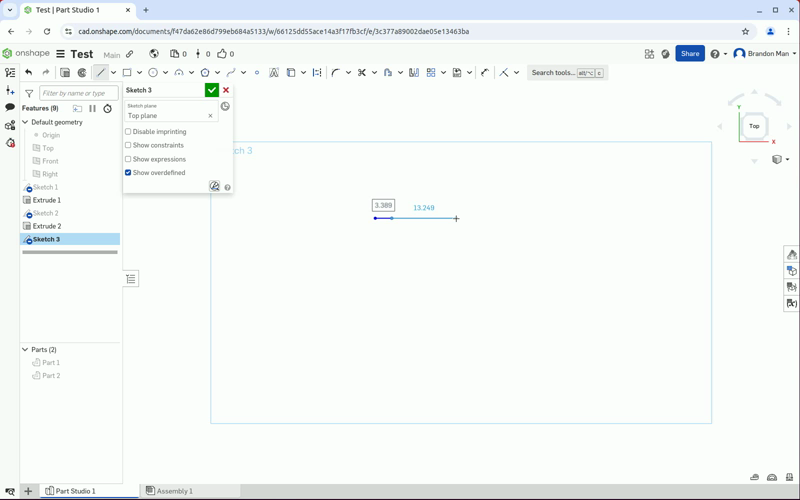
key_up(shift)
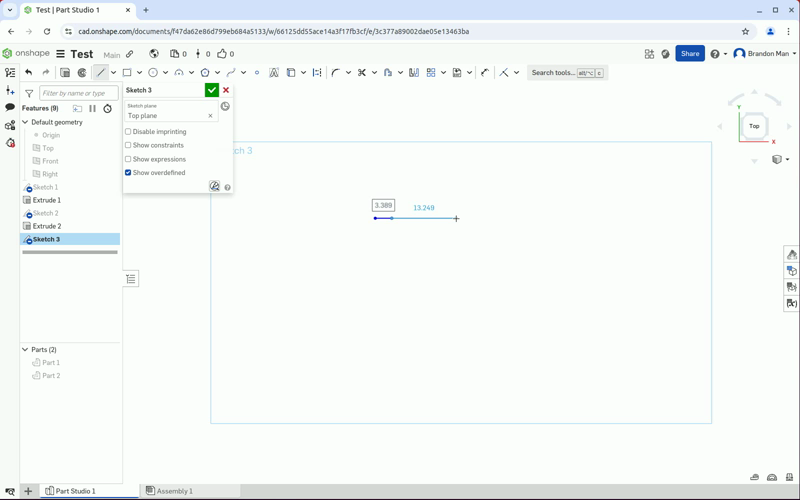
key_down(shift)
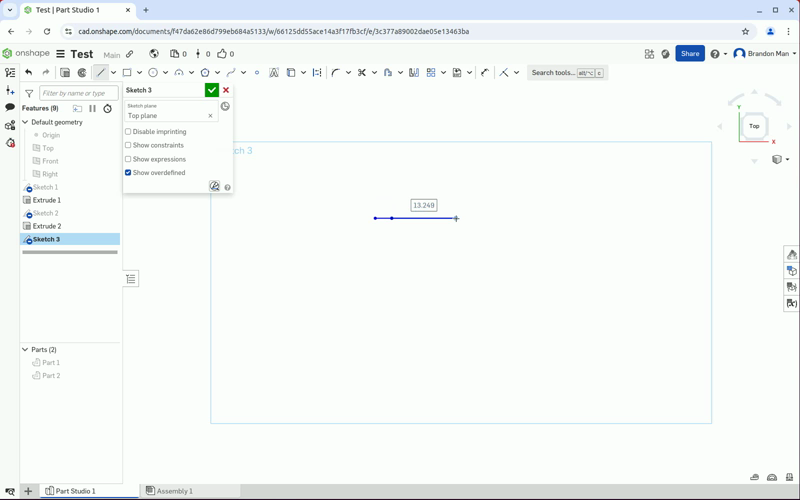
mouse_move(486, 218)
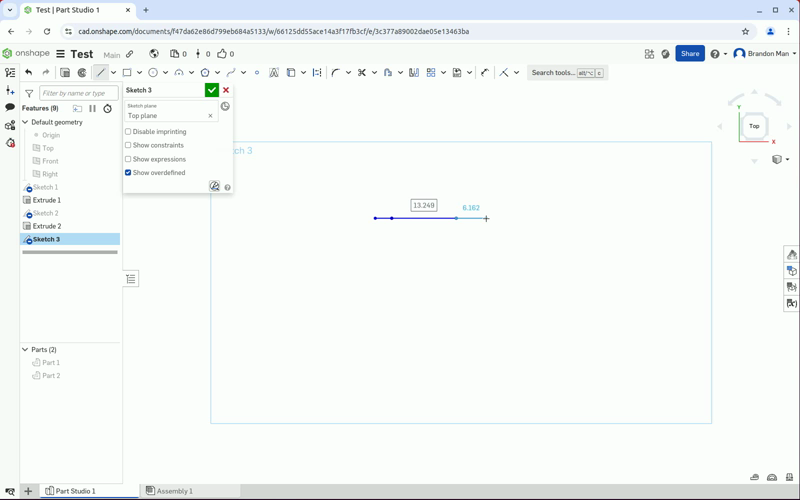
mouse_move(472, 218)
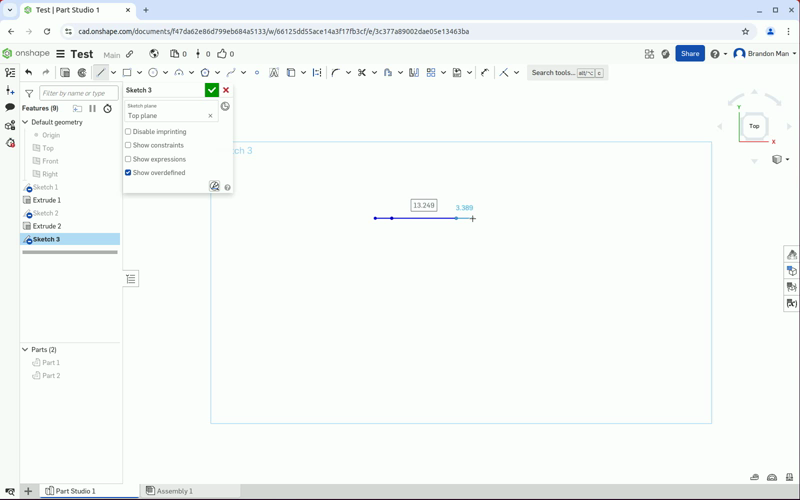
click(472, 218)
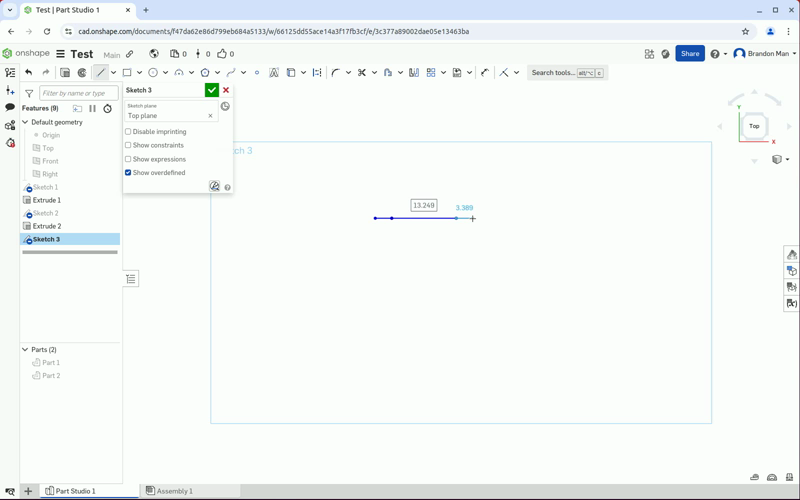
key_up(shift)
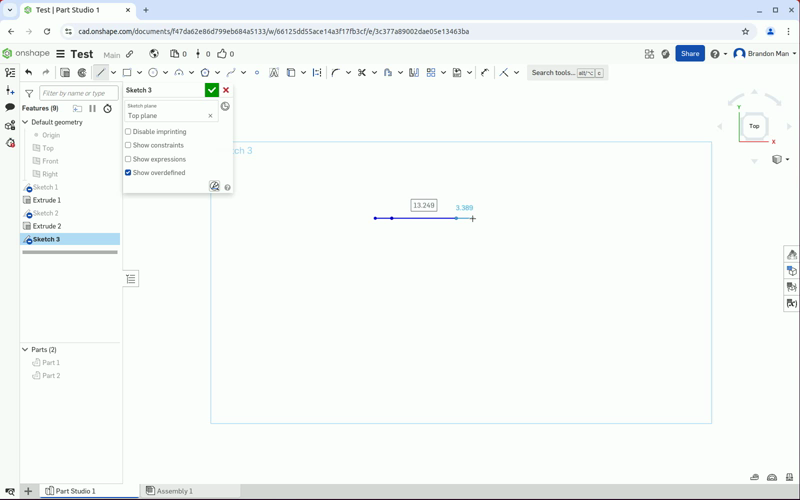
key_down(shift)
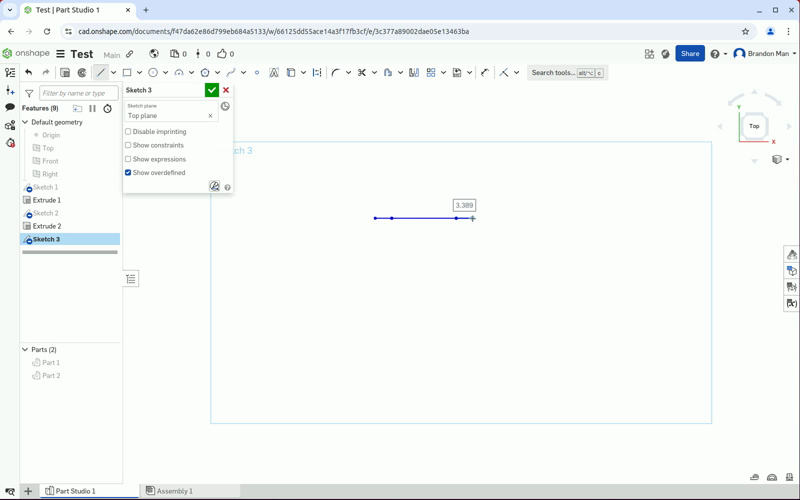
mouse_move(502, 218)
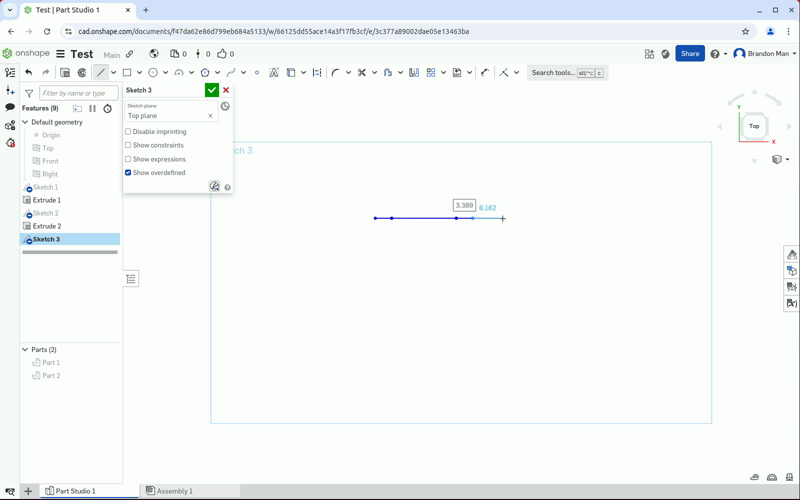
mouse_move(472, 169)
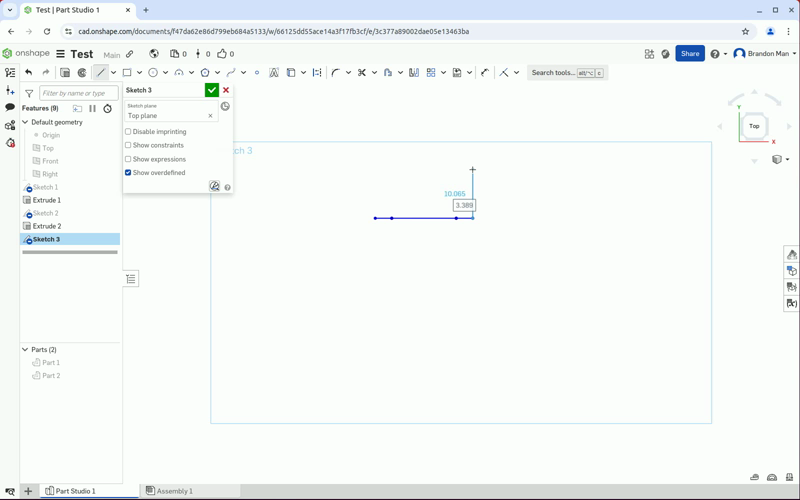
click(472, 169)
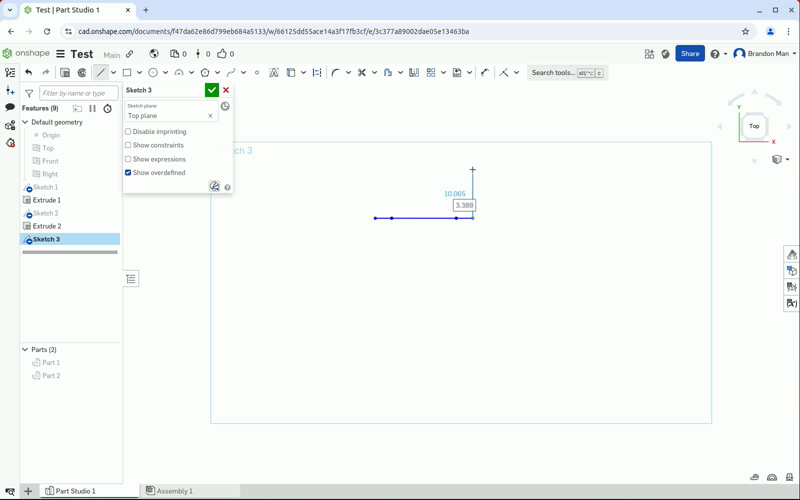
key_up(shift)
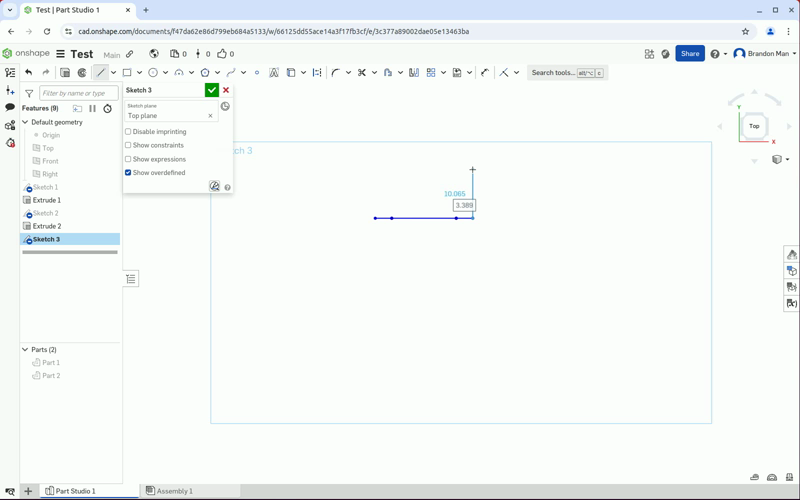
key_down(shift)
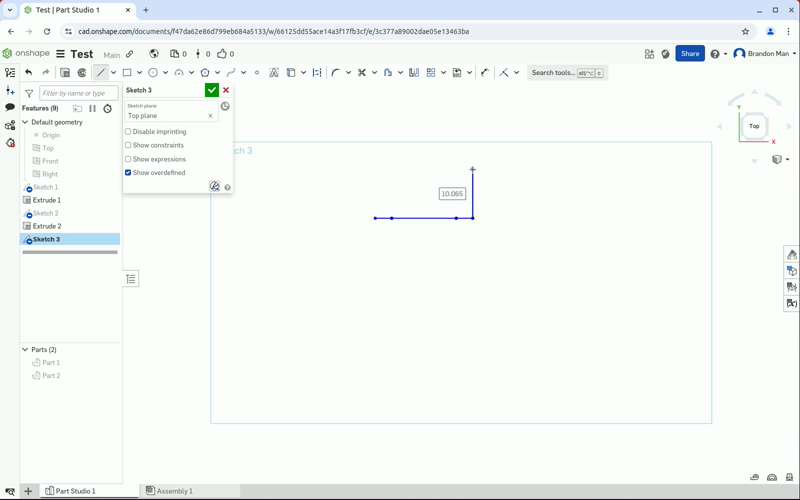
mouse_move(375, 169)
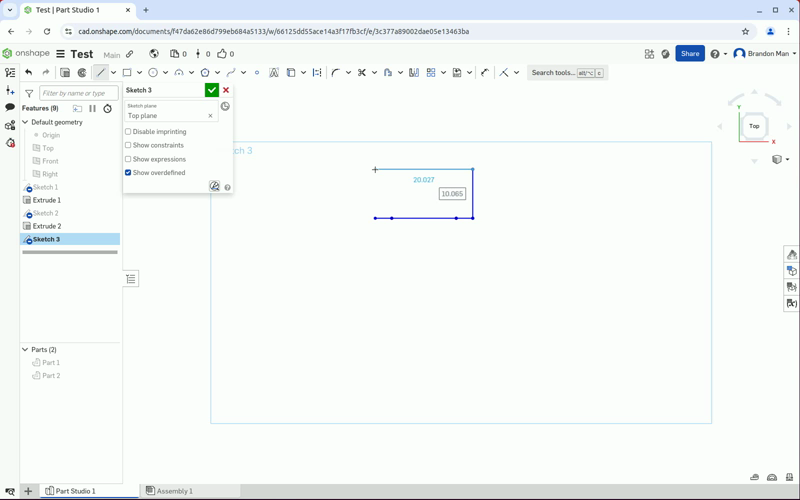
click(375, 169)
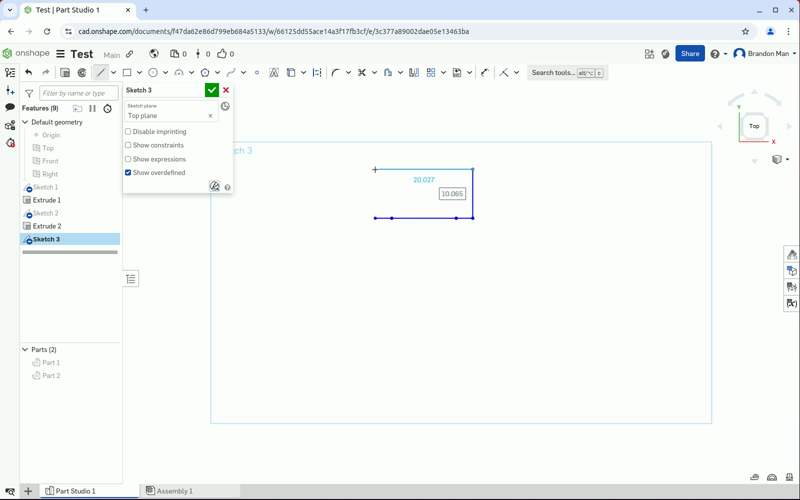
key_up(shift)
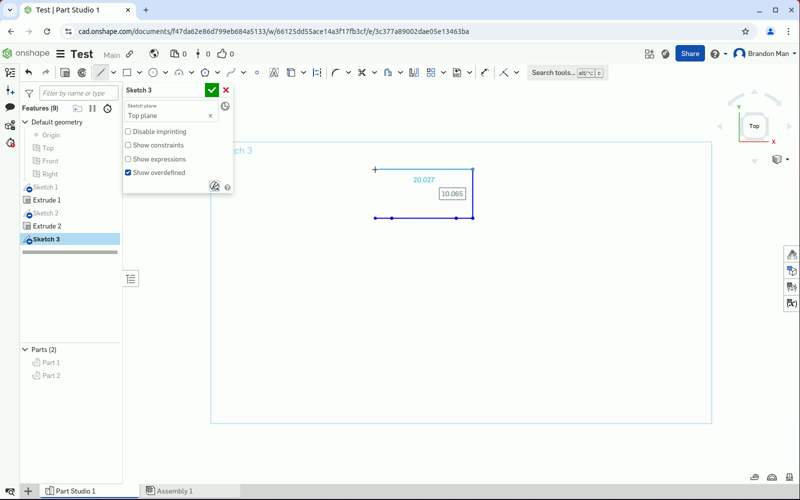
mouse_move(405, 169)
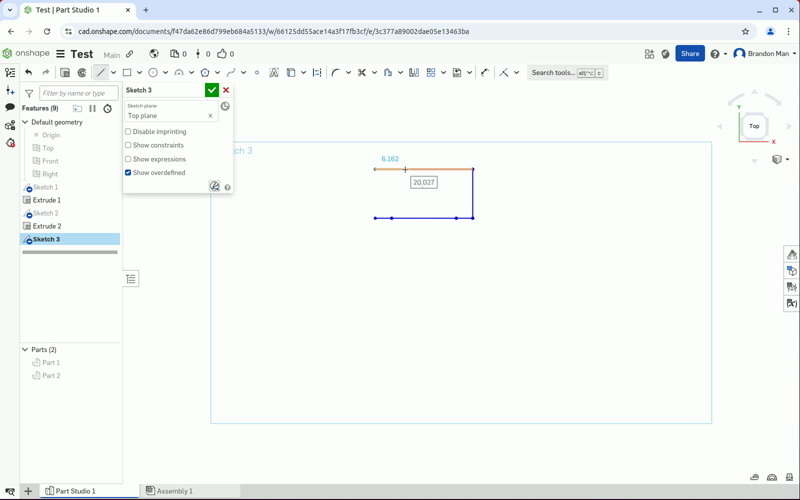
key_down(shift)
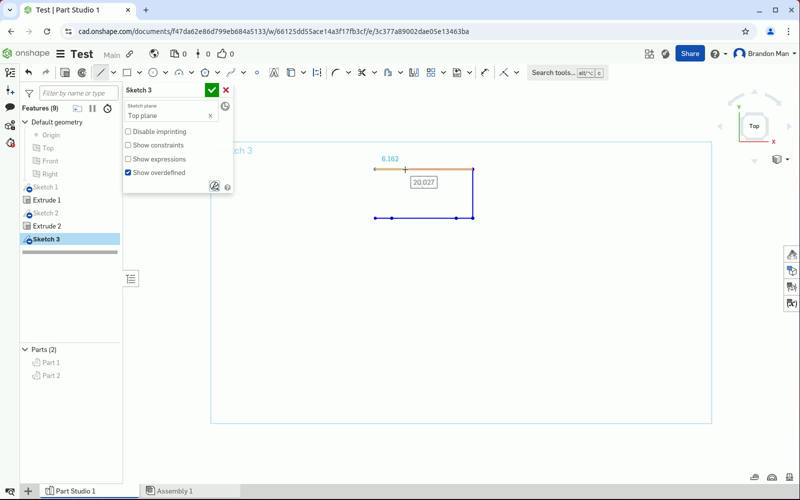
mouse_move(375, 218)
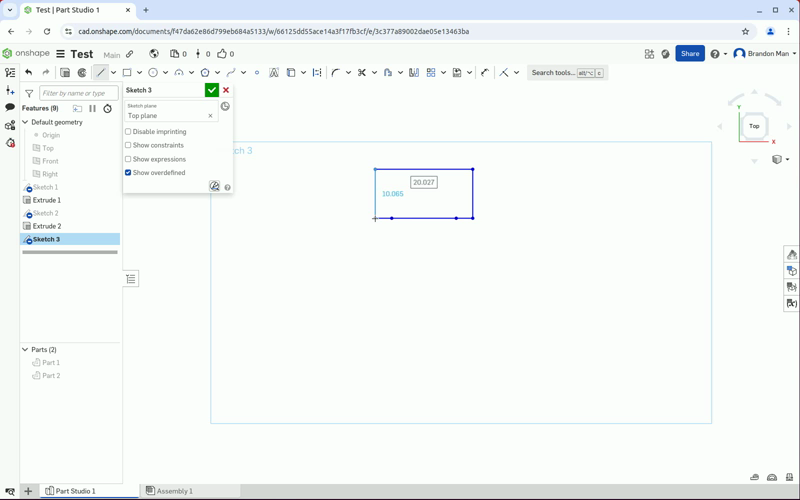
key_up(shift)
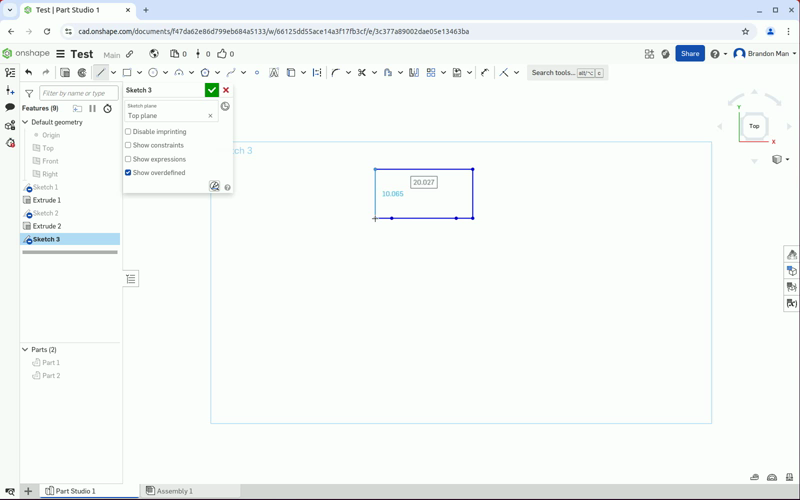
click(375, 218)
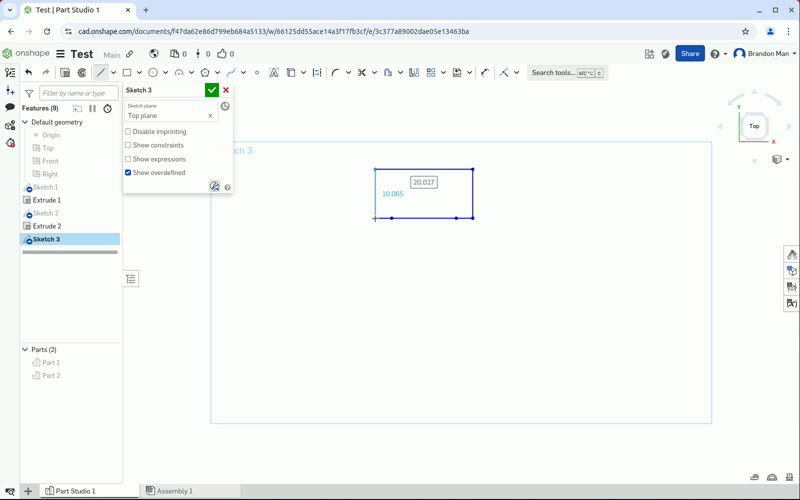
key(esc)
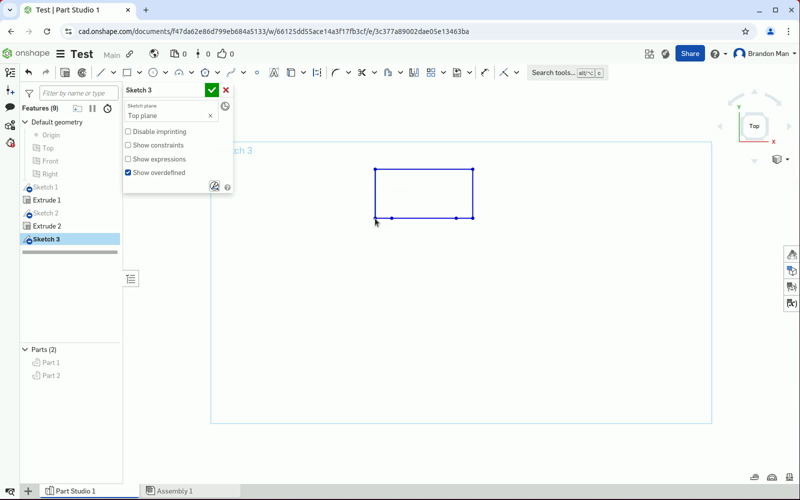
key(c)
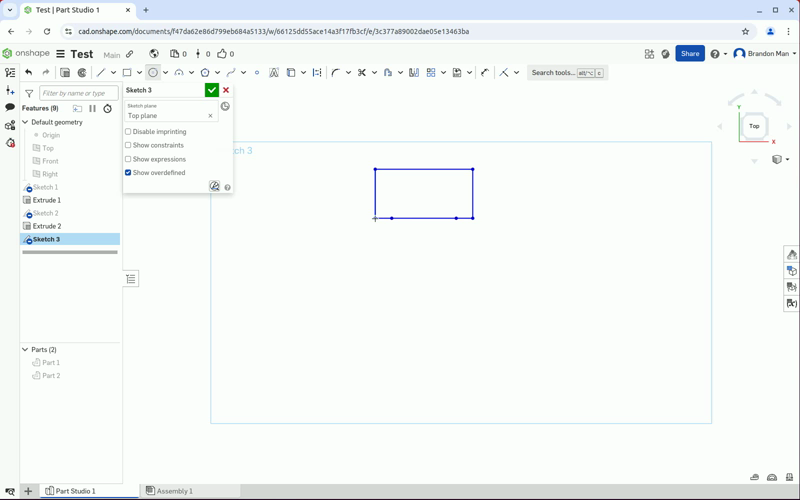
key_down(shift)
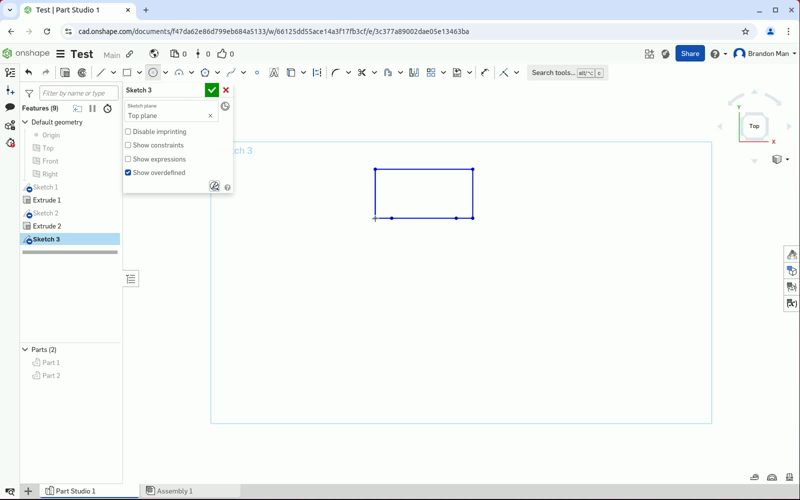
mouse_move(398, 192)
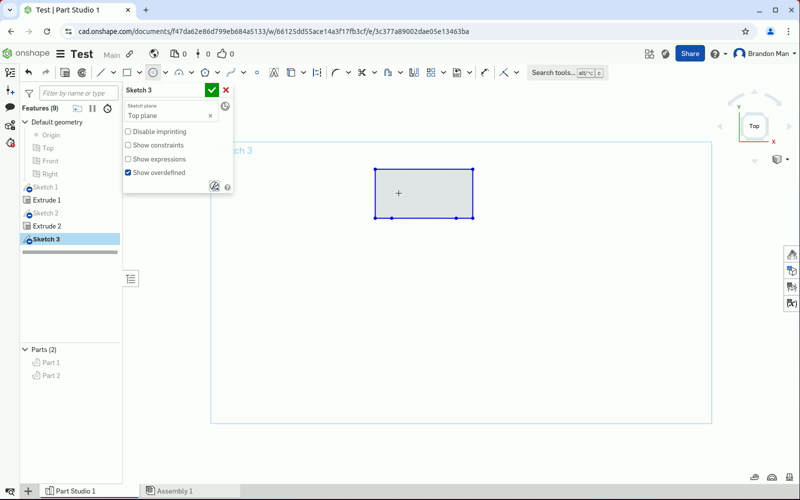
click(398, 192)
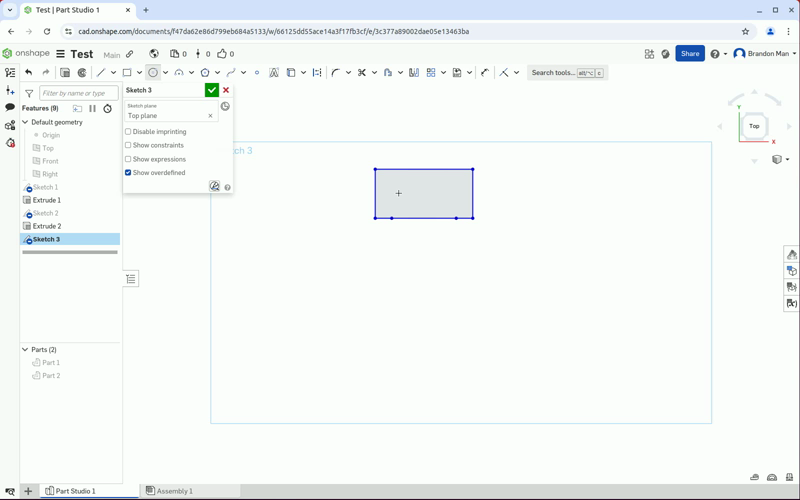
key_up(shift)
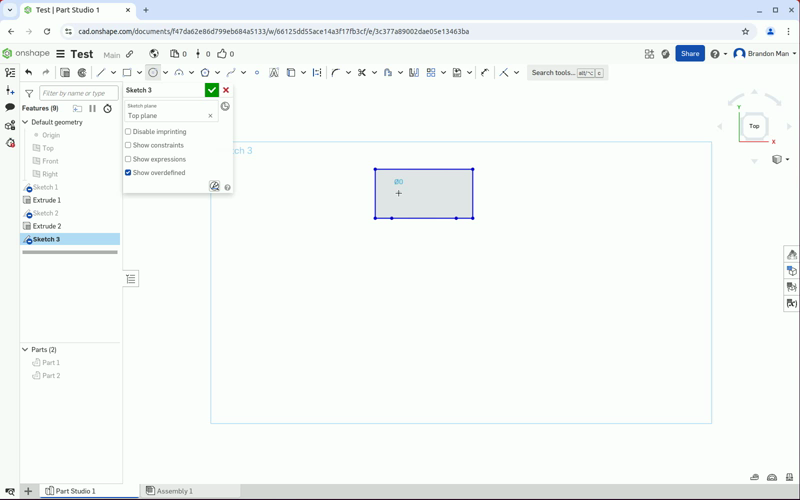
mouse_move(405, 192)
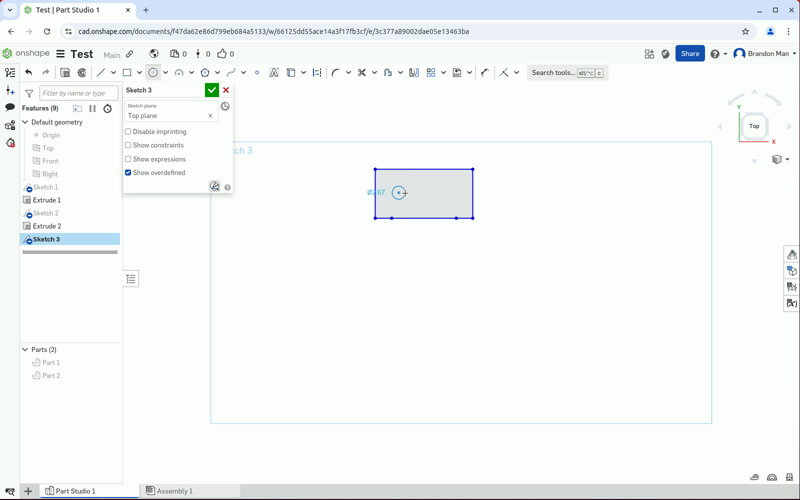
click(405, 192)
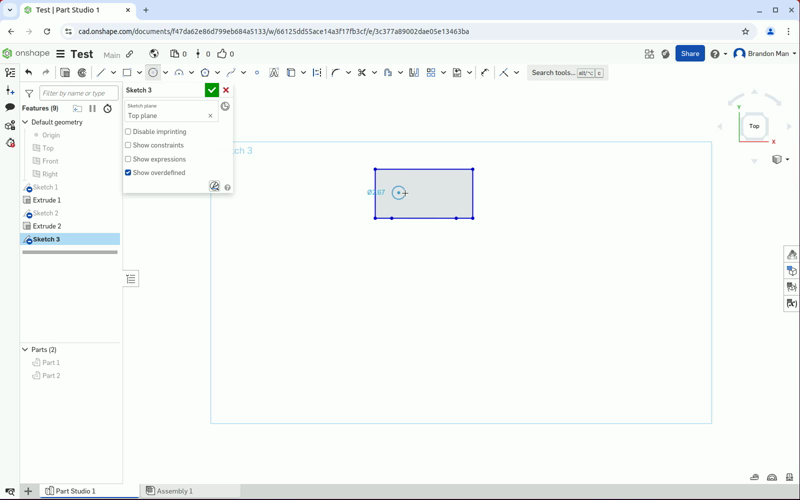
key(esc)
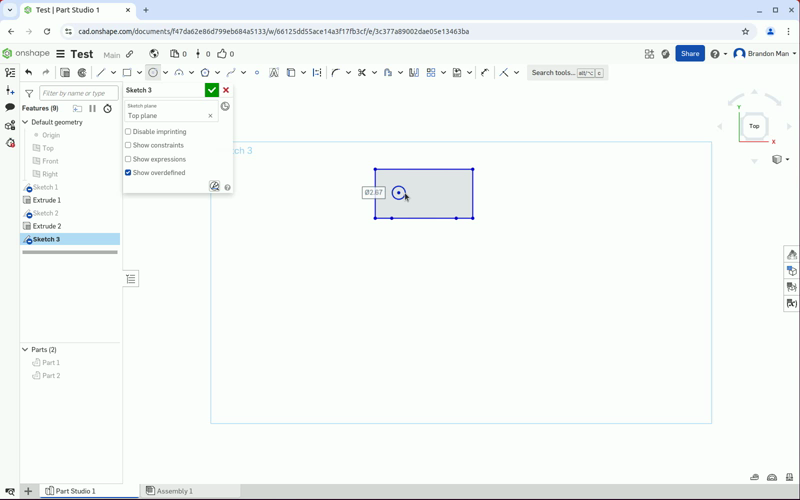
key(c)
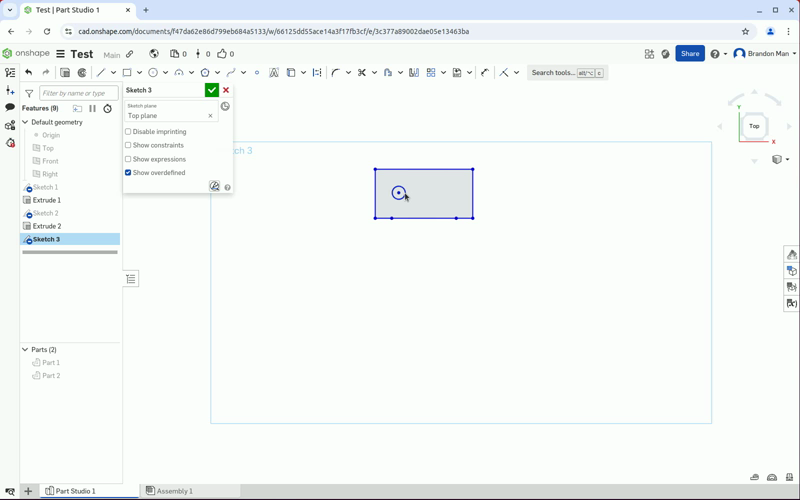
key_down(shift)
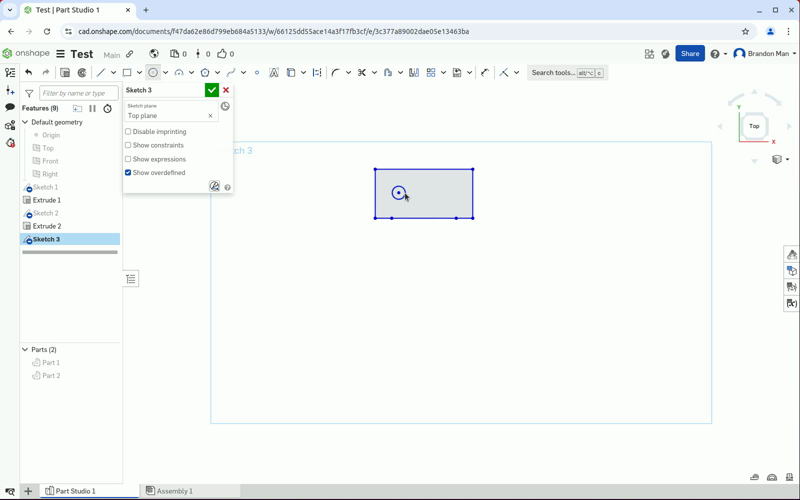
mouse_move(439, 192)
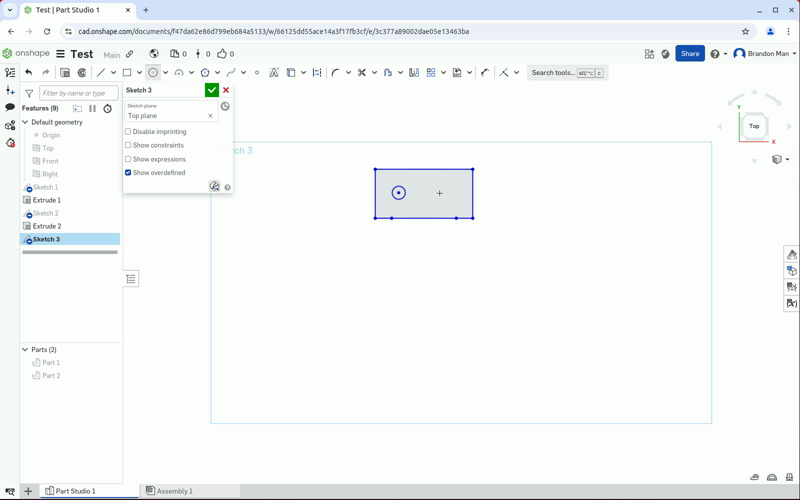
click(439, 192)
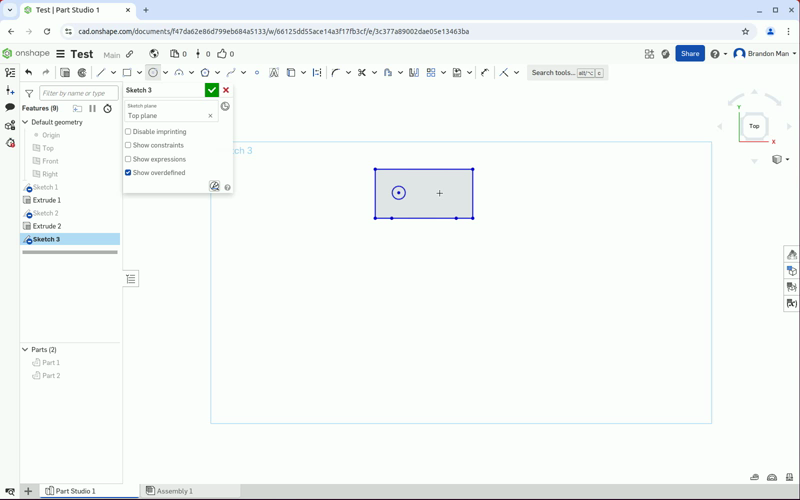
key_up(shift)
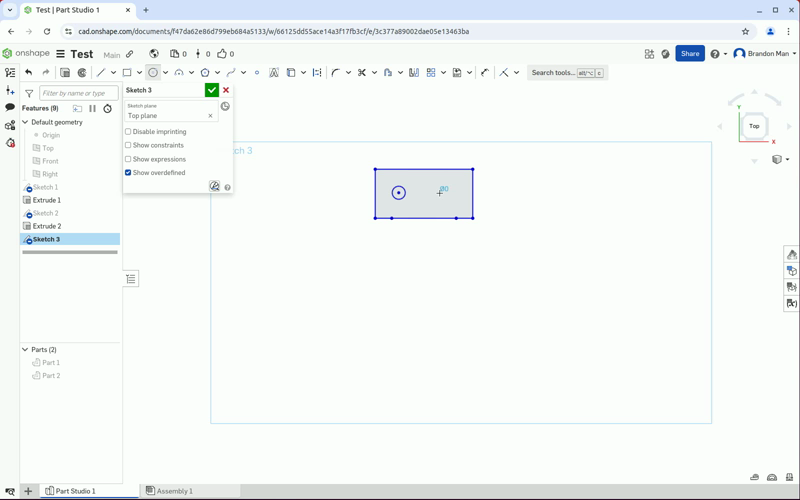
mouse_move(446, 192)
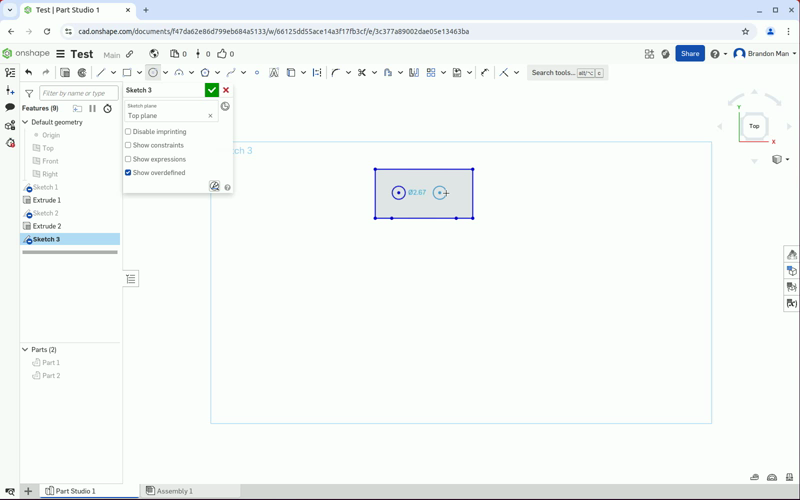
click(446, 192)
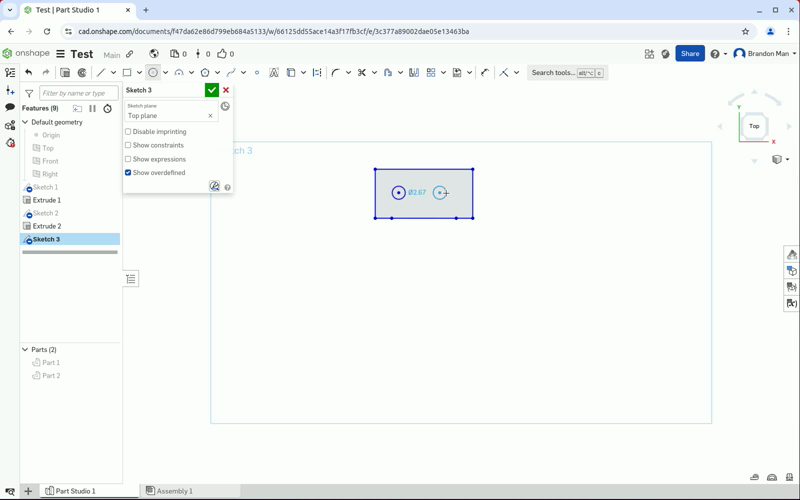
key(esc)
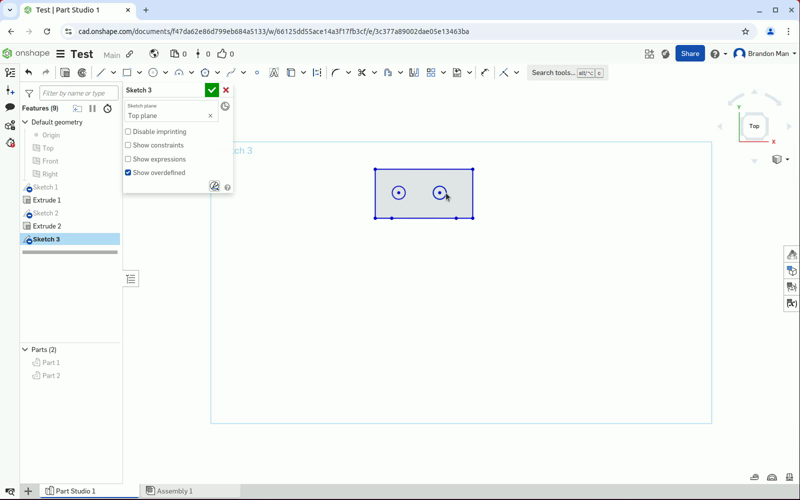
mouse_move(440, 207)
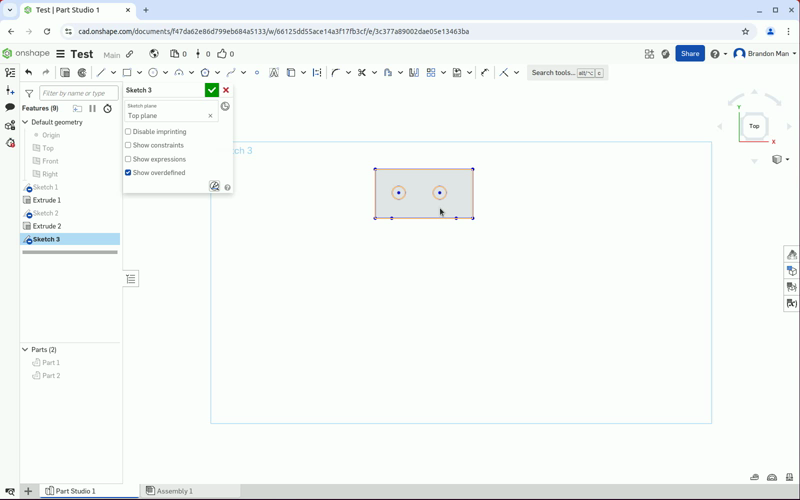
click(440, 207)
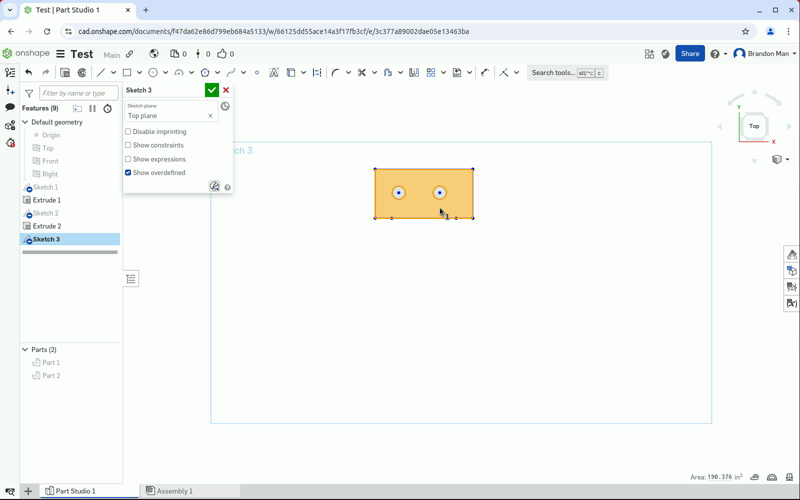
mouse_move(73, 352)
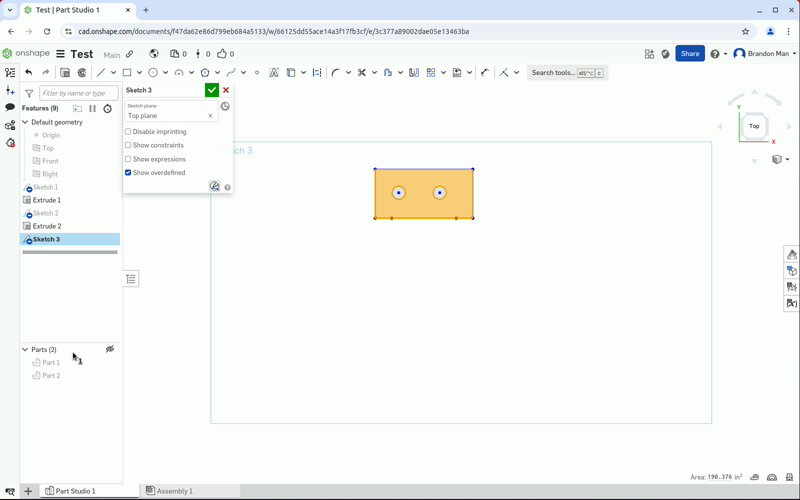
key(shift+y)
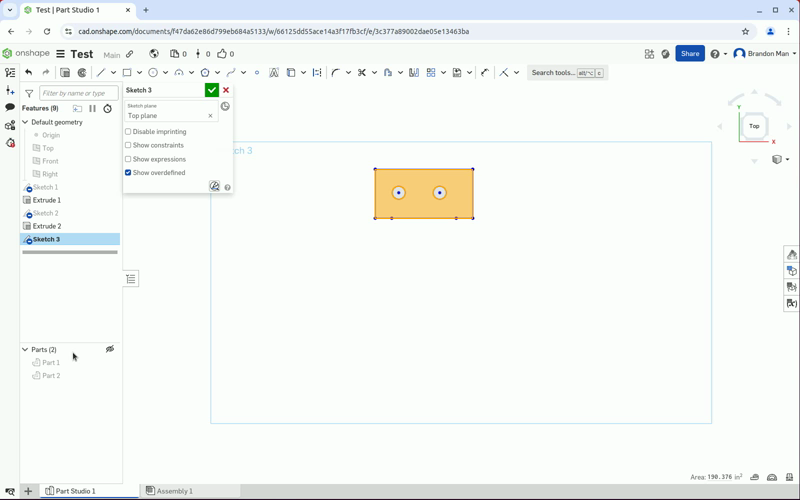
key(shift+e)
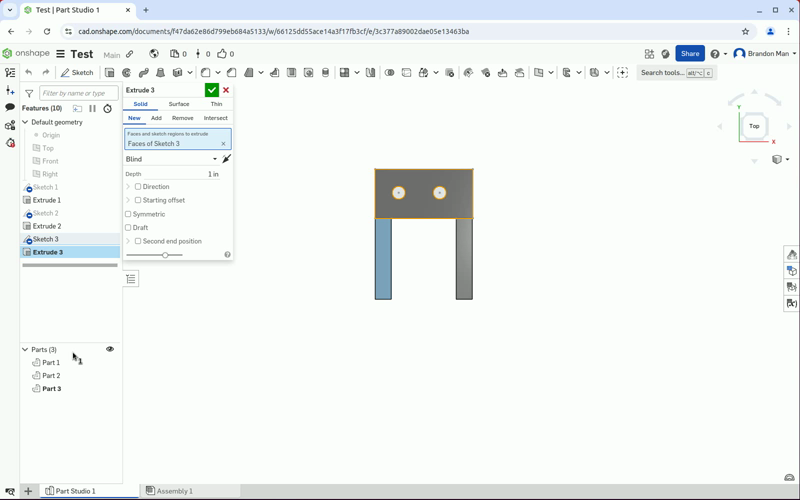
mouse_move(143, 106)
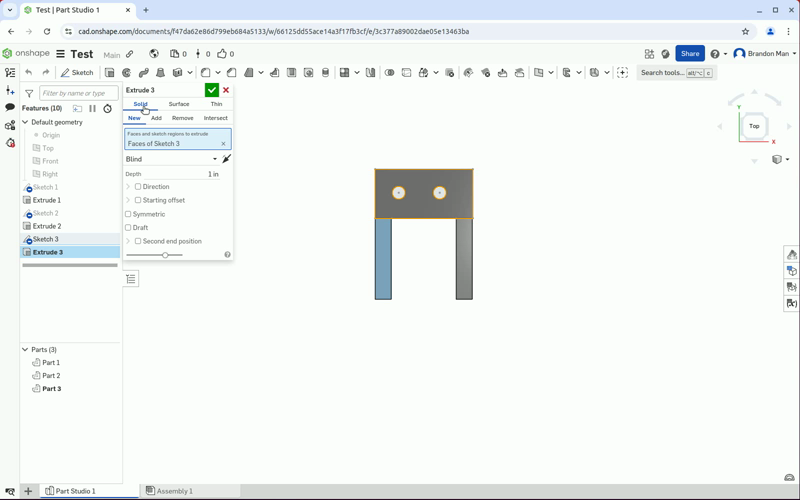
click(143, 106)
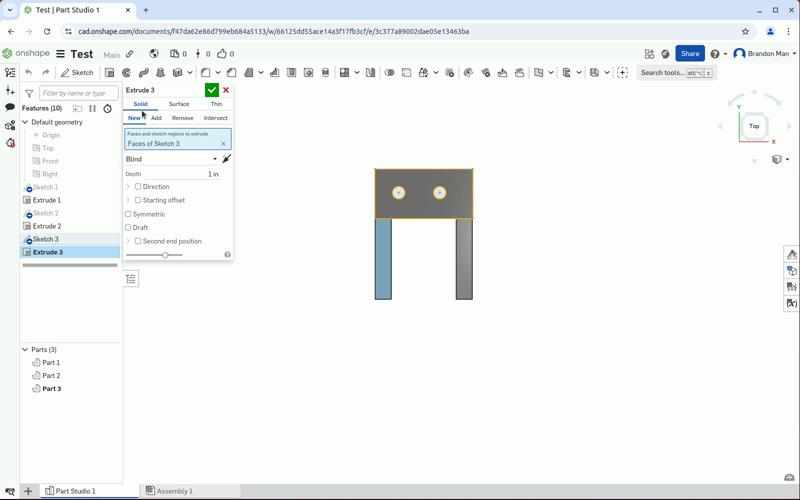
mouse_move(137, 120)
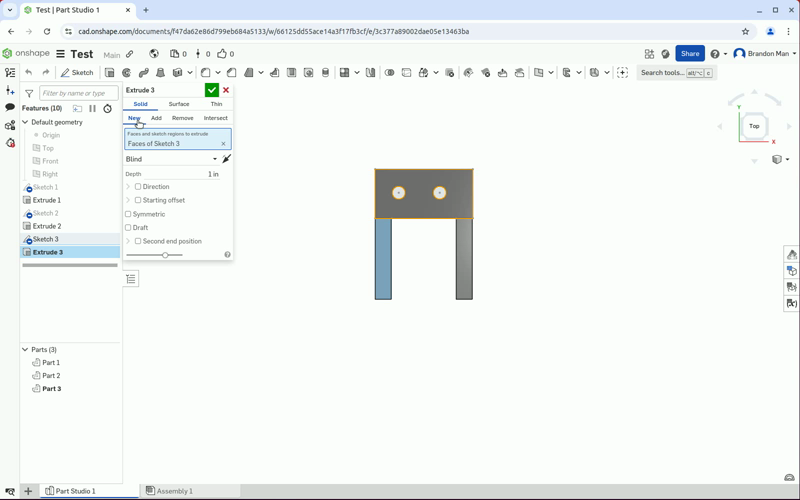
click(137, 120)
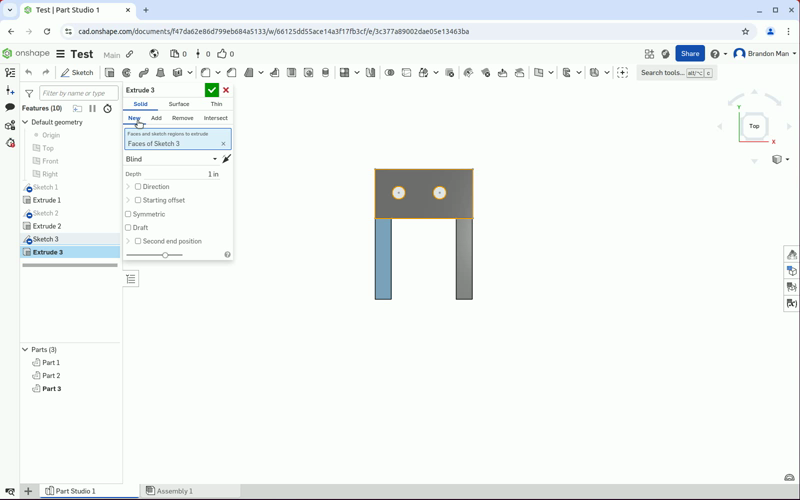
key(tab, 4)
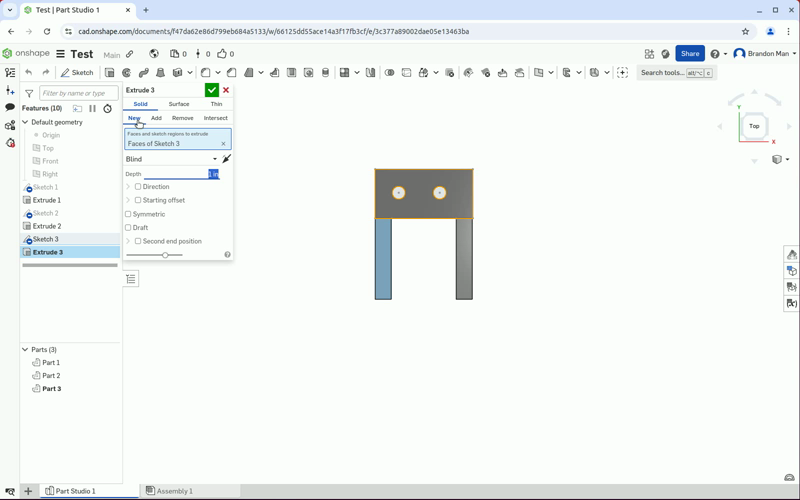
text(2.648)
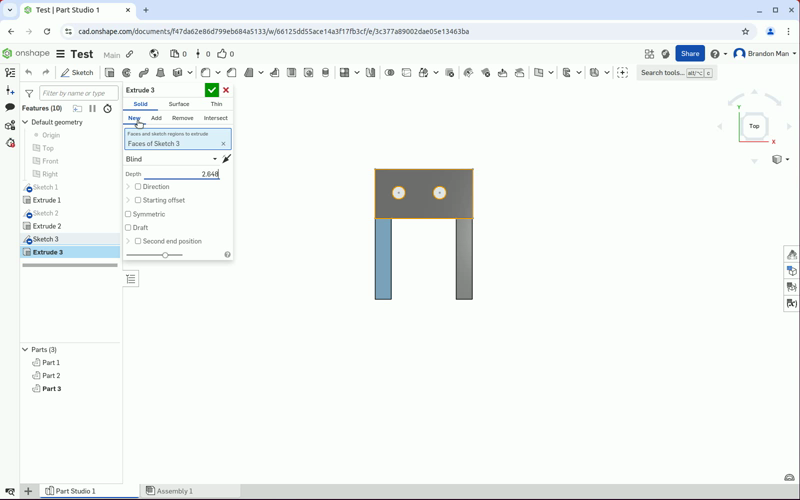
key(enter)
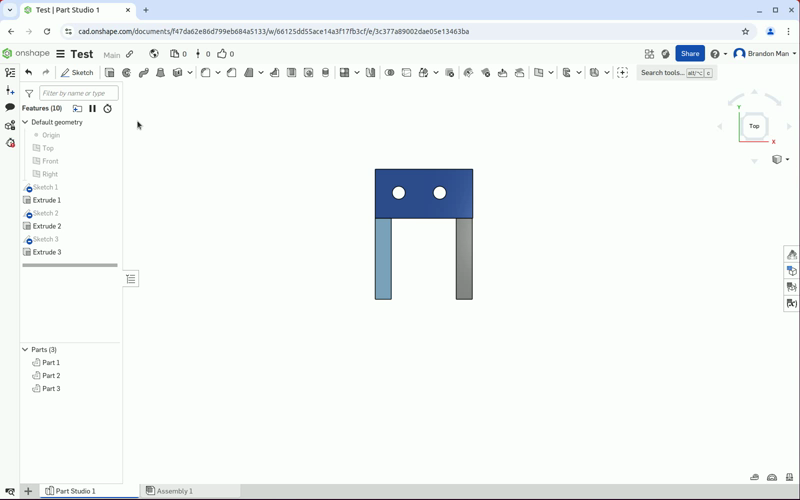
key(shift+h)
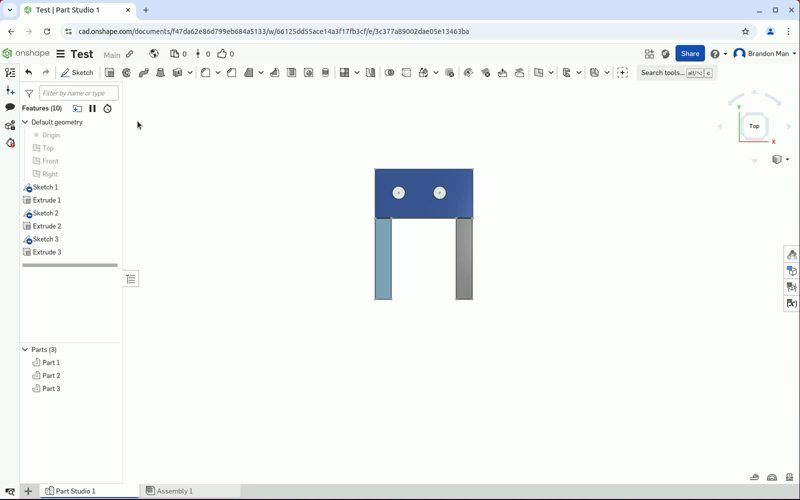
key(shift+h)
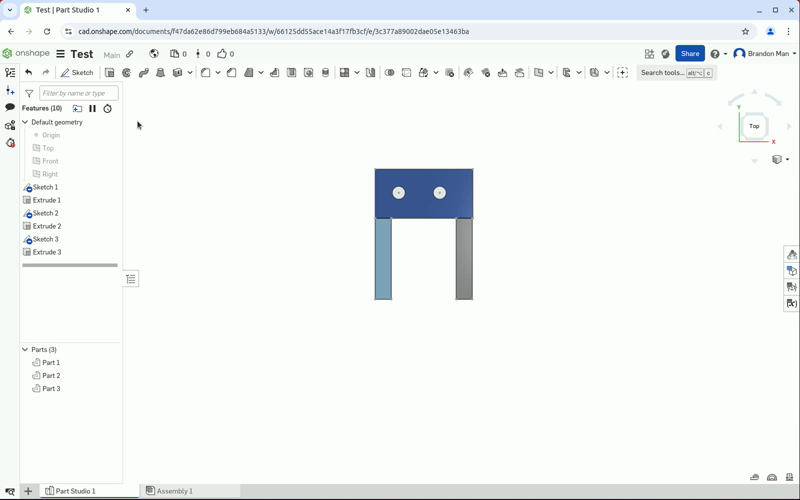
key(shift+7)
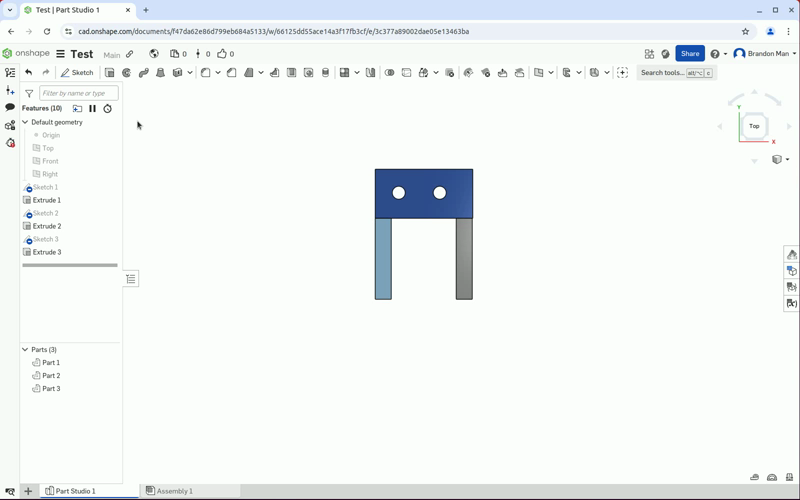
key(up, 3)
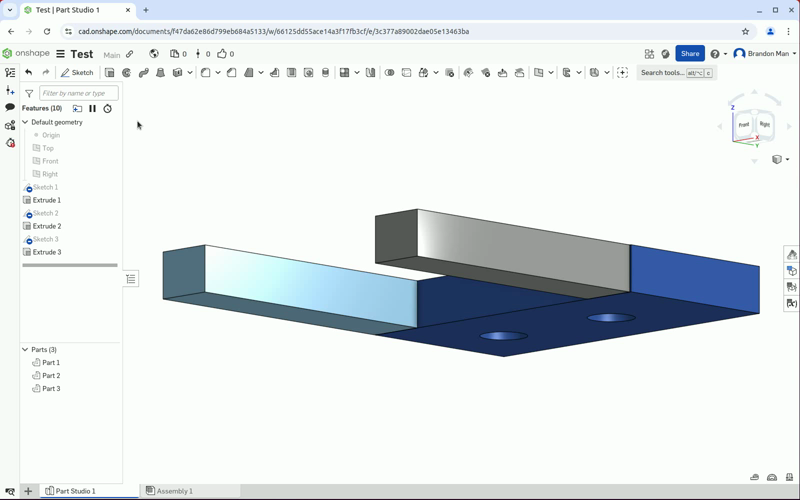
key(left, 3)
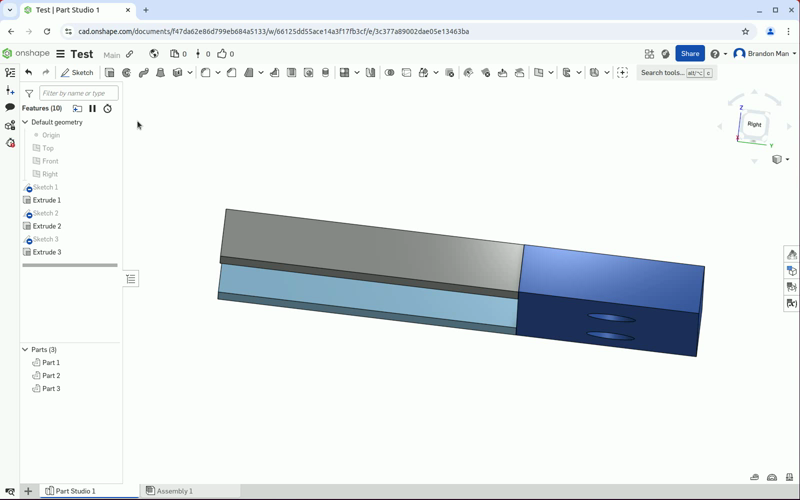
key(right, 3)
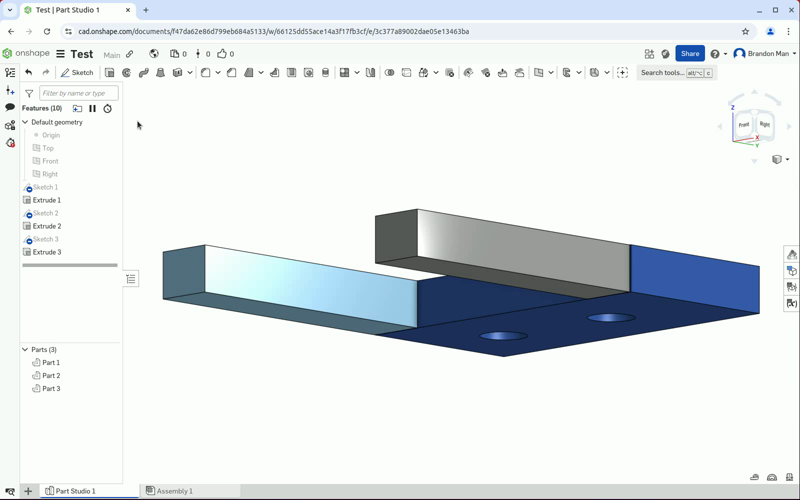
key(down, 3)
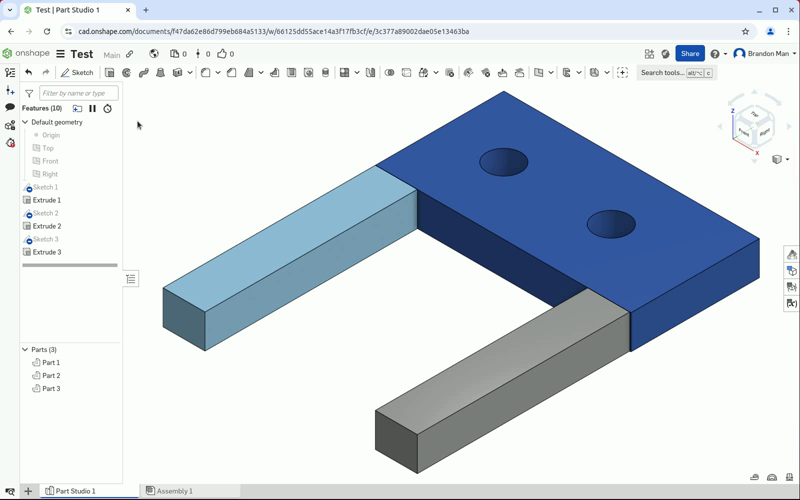
mouse_move(73, 189)
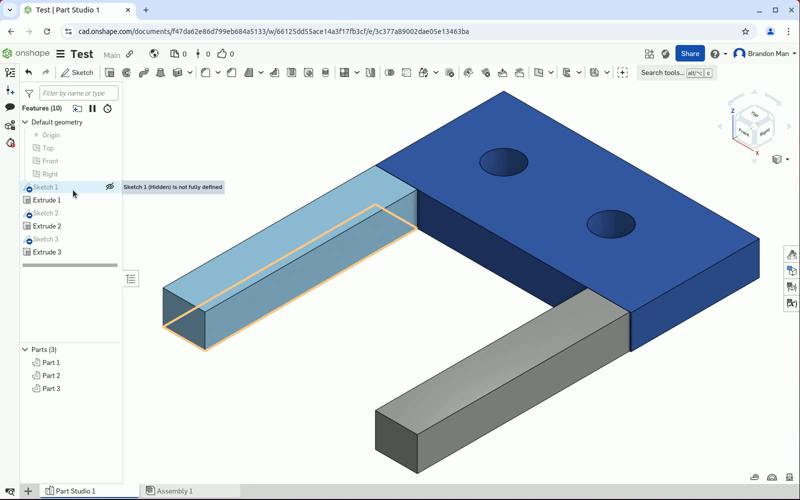
click(73, 189)